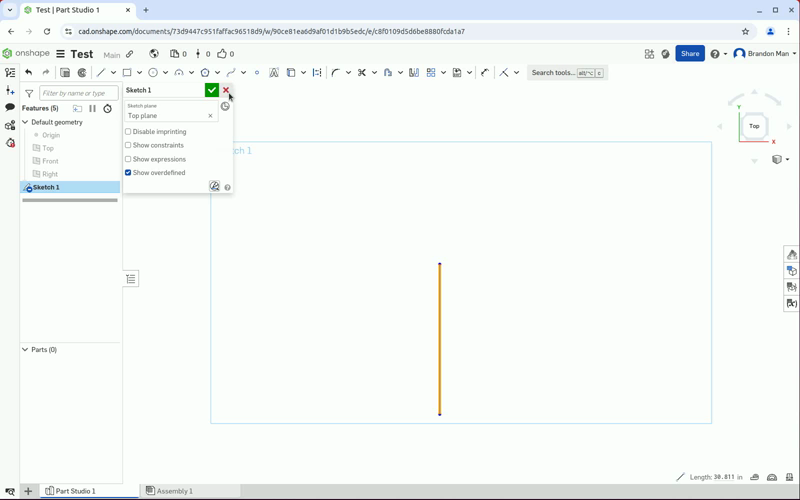
key(shift+h)
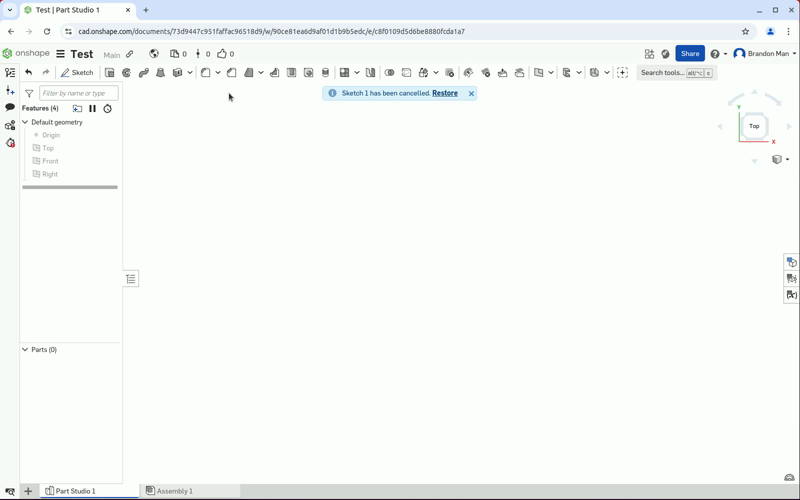
mouse_move(73, 352)
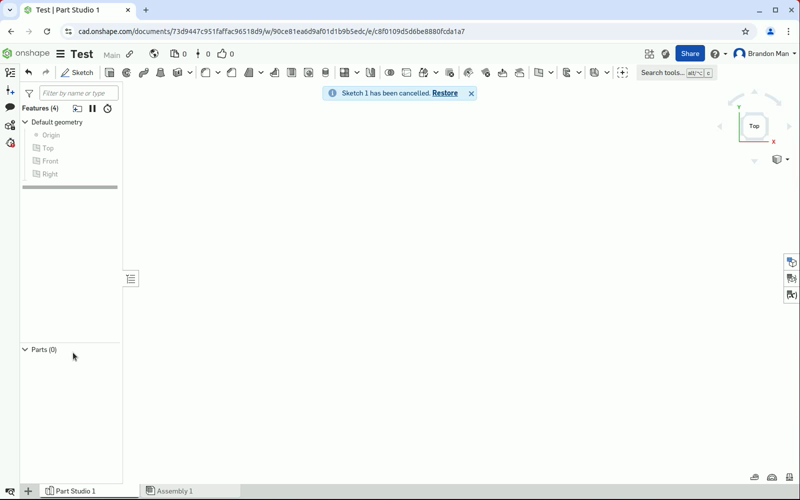
key(y)
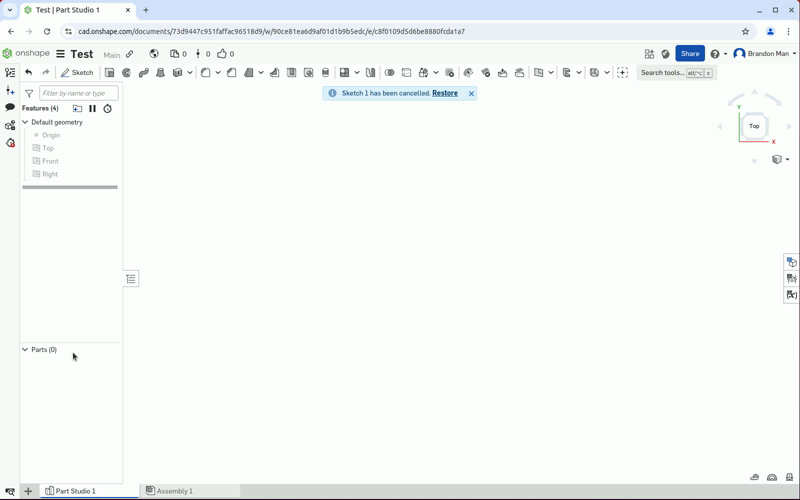
key(shift+p)
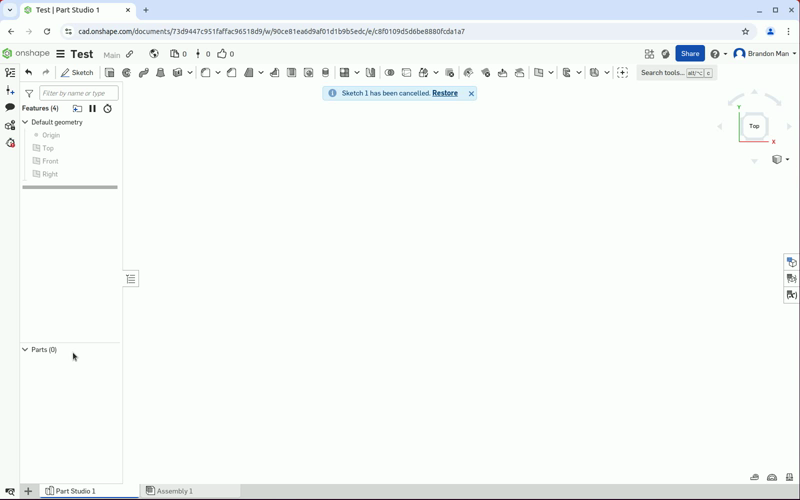
key(space)
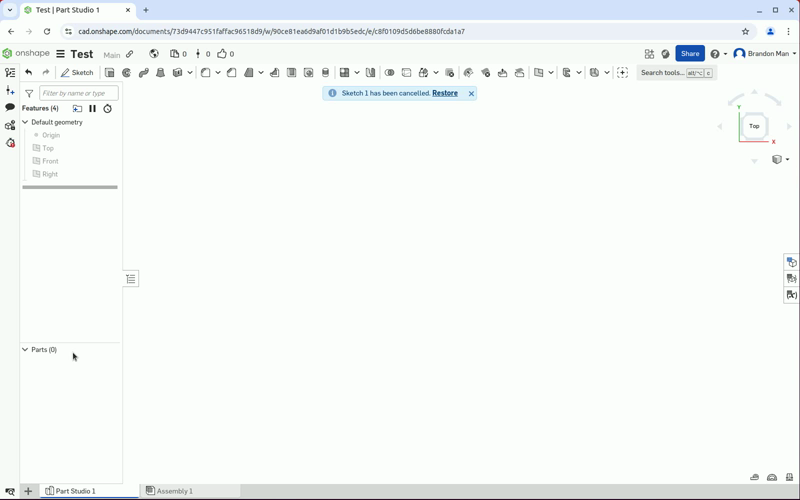
key_down(shift)
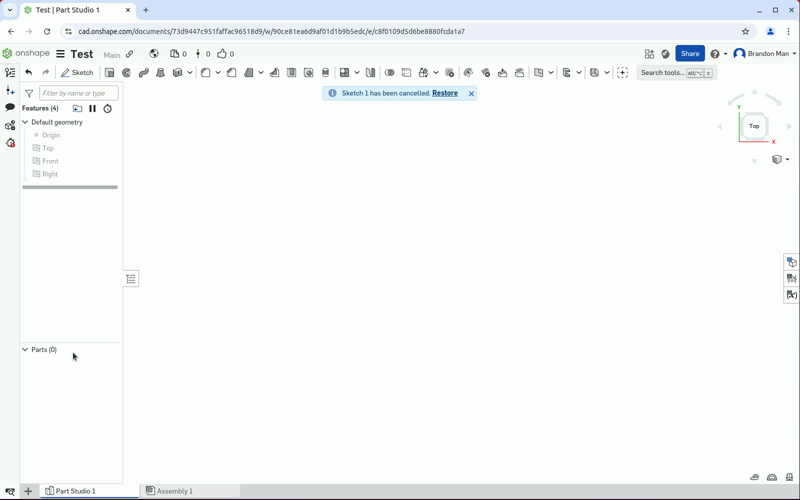
key(up)
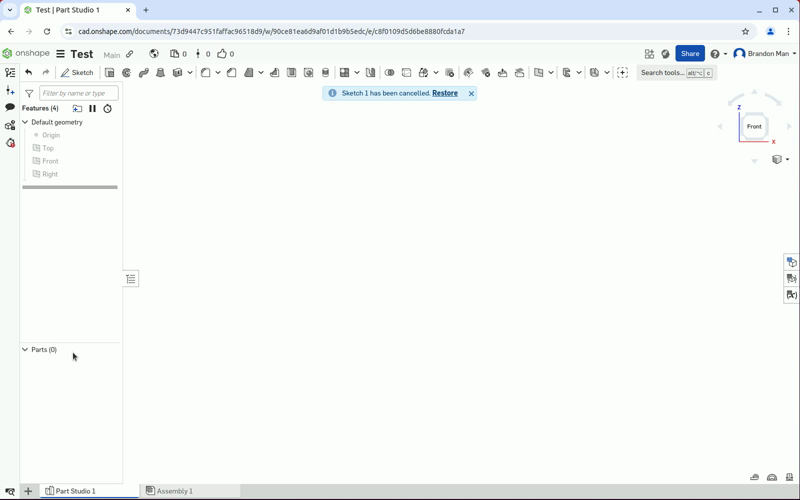
key_up(shift)
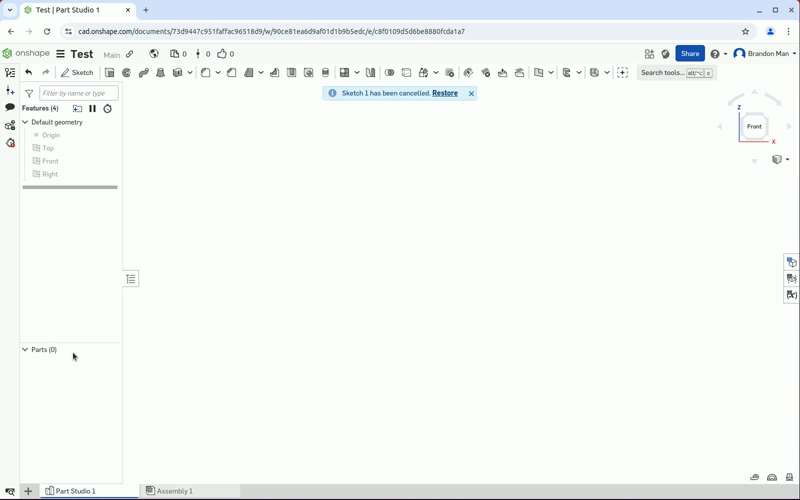
mouse_move(73, 352)
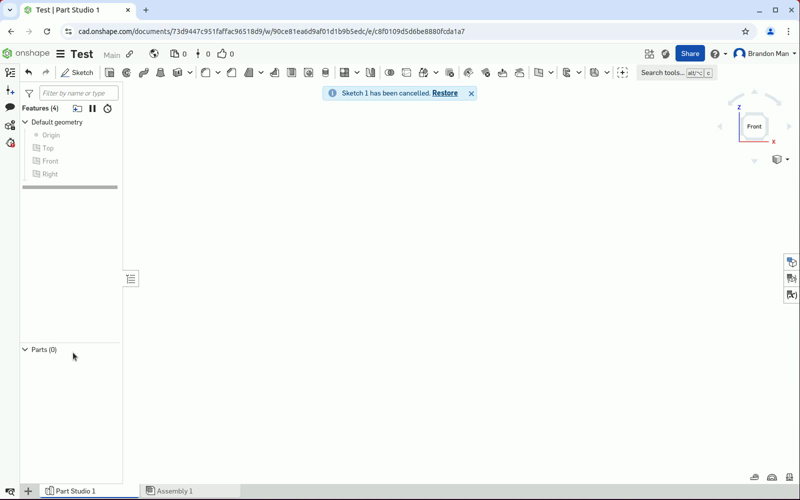
key(shift+y)
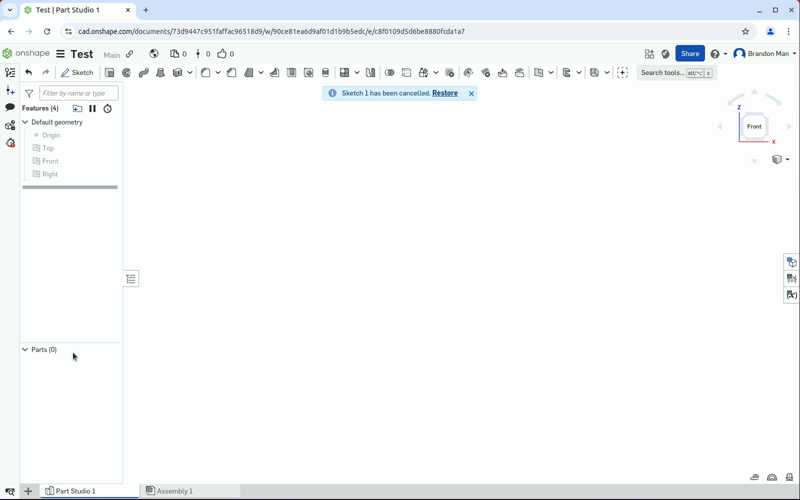
key(shift+s)
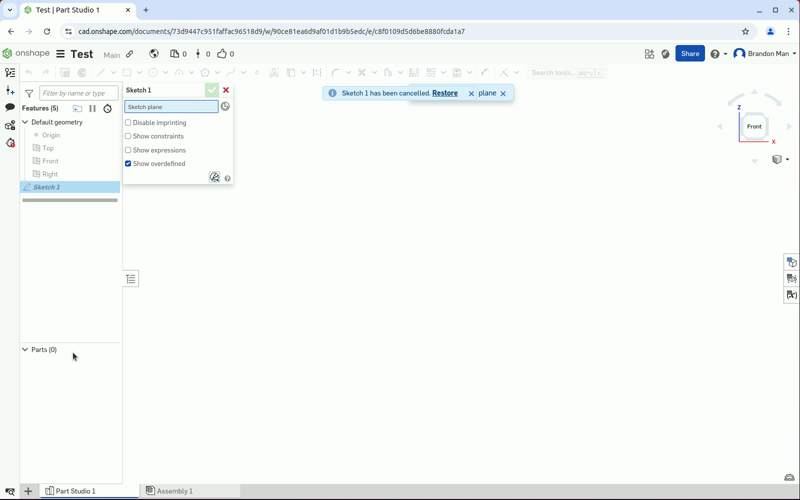
mouse_move(73, 163)
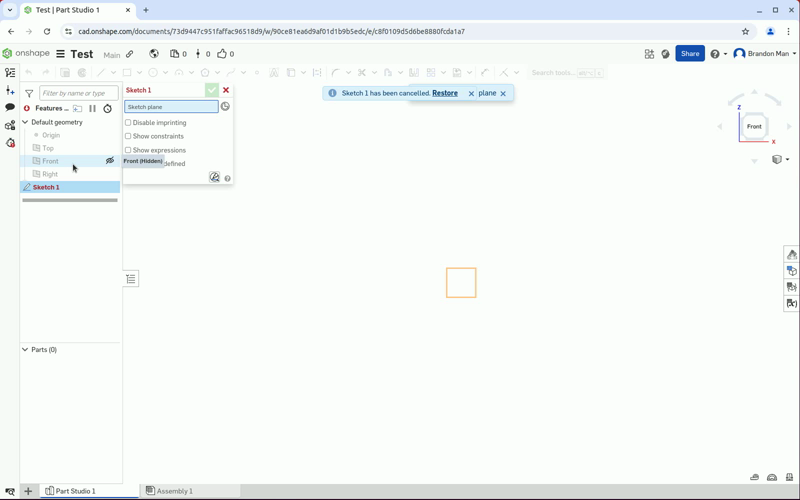
click(73, 163)
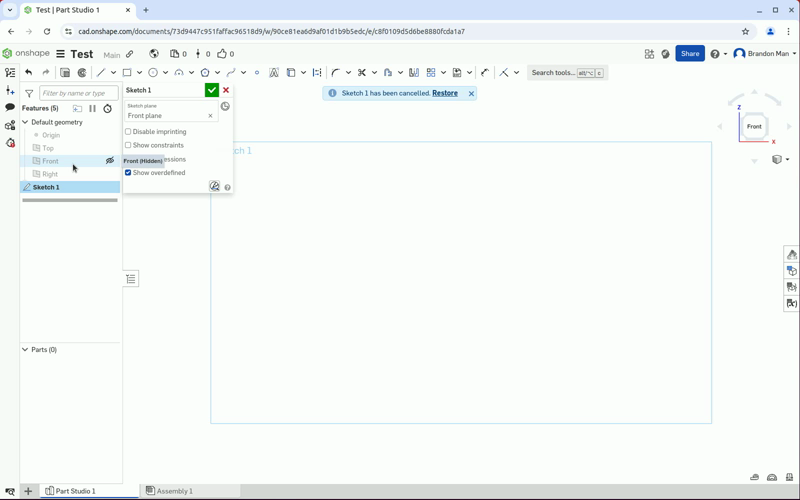
mouse_move(73, 352)
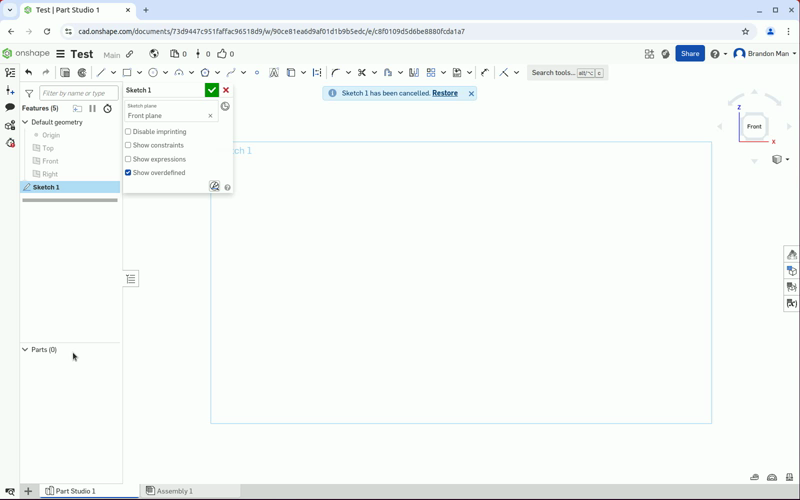
key(y)
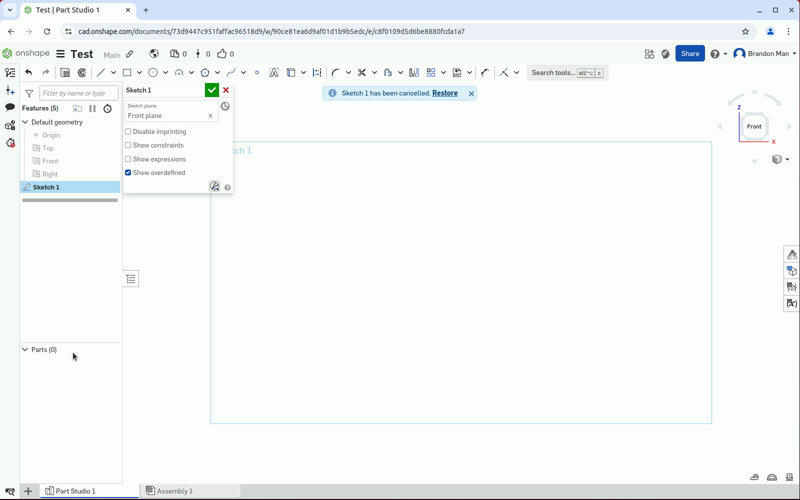
key(a)
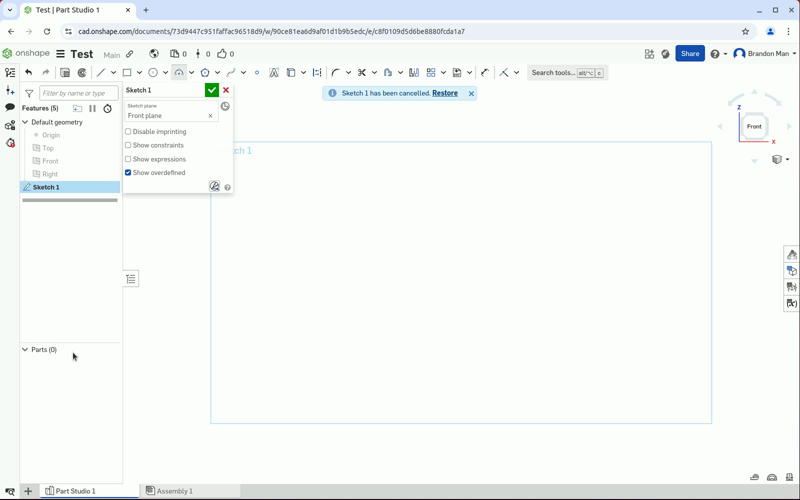
key_down(shift)
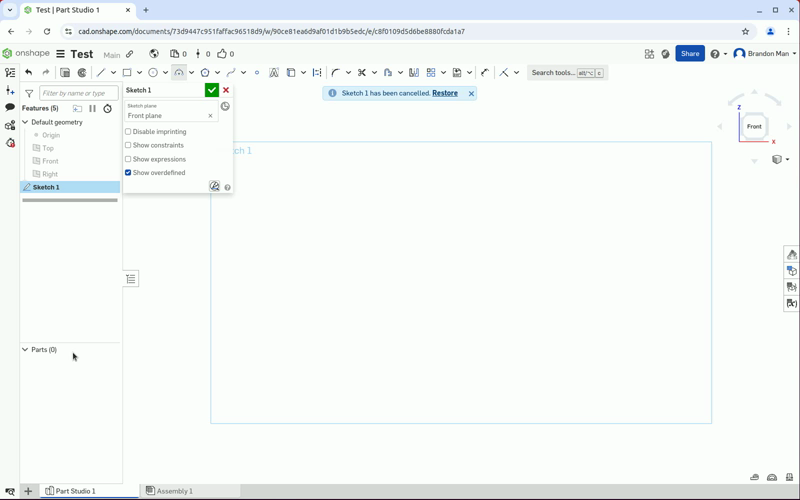
mouse_move(348, 354)
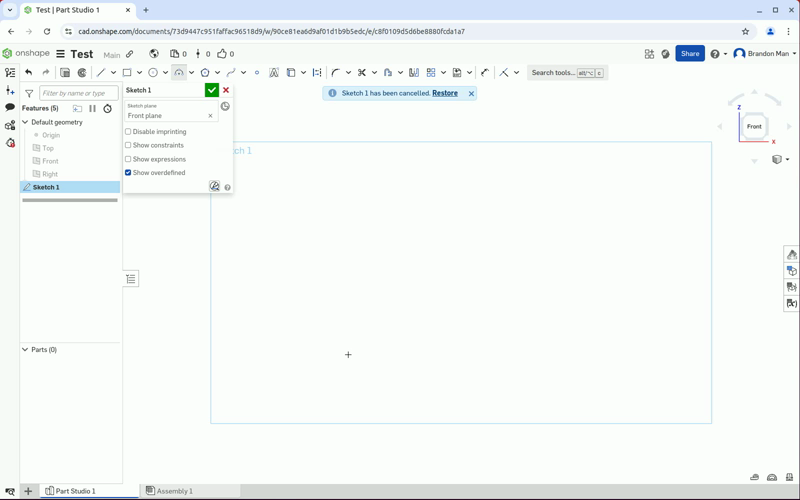
click(348, 354)
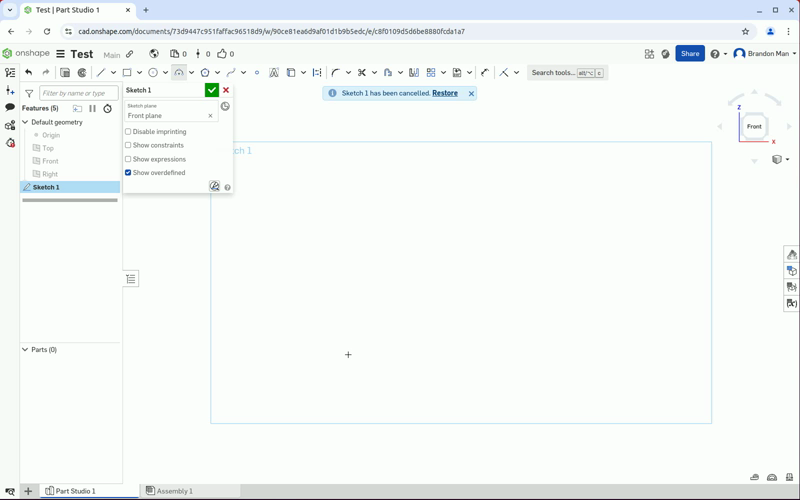
key_up(shift)
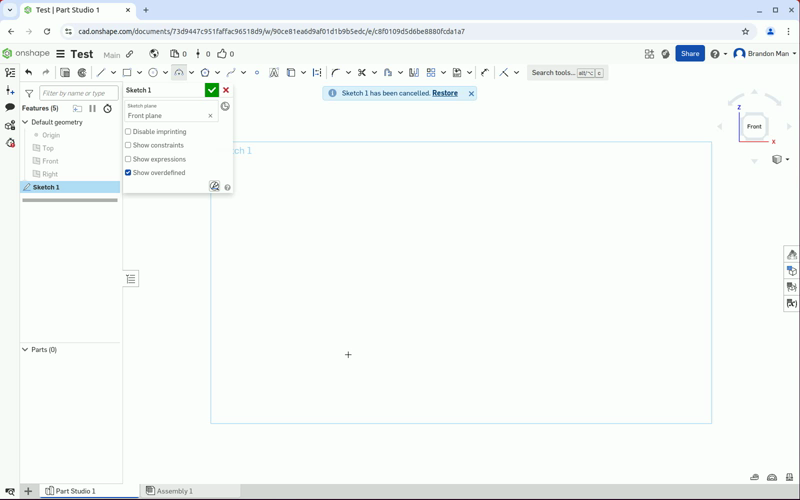
key_down(shift)
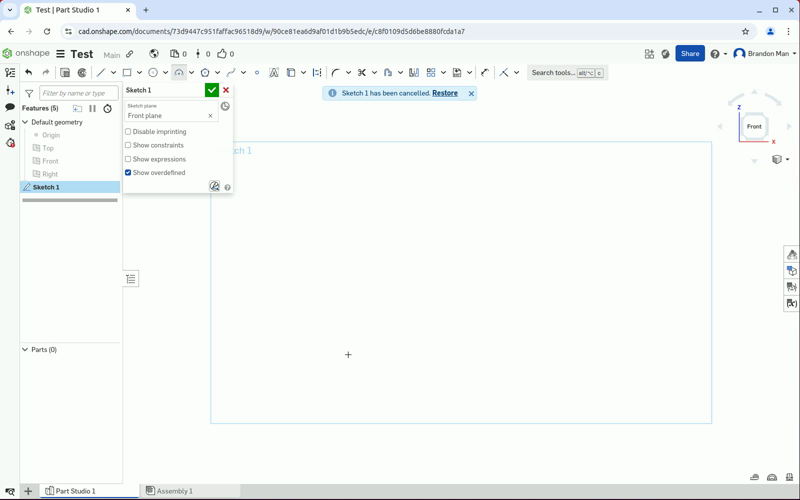
mouse_move(368, 364)
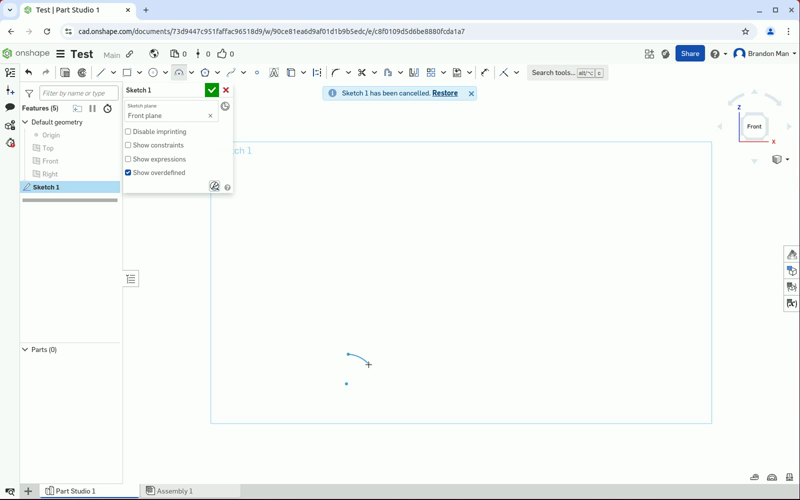
click(368, 364)
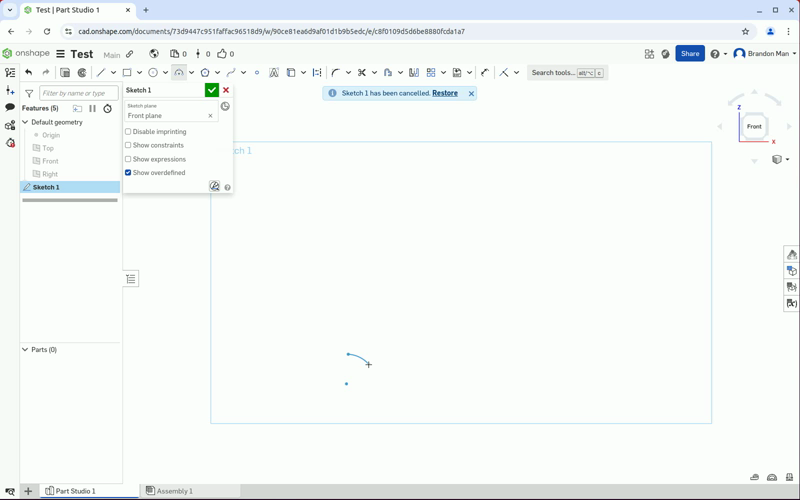
mouse_move(365, 343)
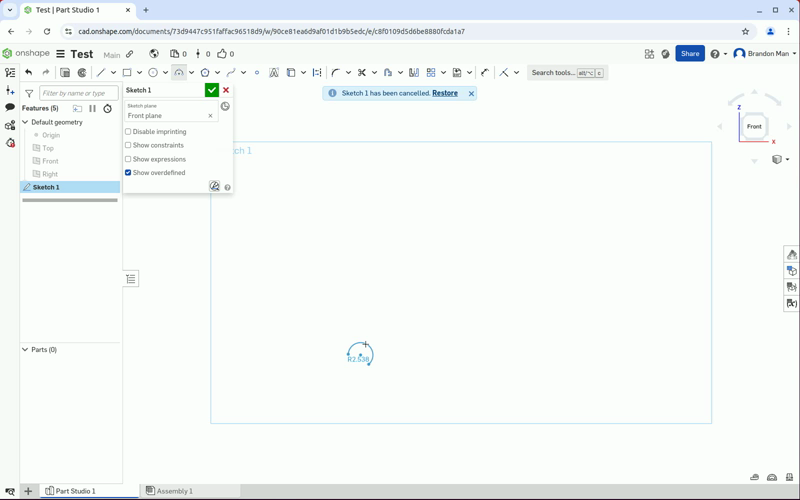
click(365, 343)
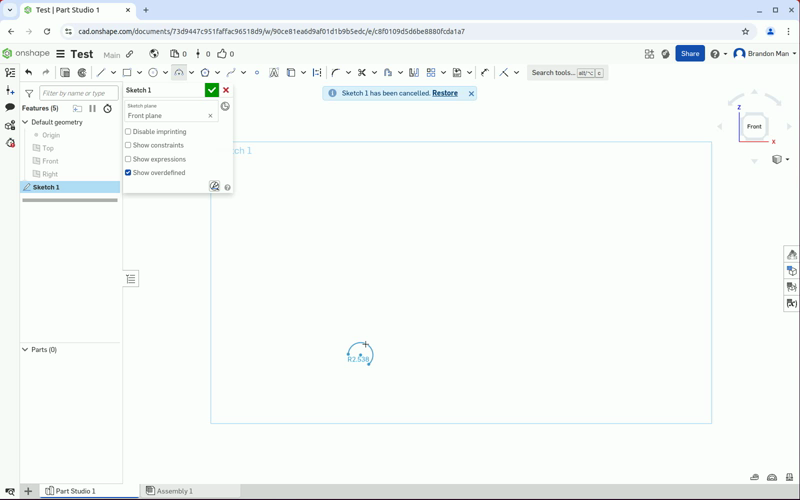
key_up(shift)
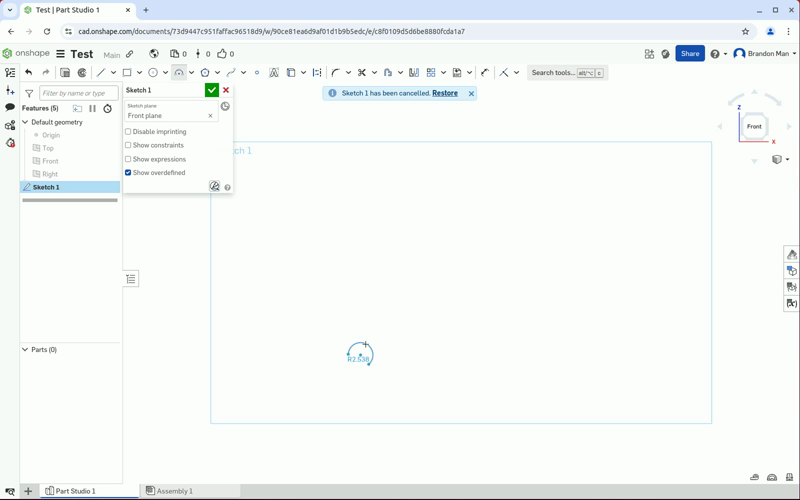
key(esc)
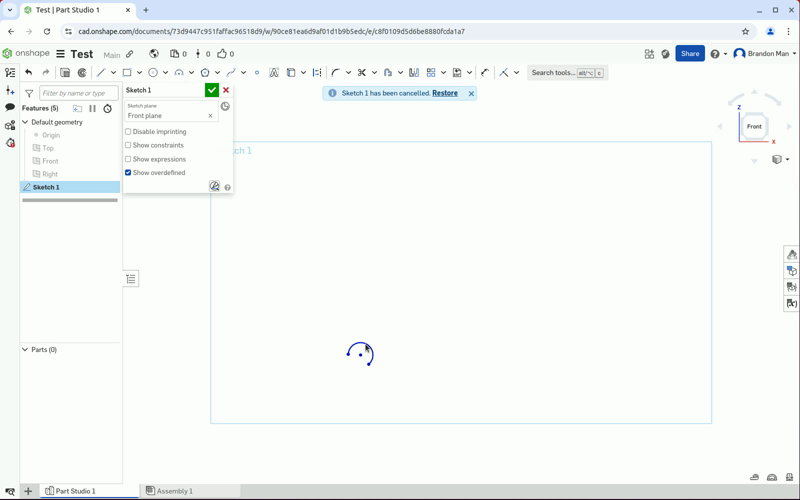
key(l)
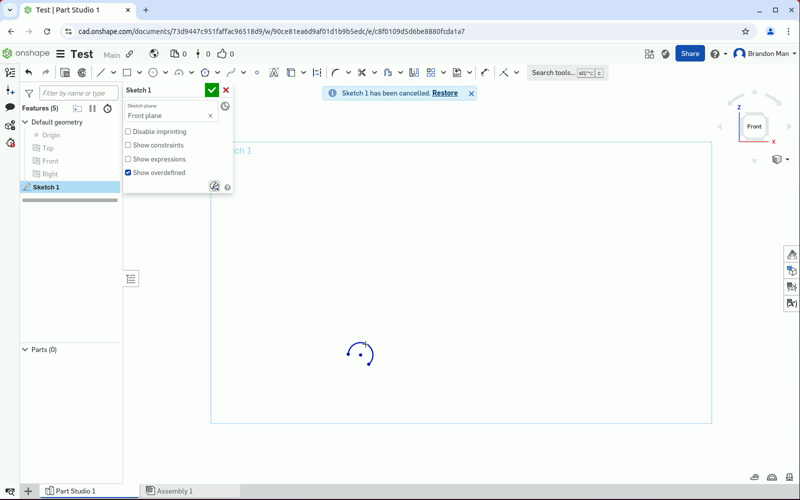
mouse_move(368, 364)
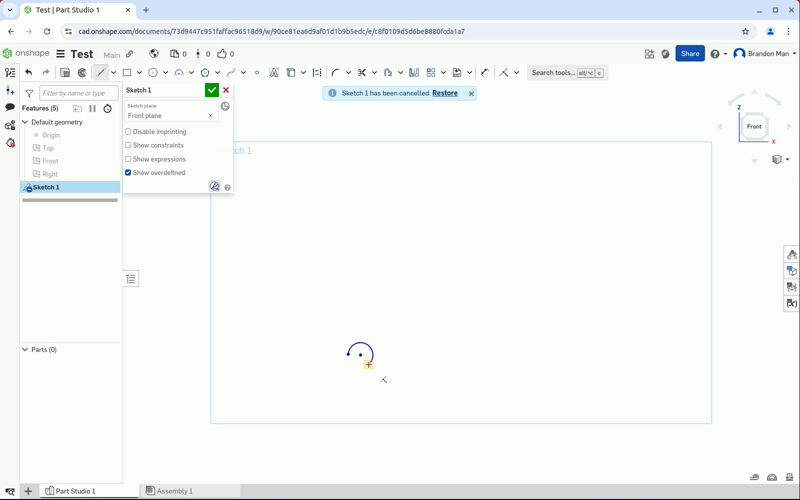
click(368, 364)
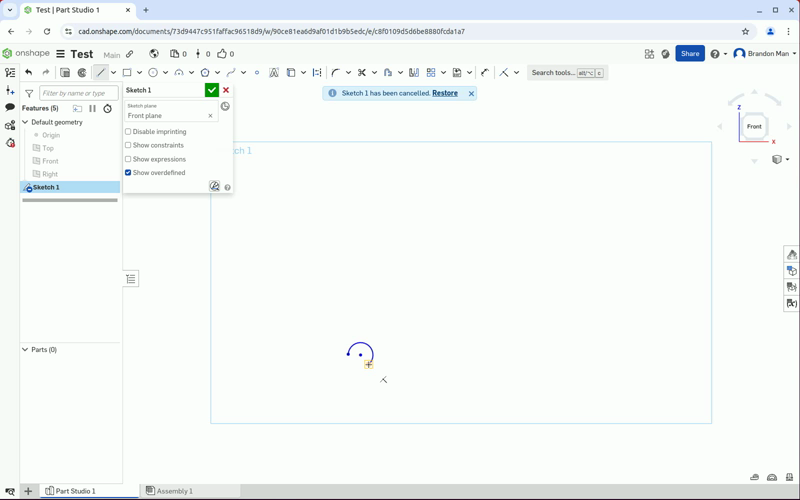
key_down(shift)
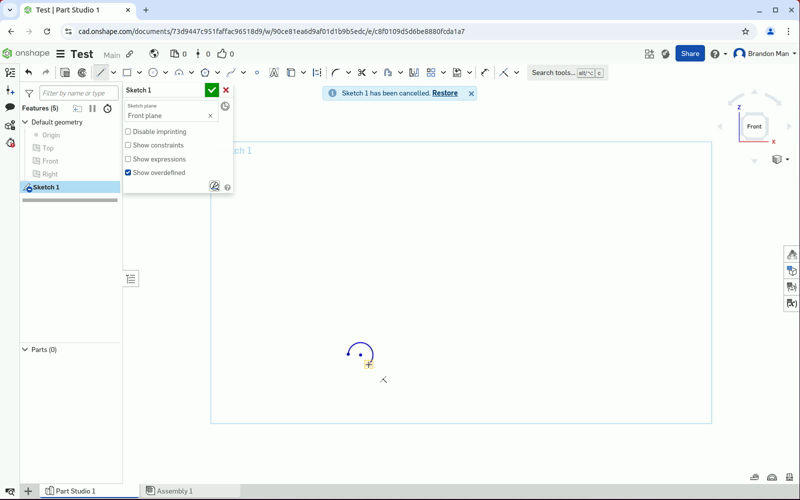
mouse_move(433, 306)
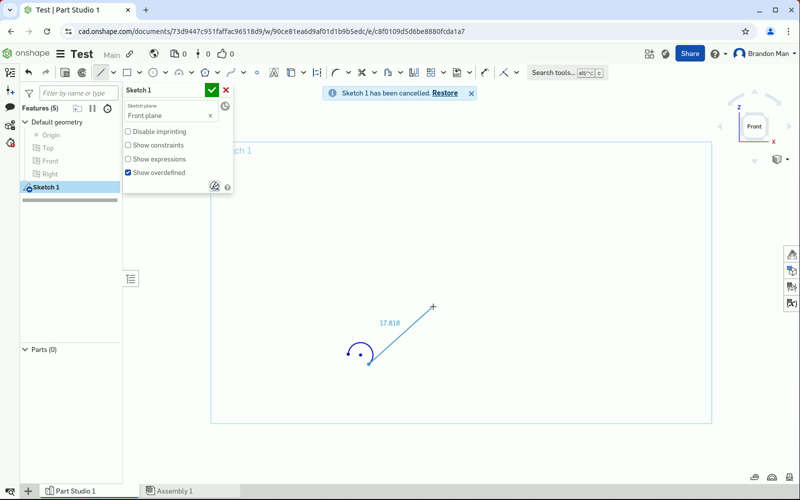
click(433, 306)
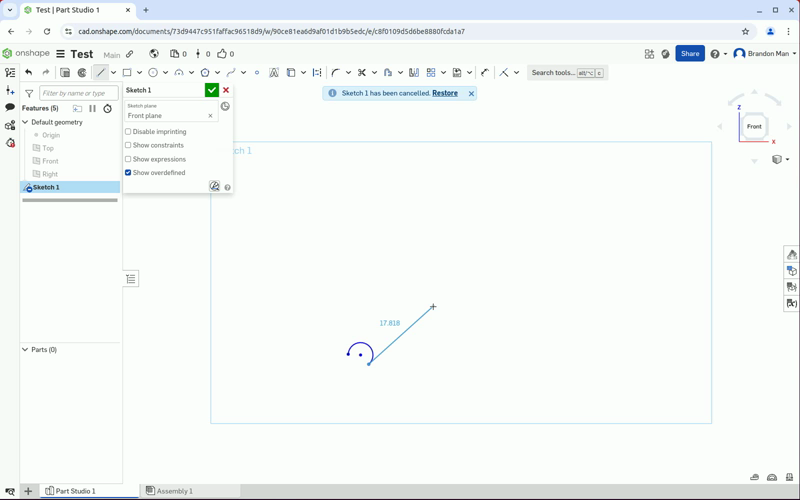
key_up(shift)
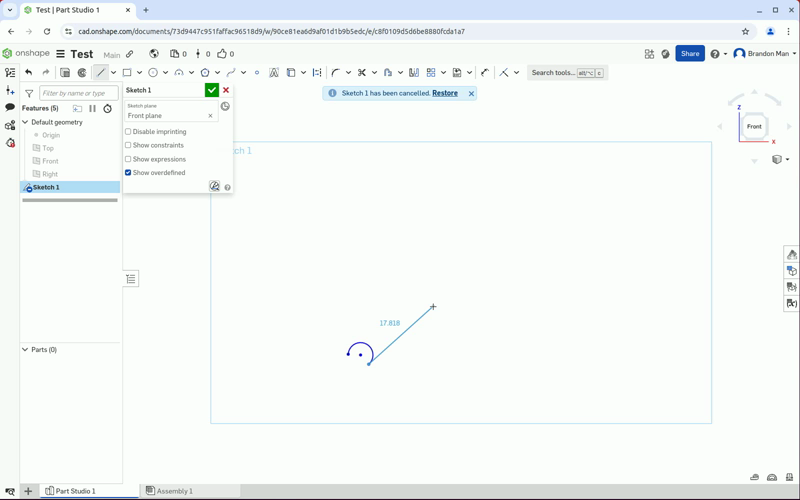
key(esc)
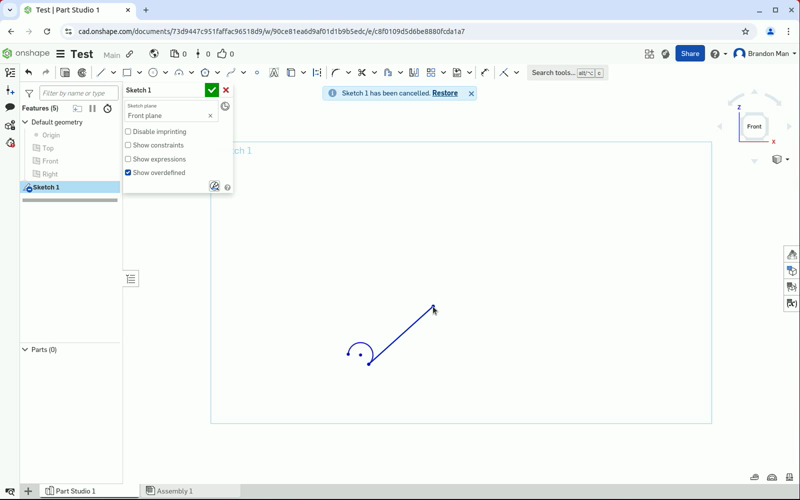
key(a)
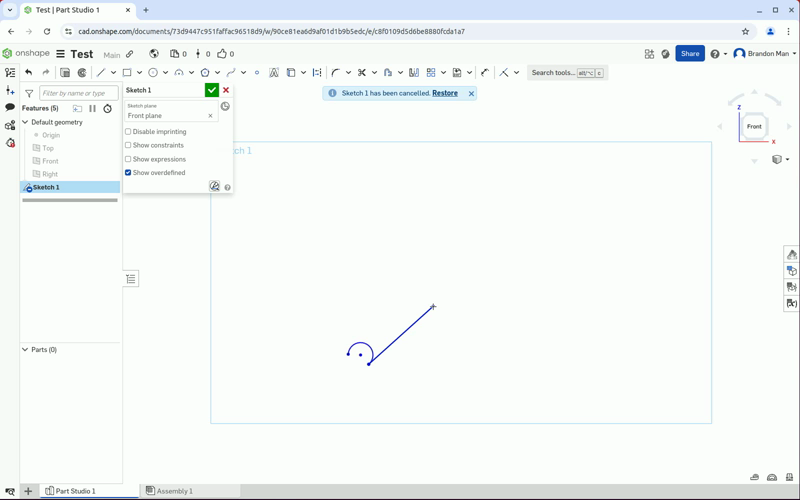
mouse_move(433, 306)
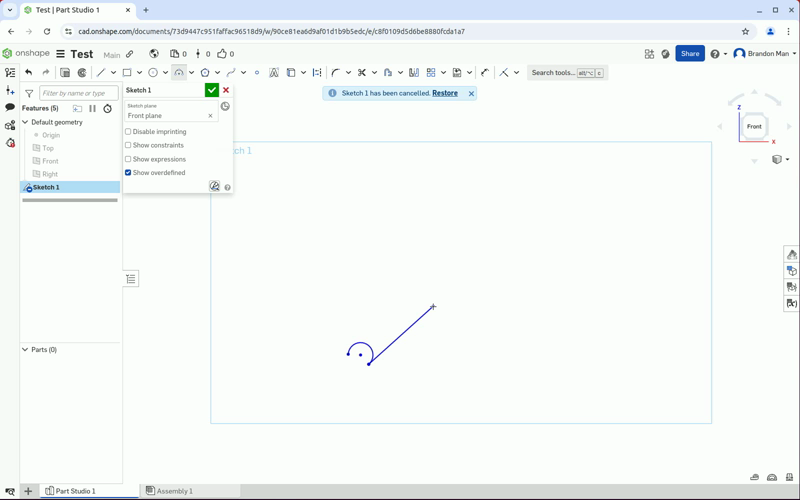
click(433, 306)
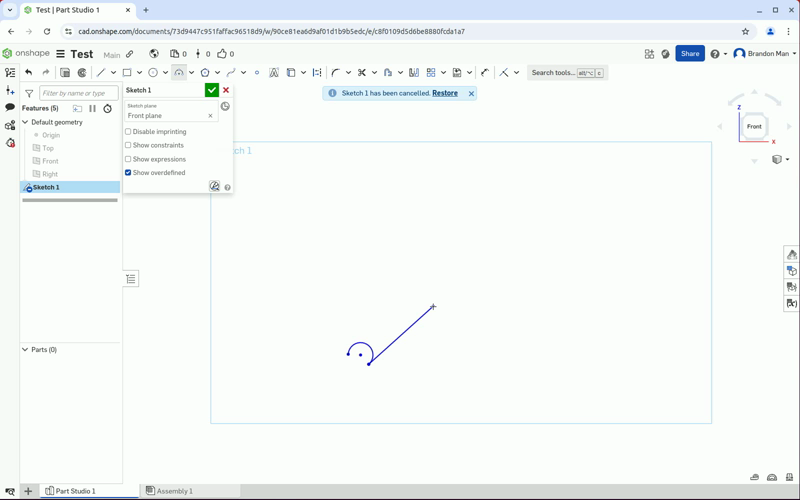
key_down(shift)
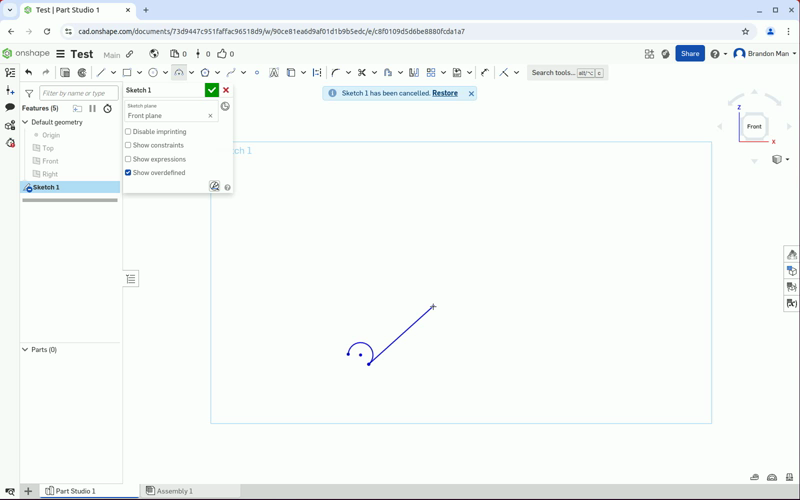
mouse_move(447, 305)
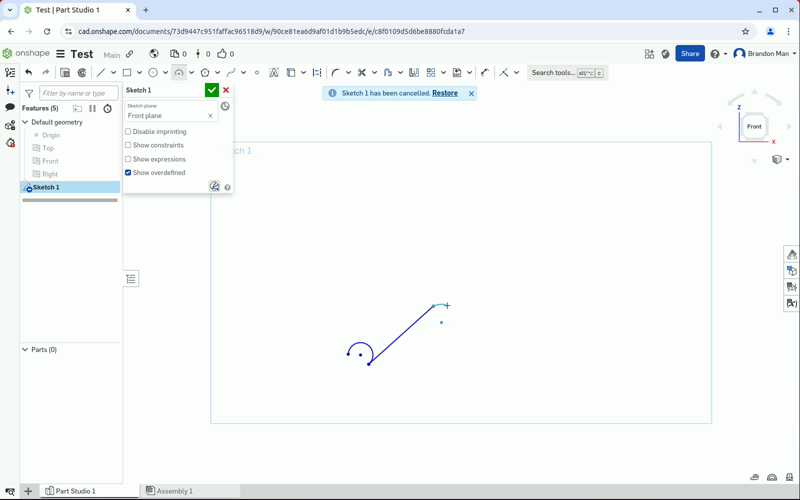
click(447, 305)
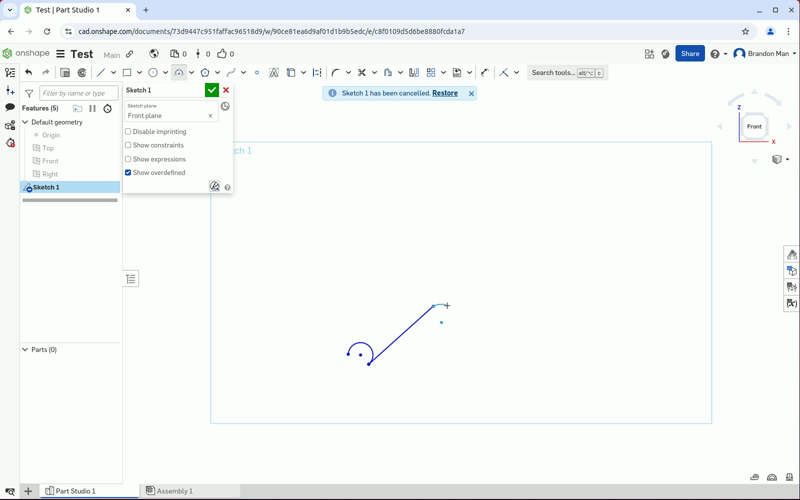
mouse_move(440, 303)
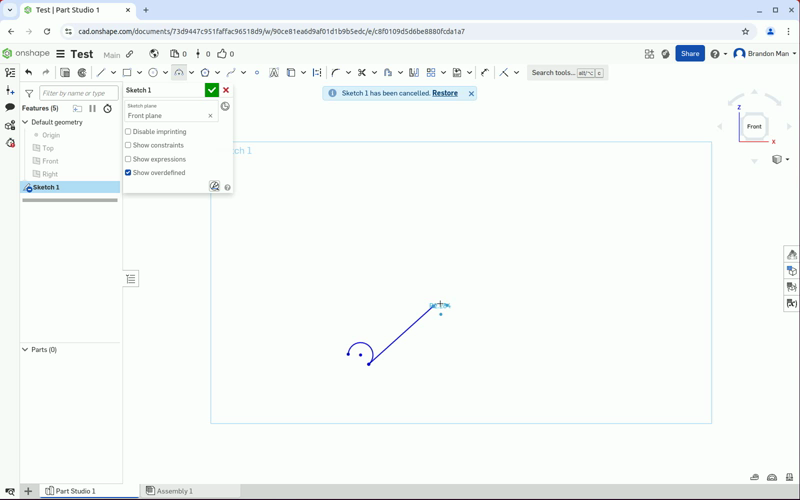
click(440, 303)
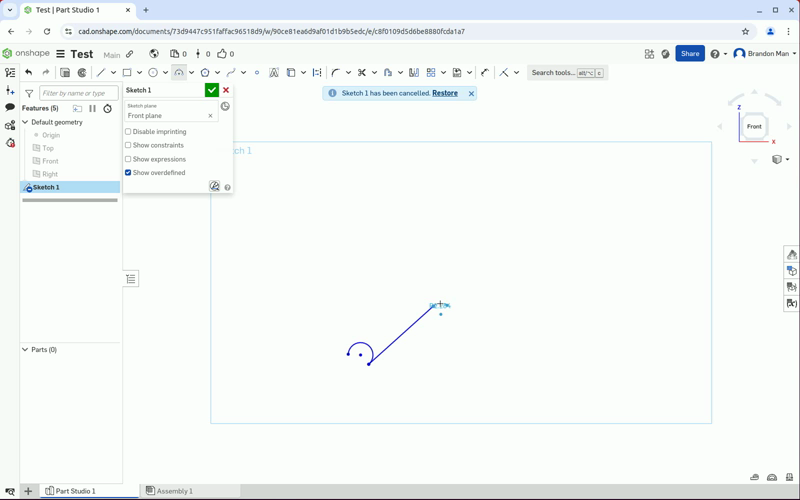
key_up(shift)
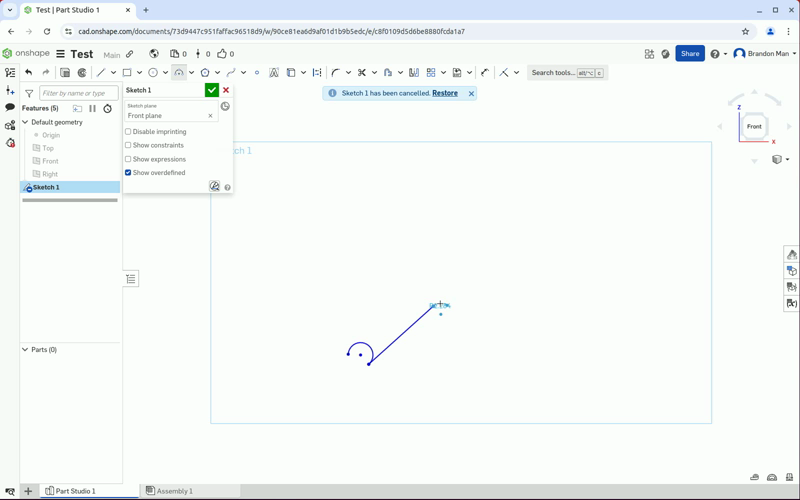
mouse_move(447, 305)
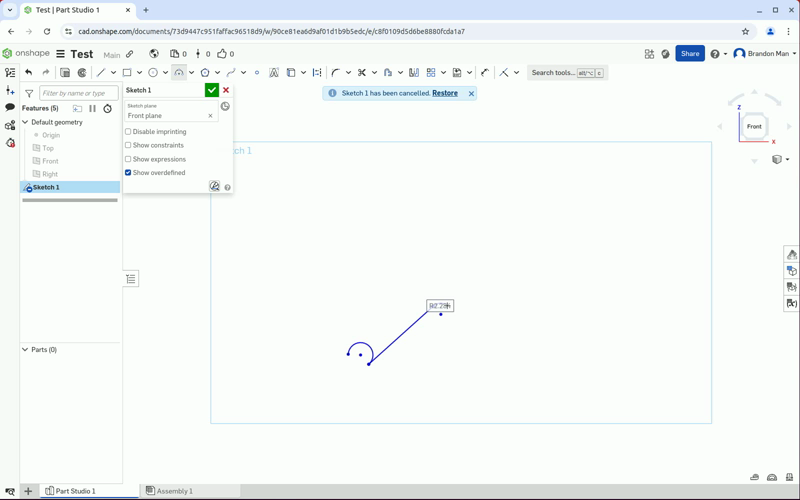
click(447, 305)
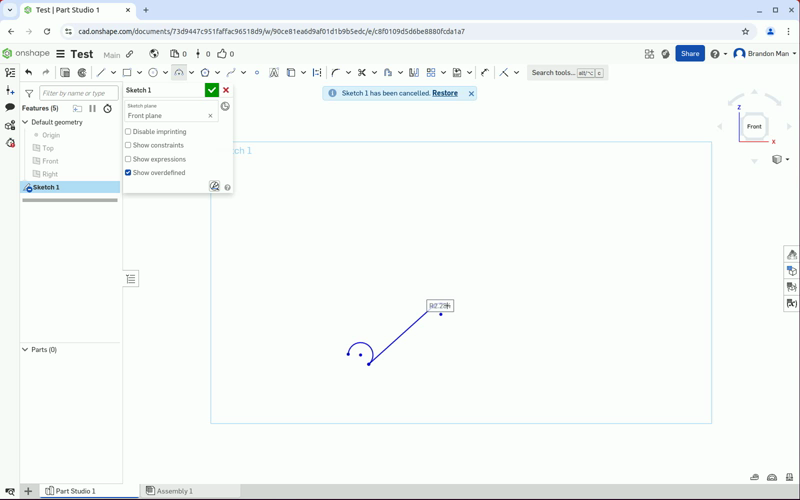
key_down(shift)
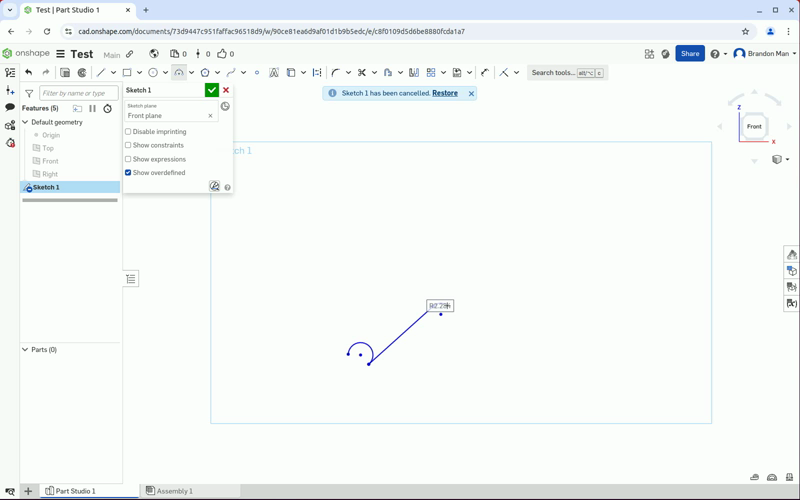
mouse_move(450, 259)
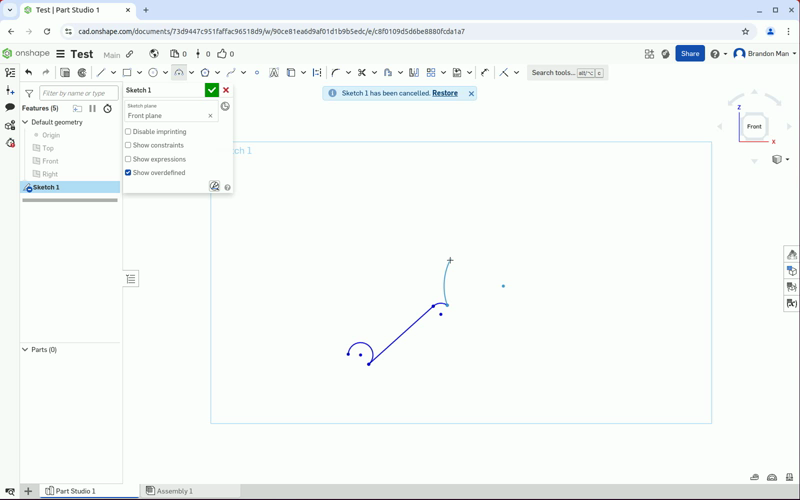
click(450, 259)
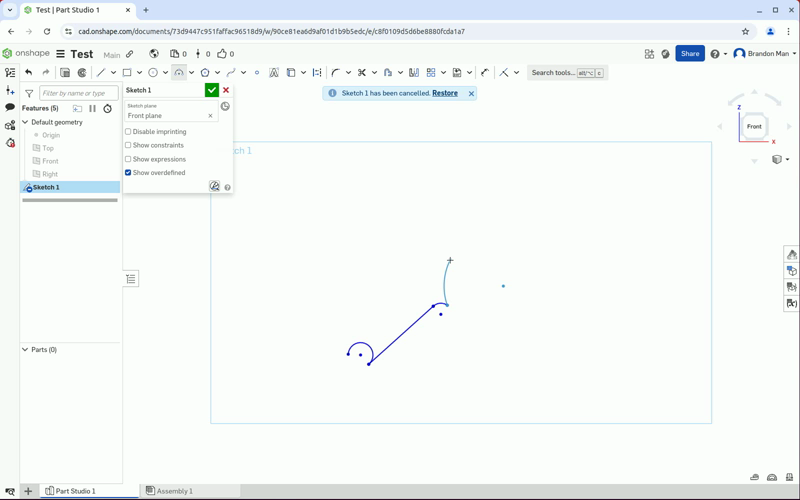
mouse_move(434, 281)
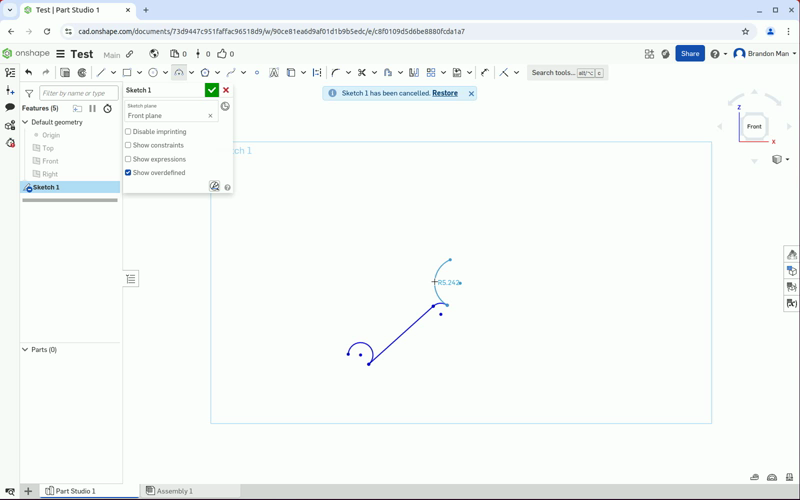
click(434, 281)
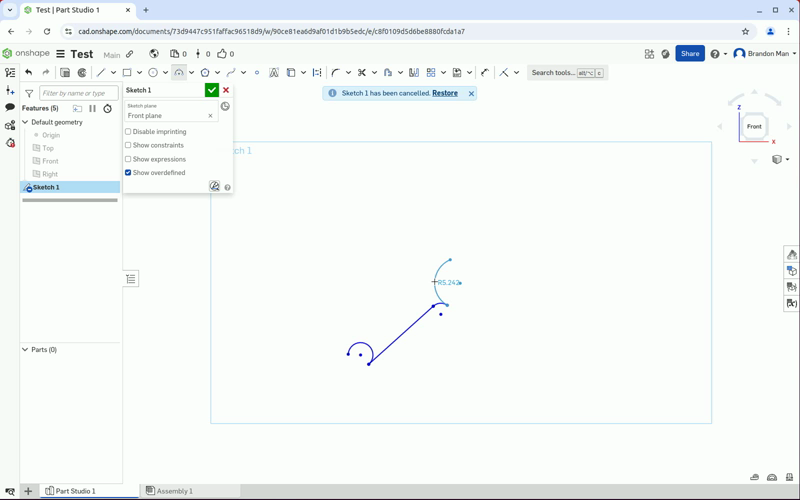
key_up(shift)
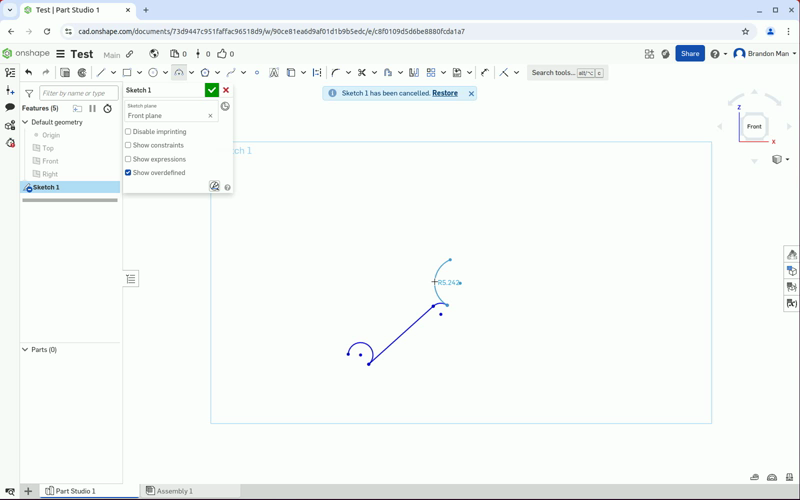
key(esc)
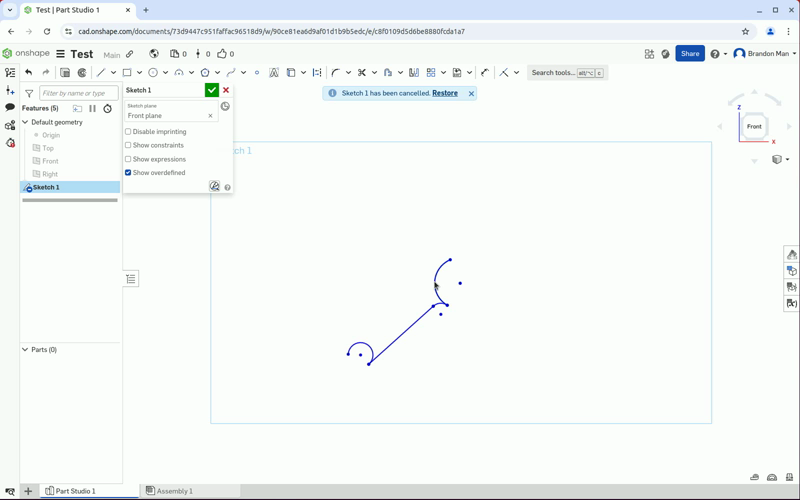
key(l)
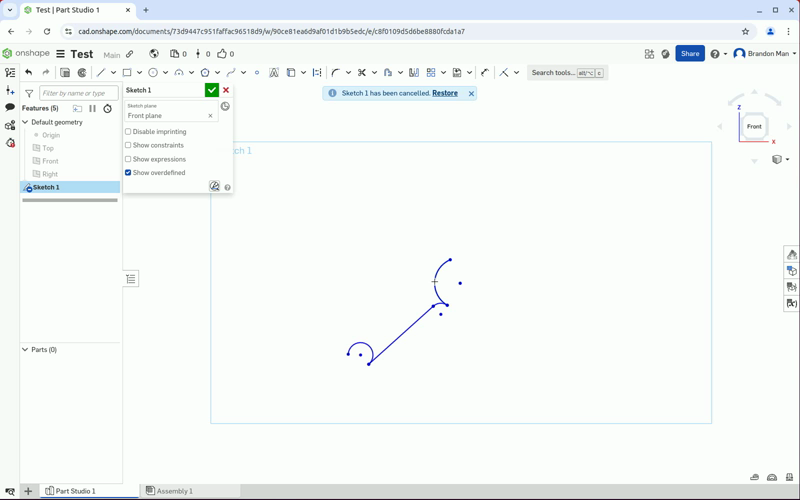
mouse_move(450, 259)
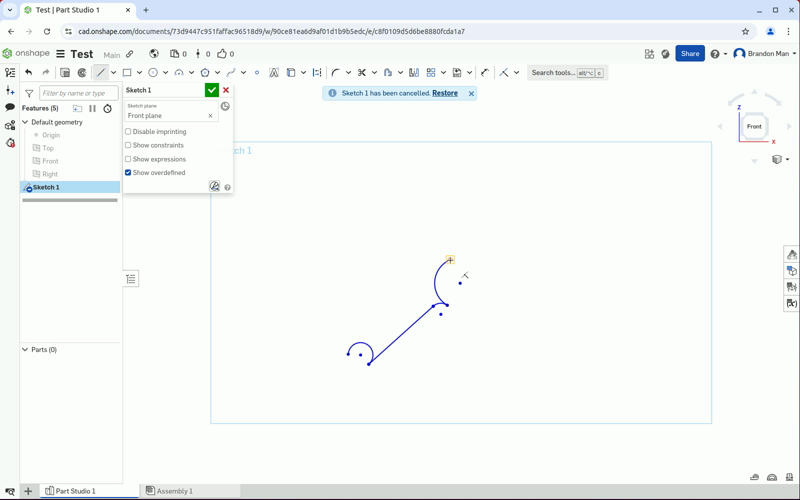
click(450, 259)
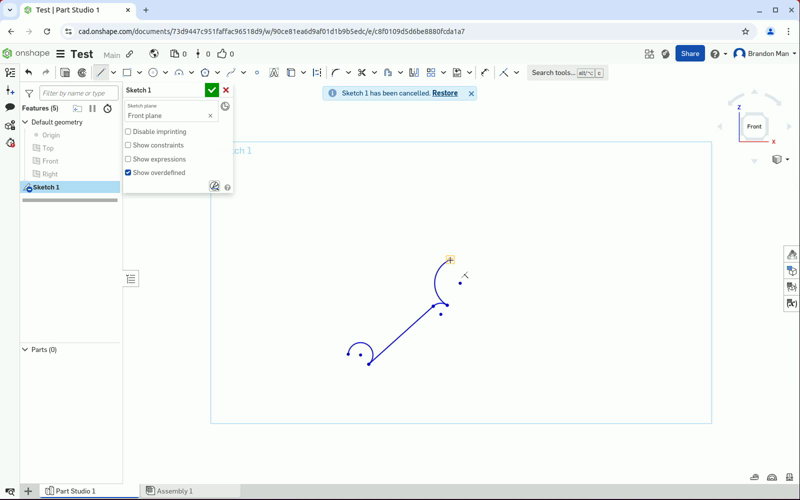
key_down(shift)
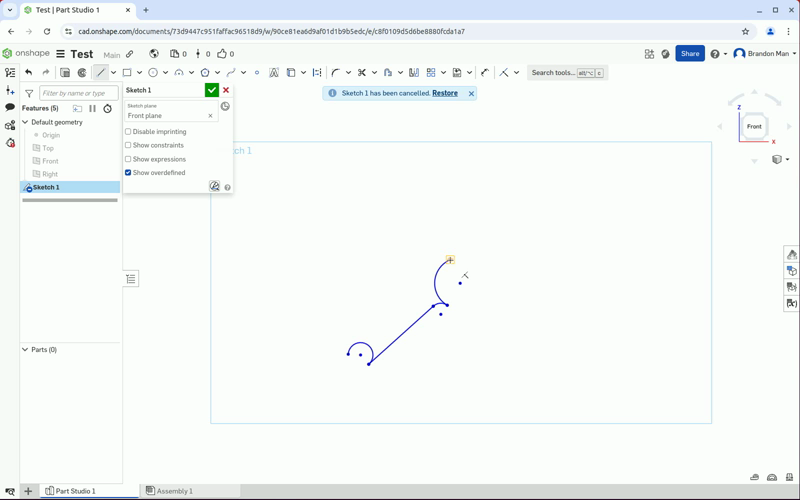
mouse_move(355, 301)
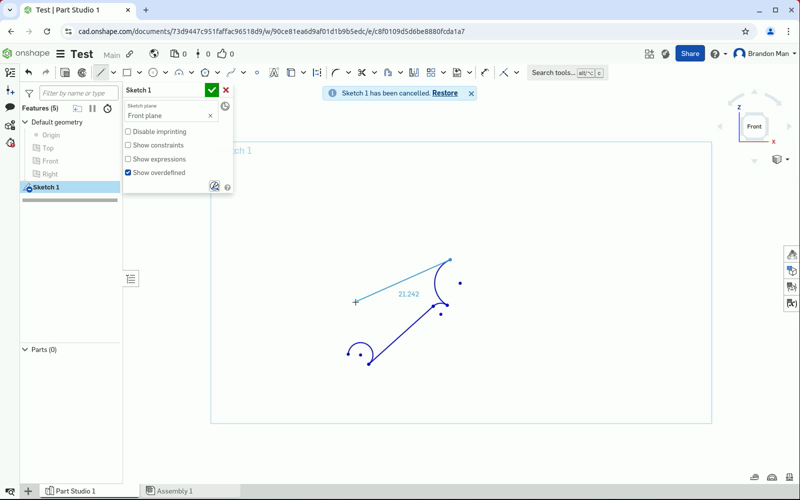
click(355, 301)
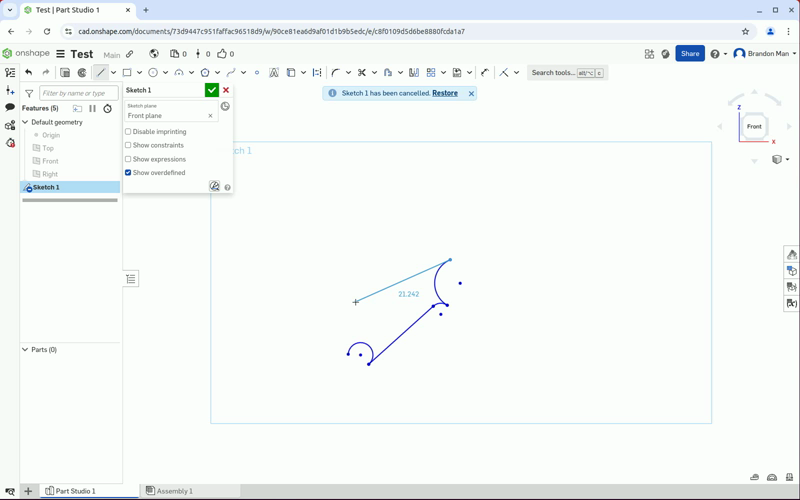
key_up(shift)
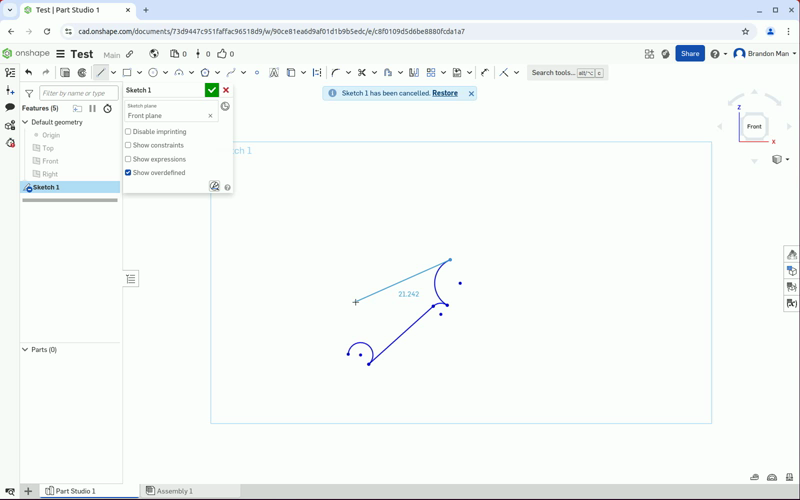
key(esc)
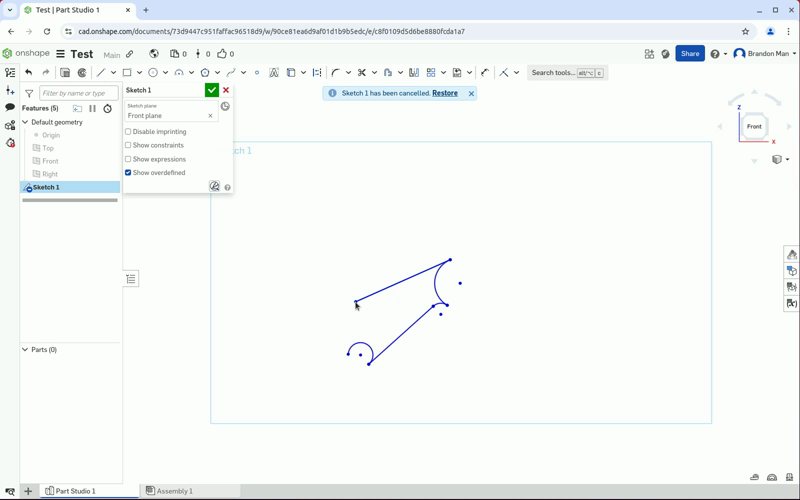
key(a)
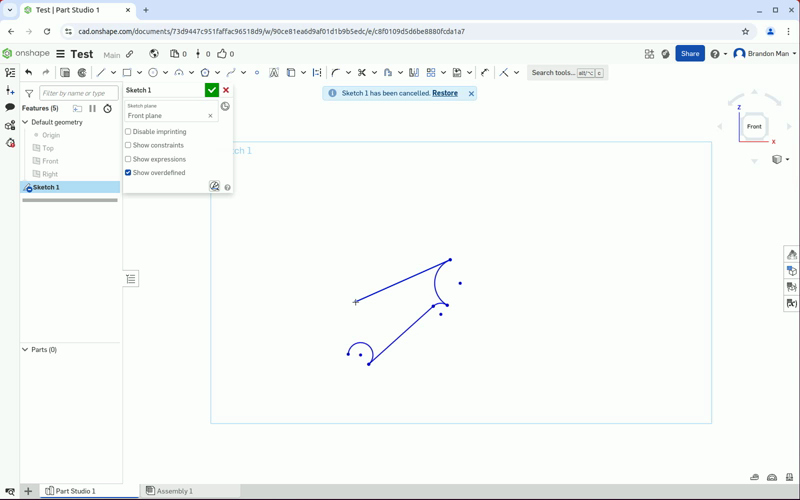
mouse_move(355, 301)
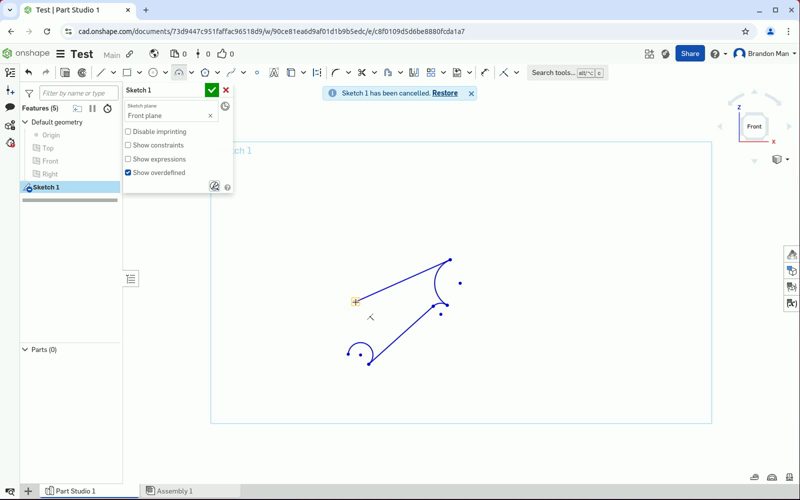
click(355, 301)
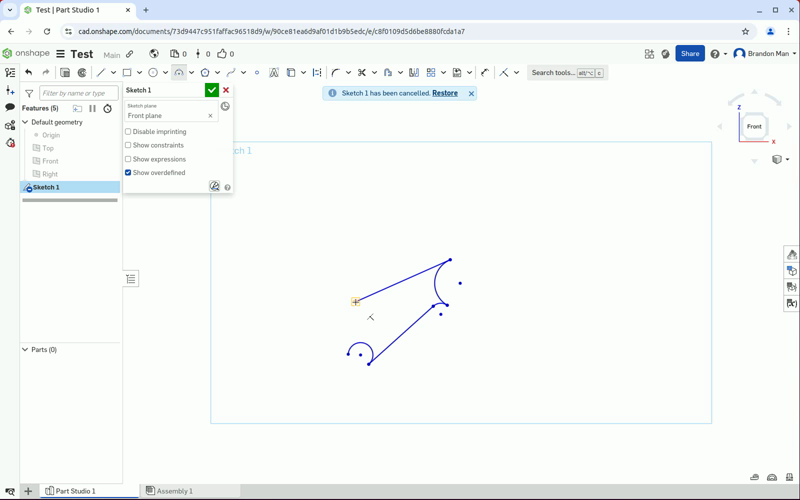
key_down(shift)
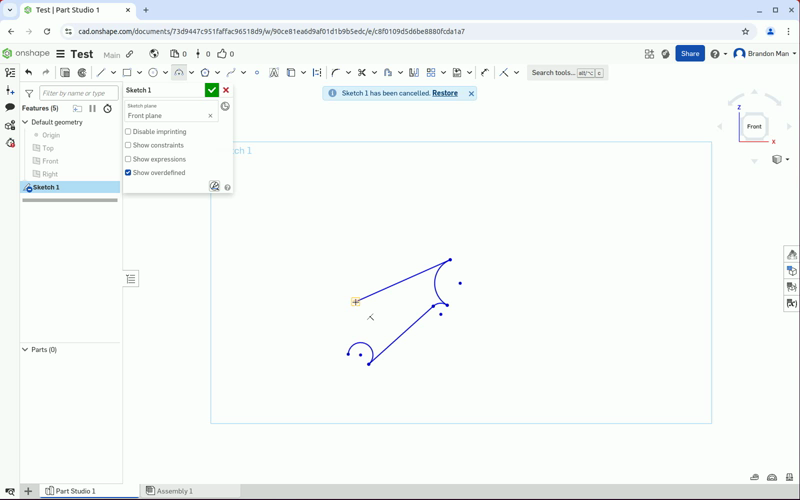
mouse_move(348, 313)
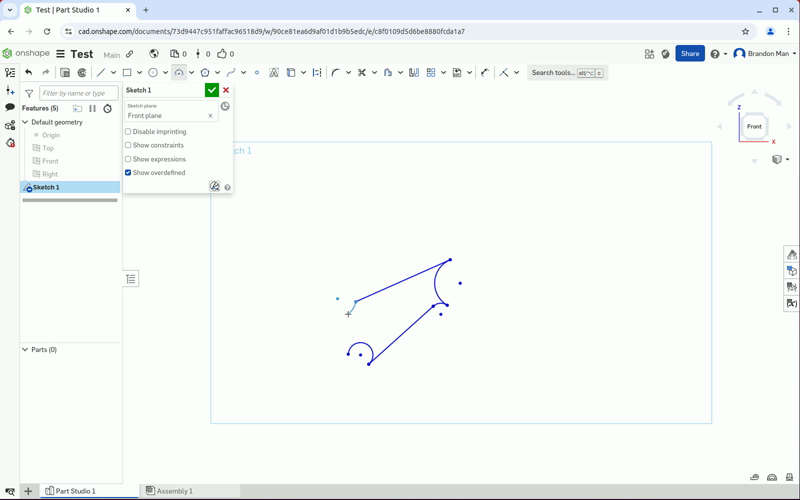
click(348, 313)
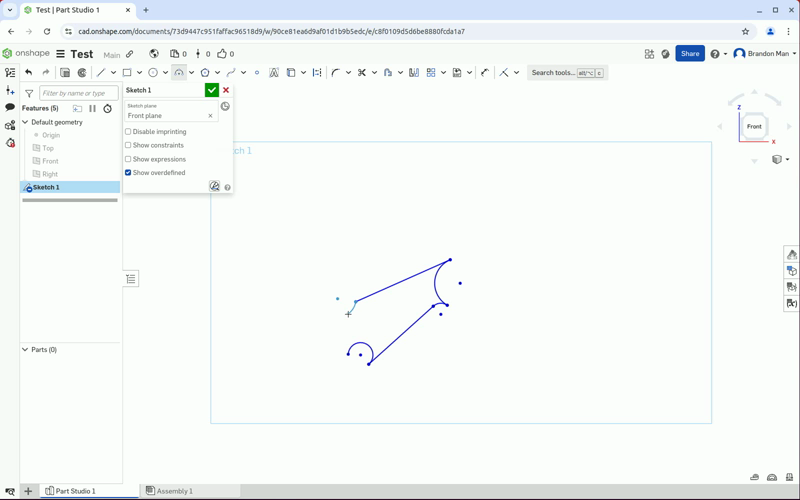
mouse_move(371, 320)
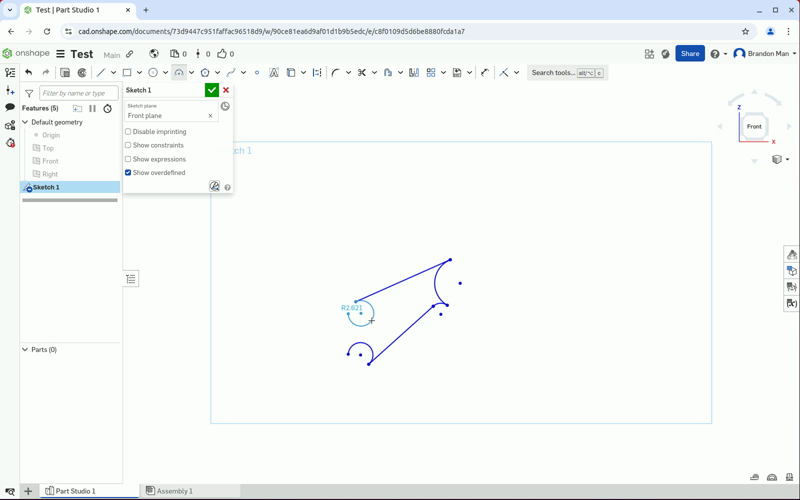
click(371, 320)
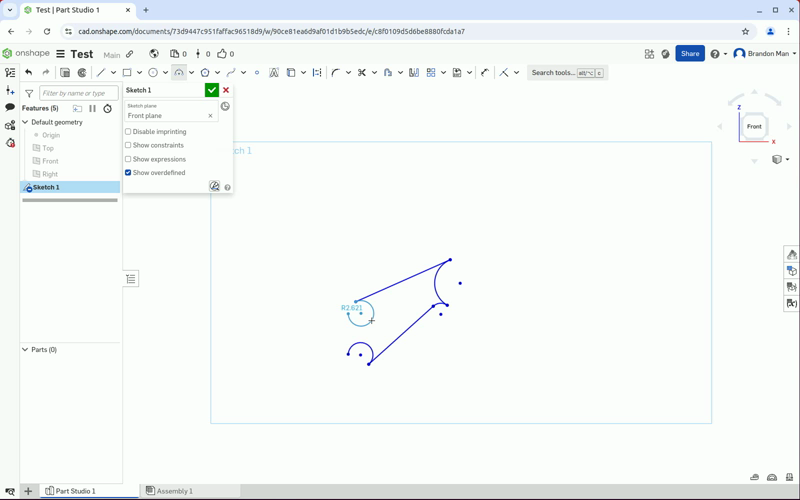
key_up(shift)
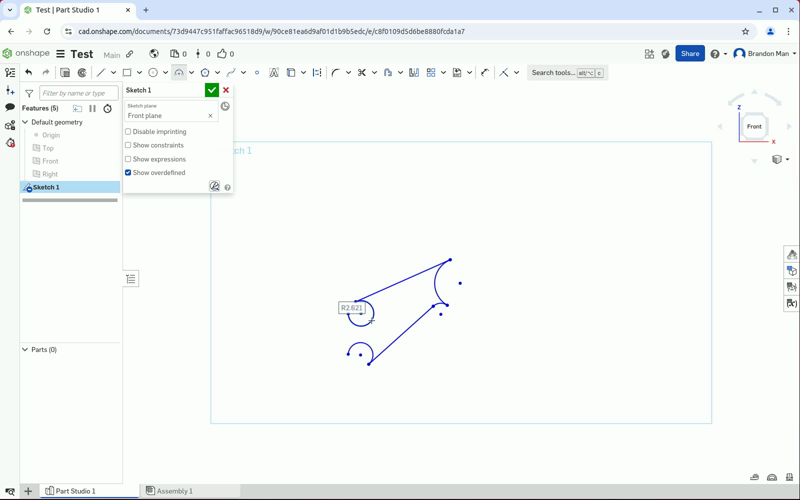
key(esc)
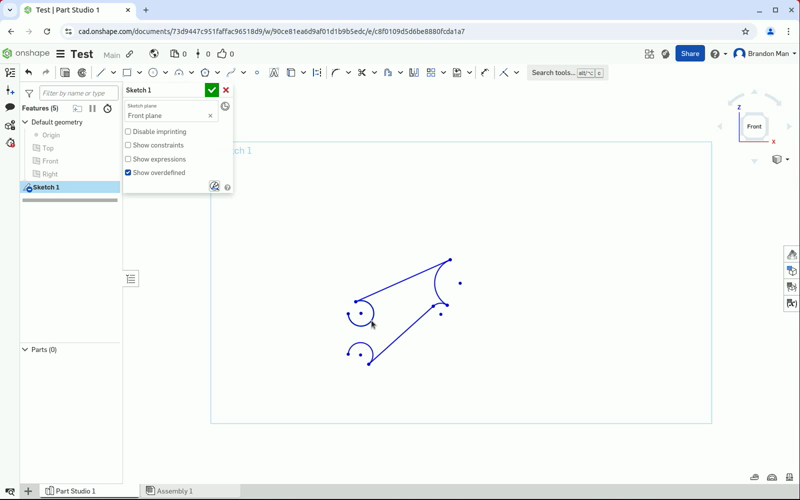
key(l)
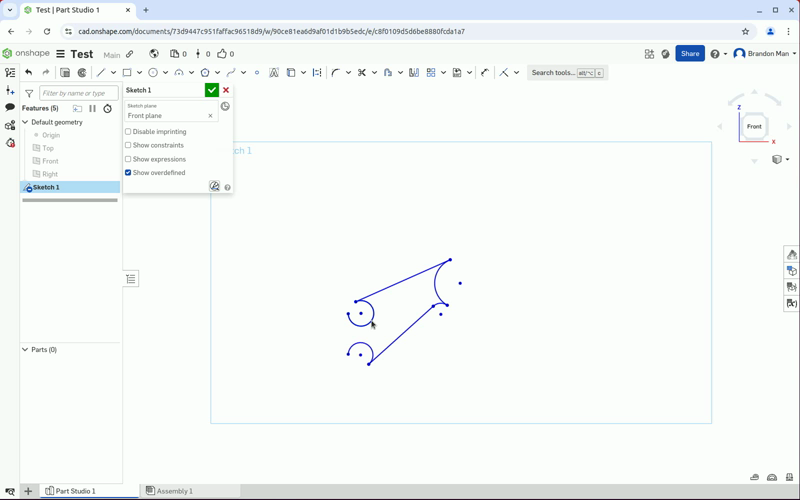
mouse_move(348, 313)
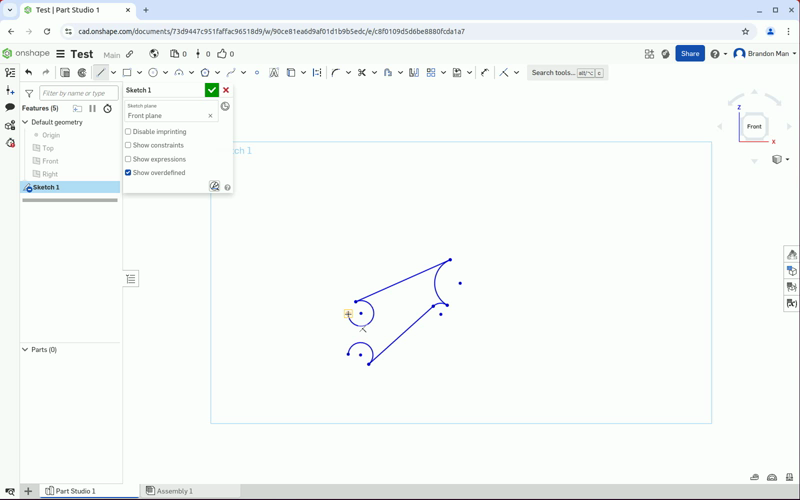
click(348, 313)
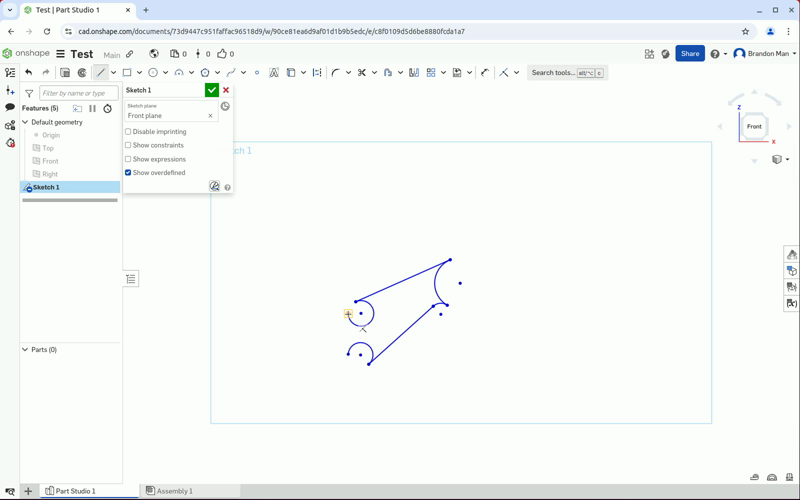
mouse_move(378, 313)
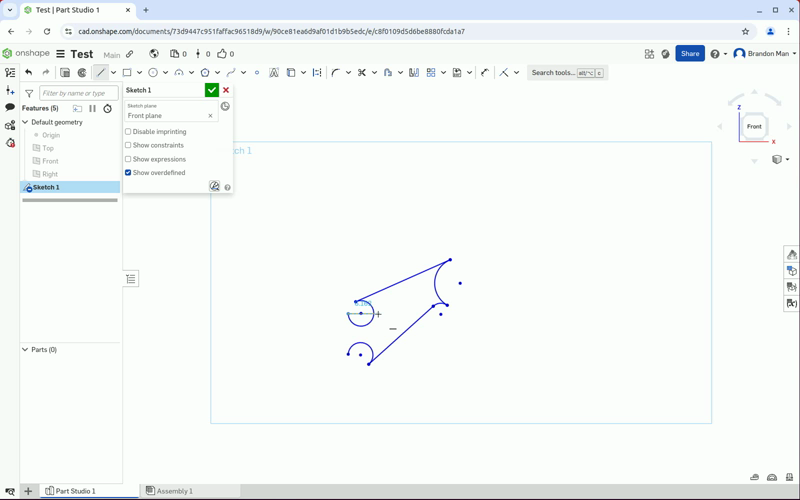
key_down(shift)
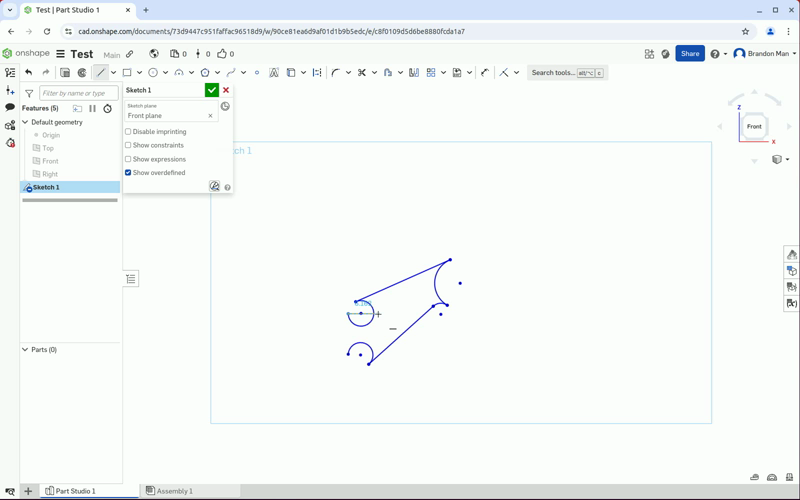
mouse_move(348, 354)
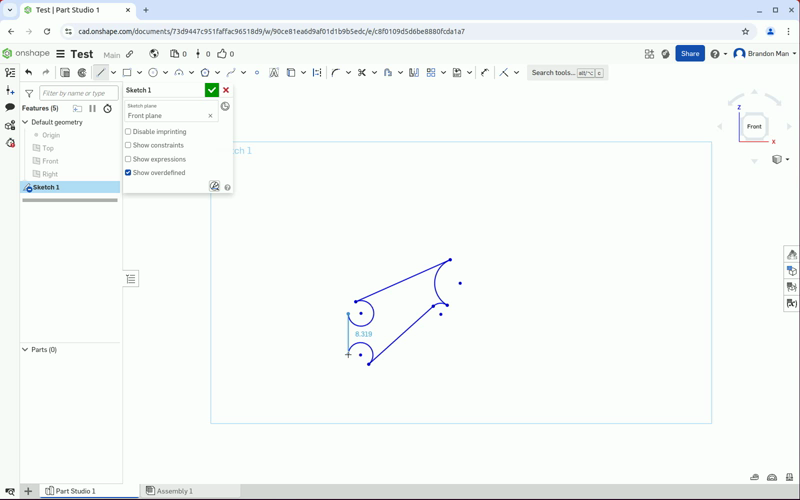
key_up(shift)
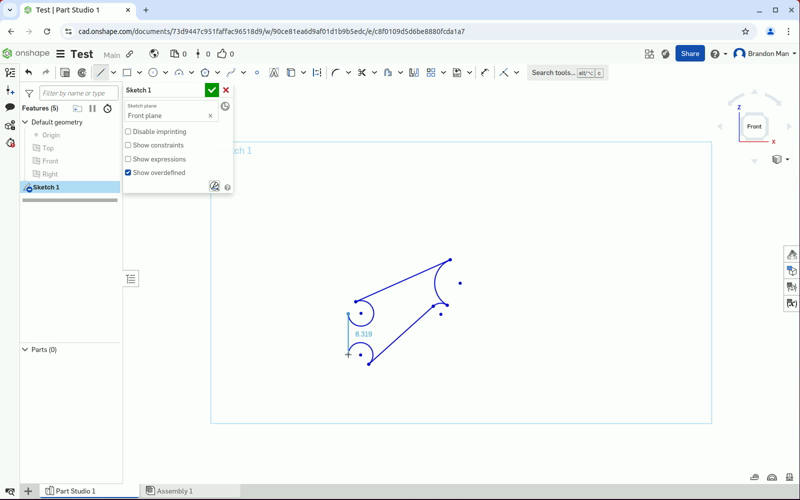
click(348, 354)
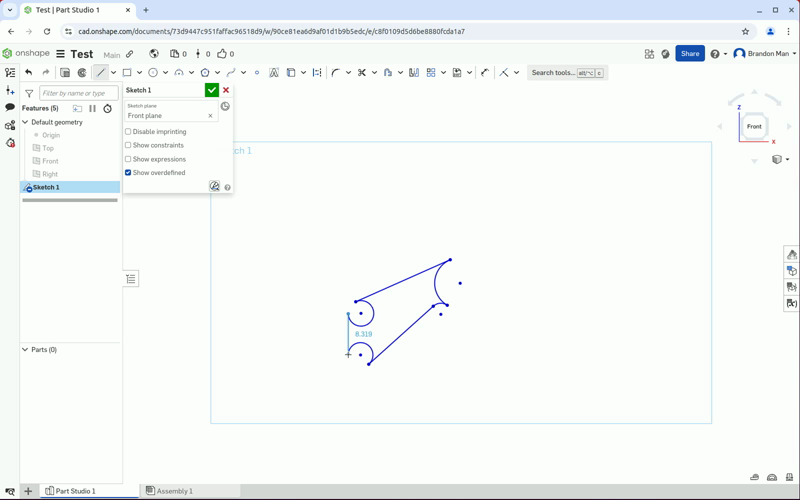
key(esc)
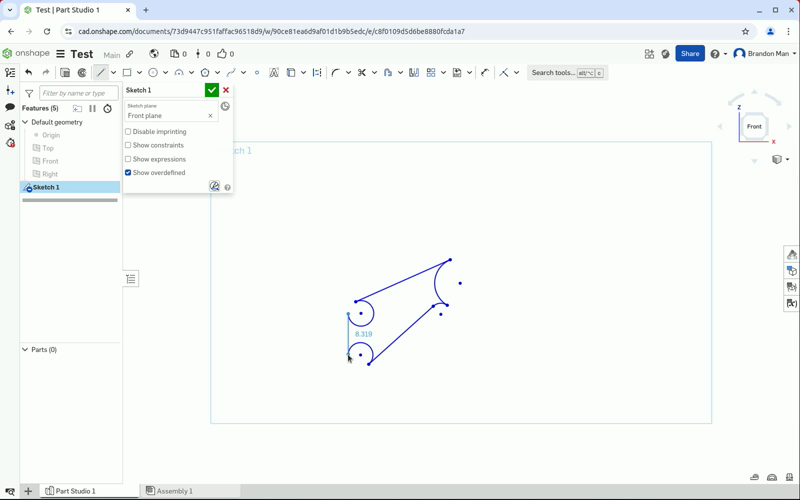
mouse_move(396, 290)
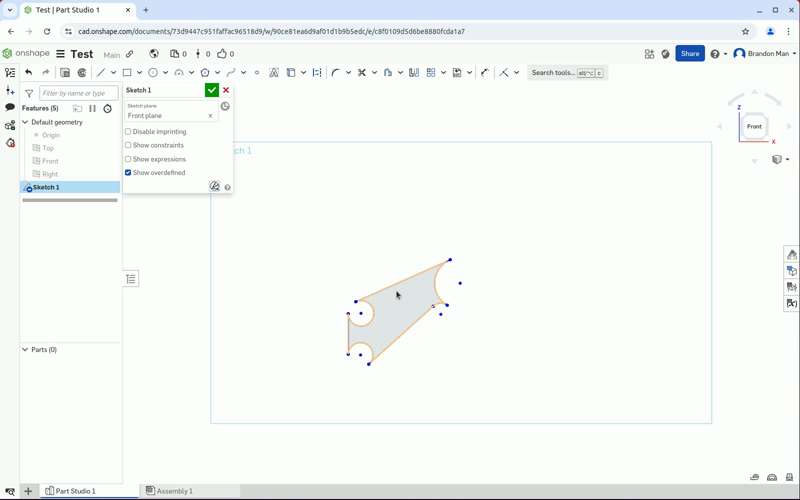
click(396, 290)
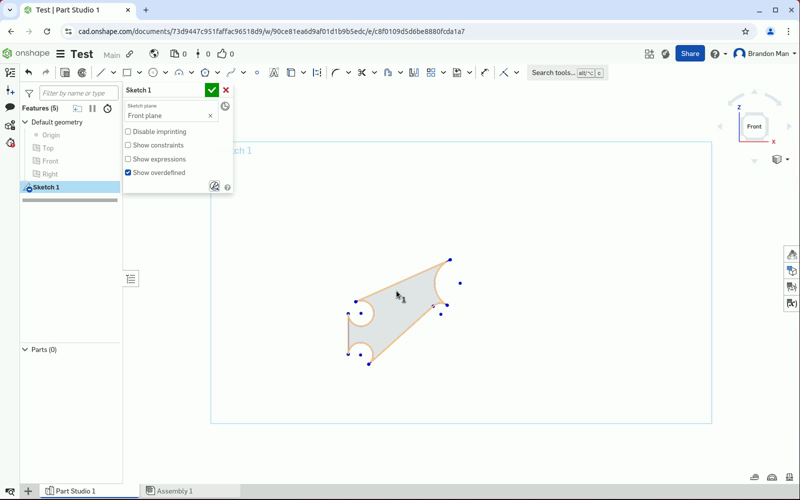
mouse_move(73, 352)
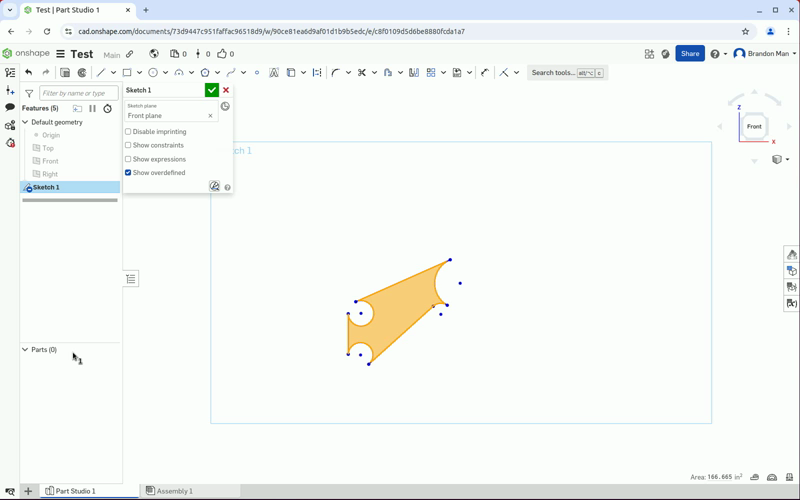
key(shift+y)
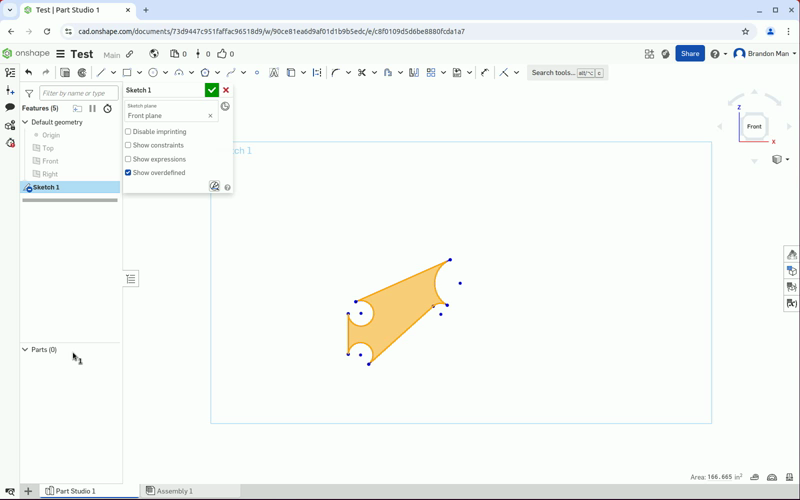
key(shift+e)
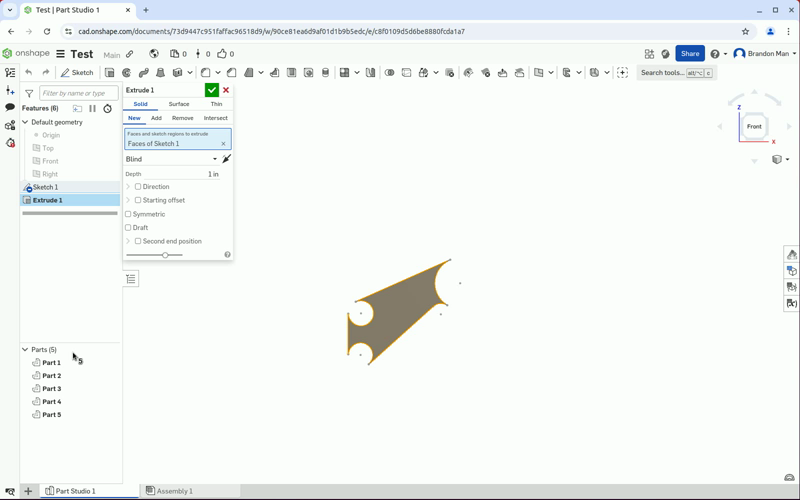
mouse_move(143, 106)
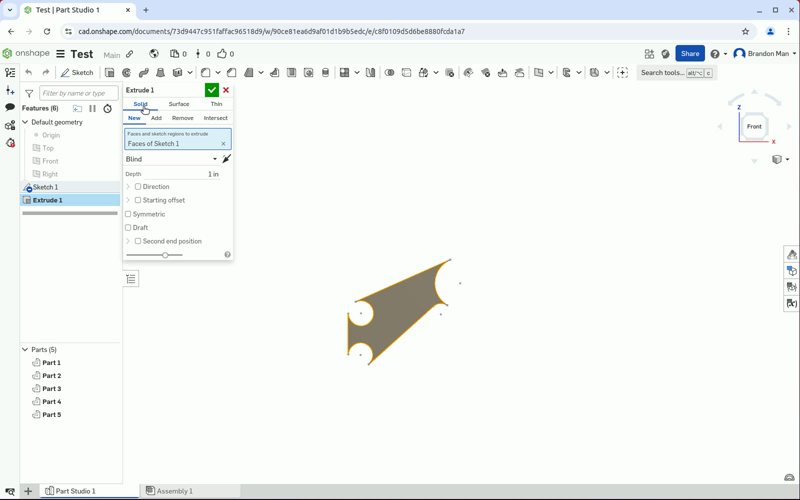
click(143, 106)
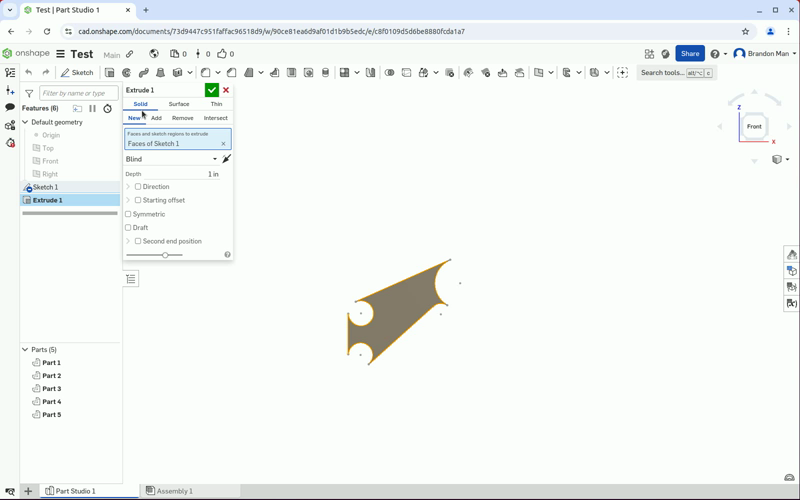
mouse_move(137, 120)
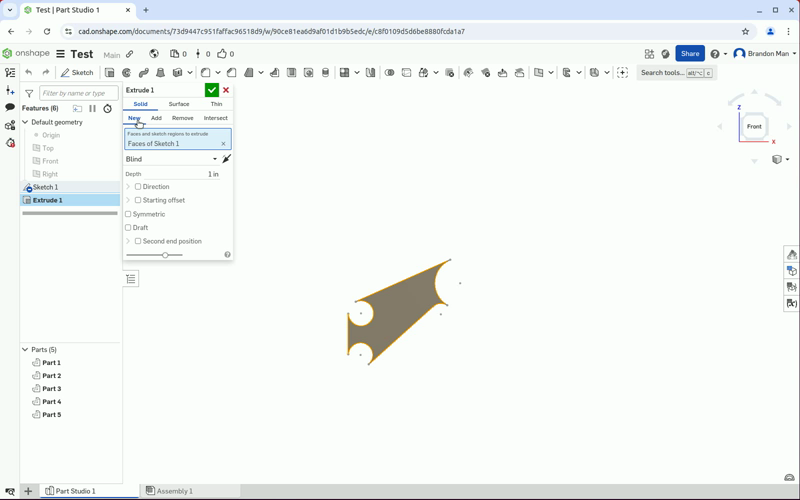
click(137, 120)
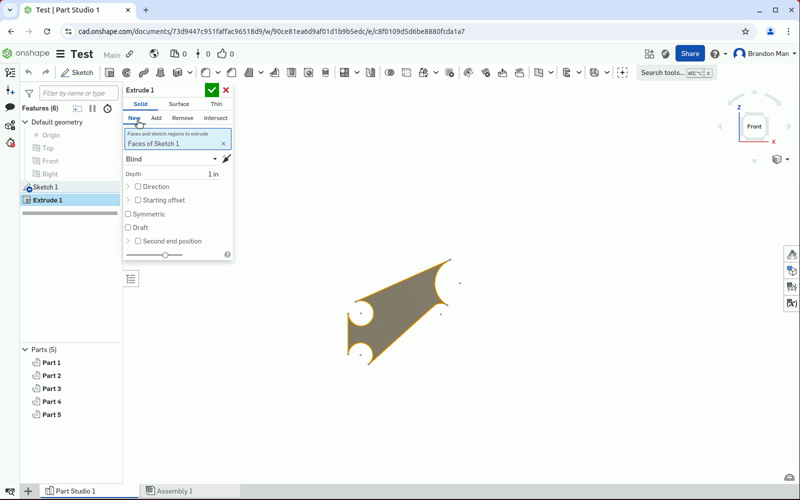
key(tab, 4)
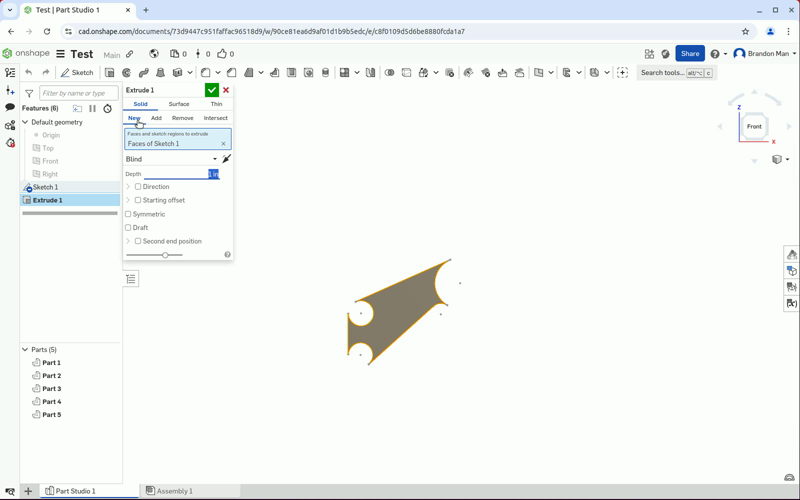
text(2.408)
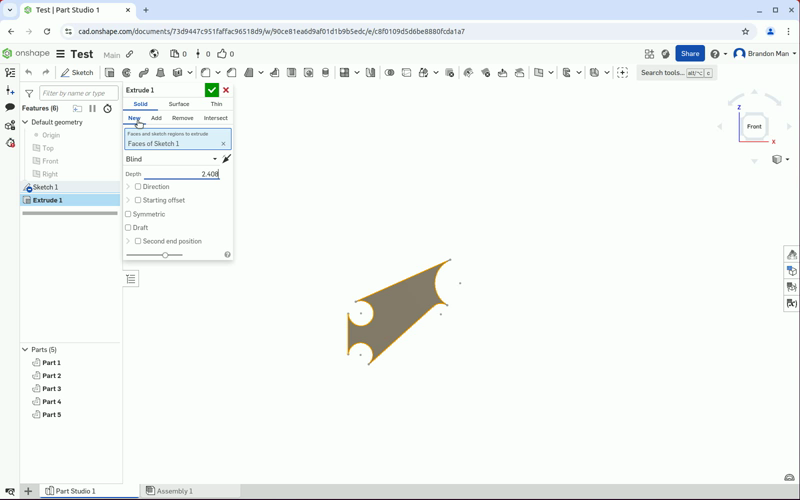
key(tab, 3)
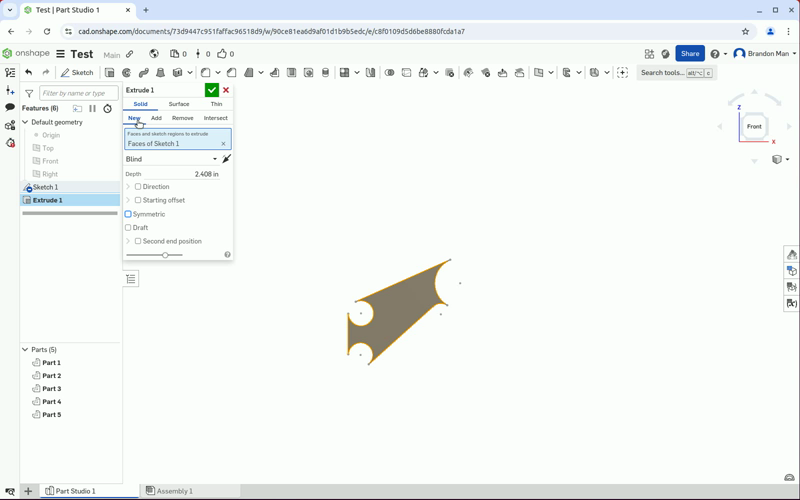
key(space)
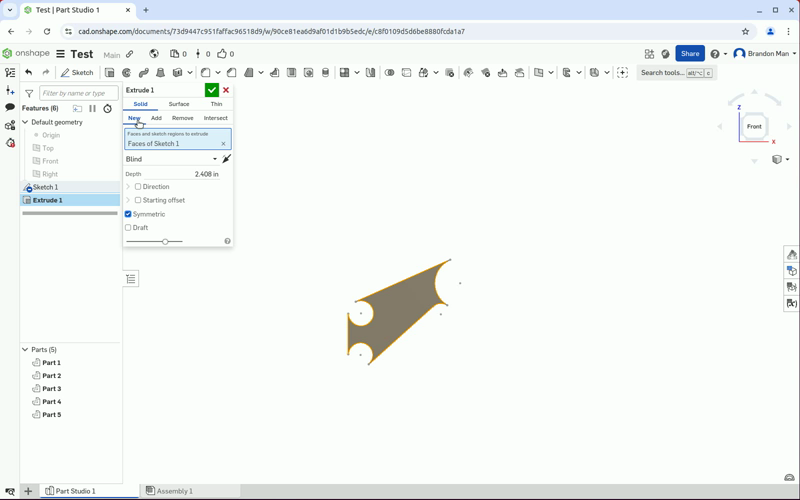
key(enter)
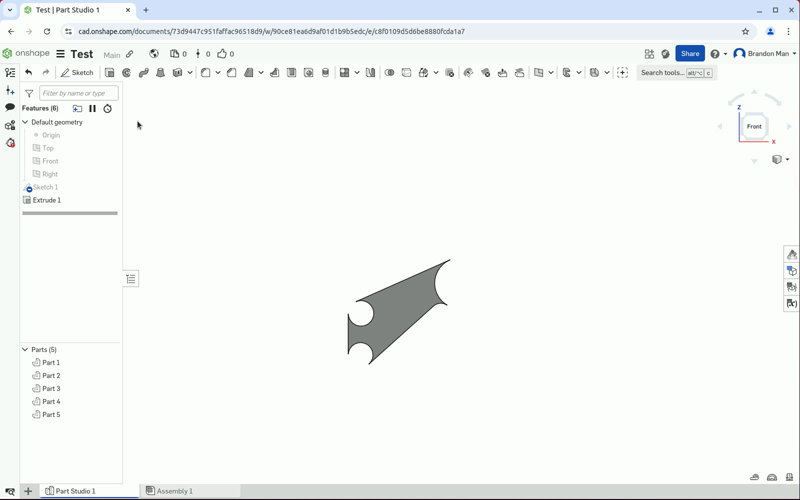
key(shift+h)
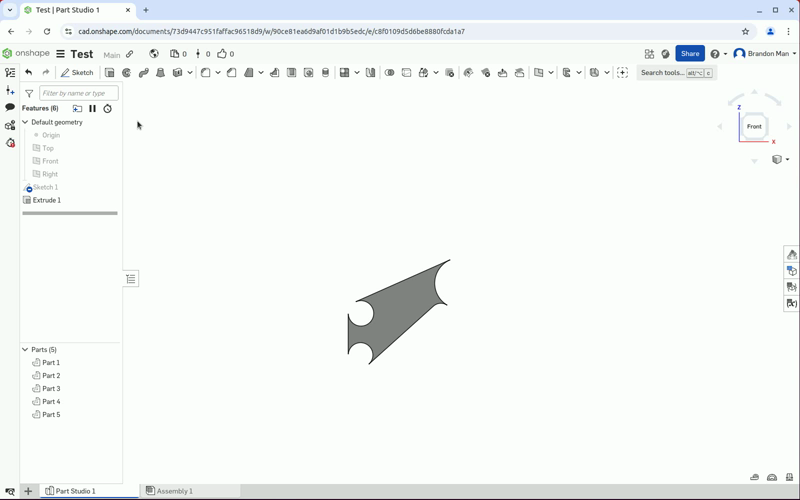
key(shift+h)
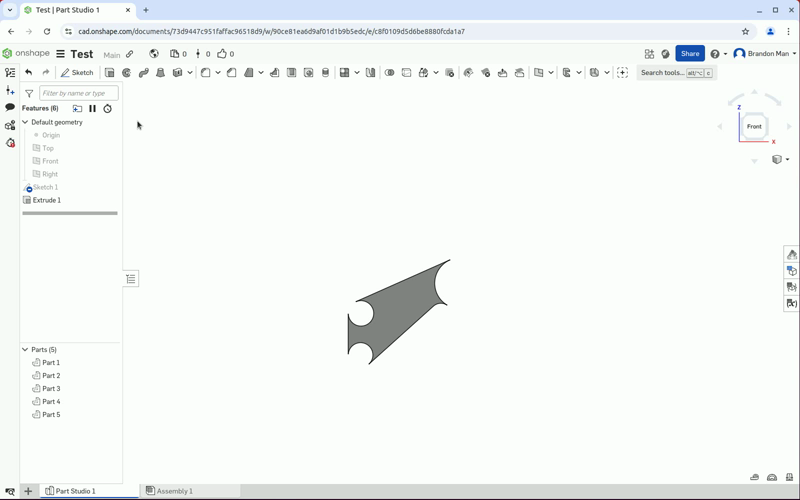
mouse_move(73, 189)
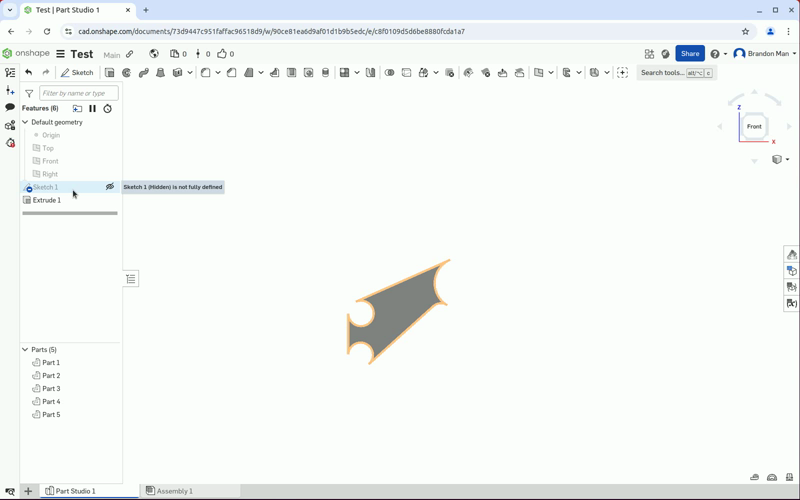
click(73, 189)
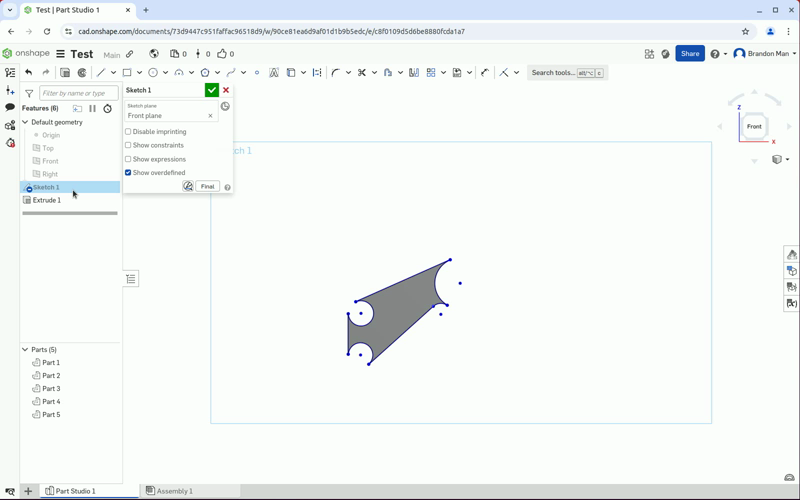
mouse_move(229, 92)
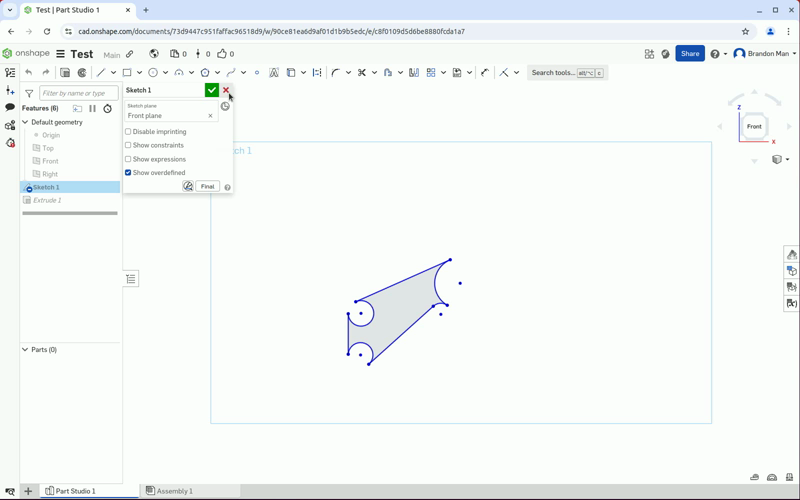
click(229, 92)
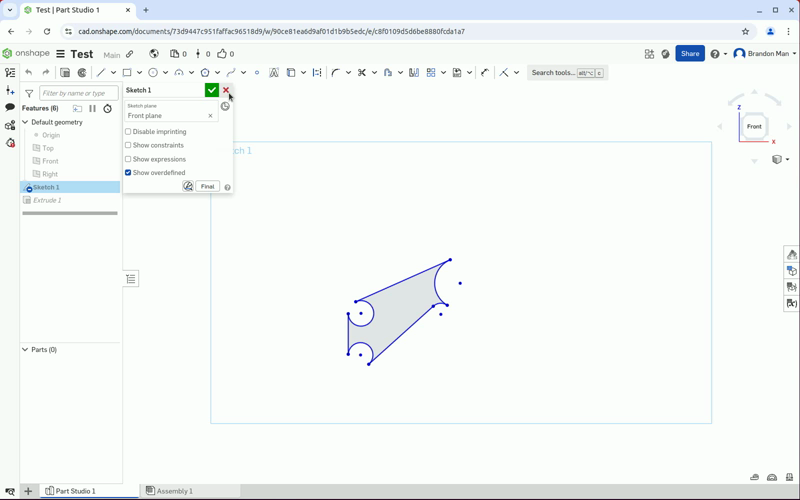
key(shift+s)
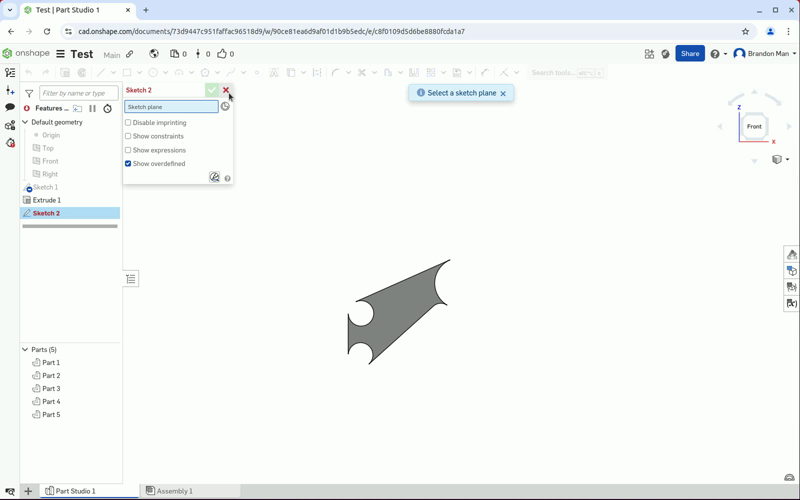
mouse_move(73, 163)
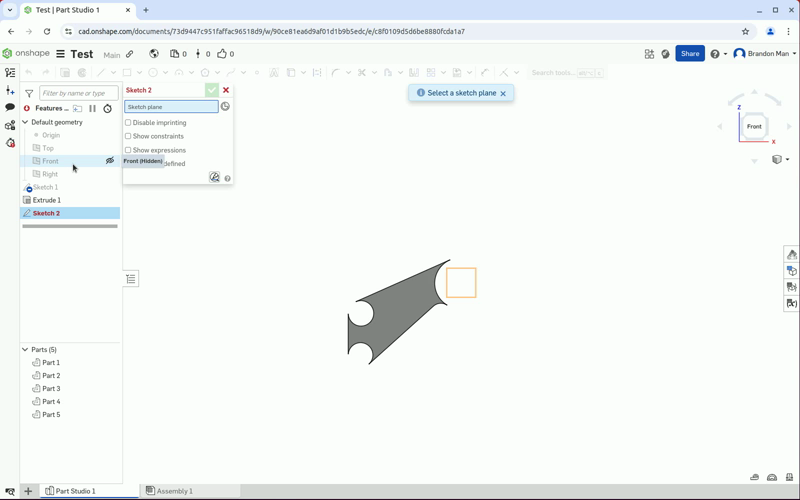
click(73, 163)
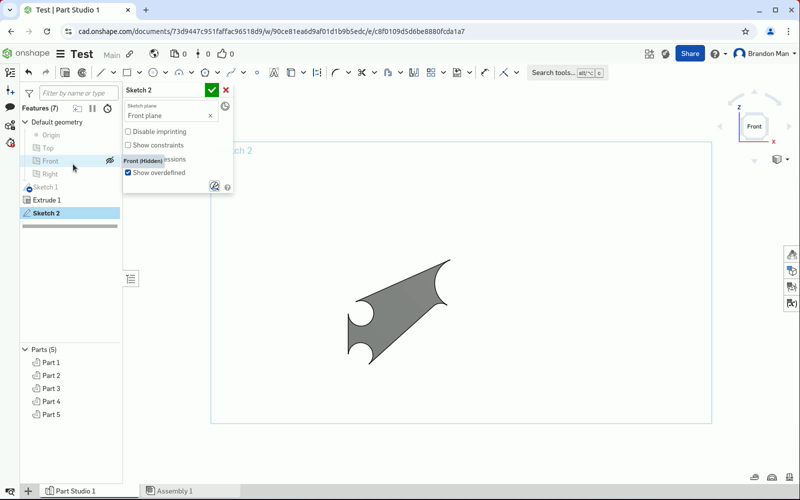
mouse_move(73, 352)
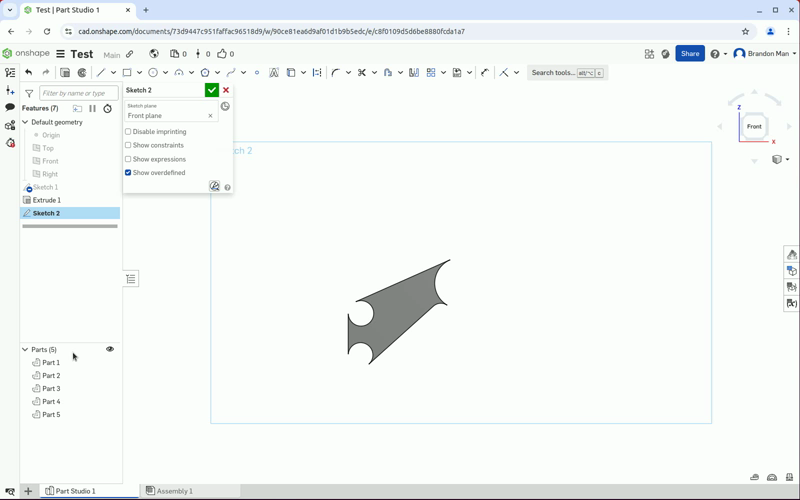
key(y)
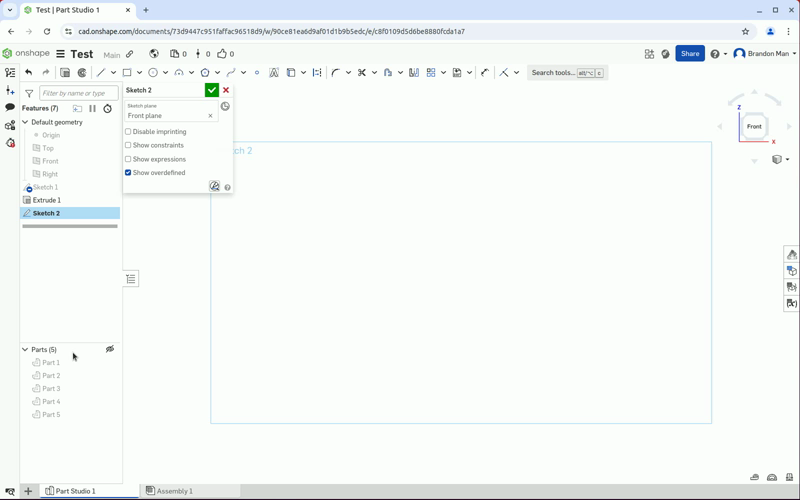
key(c)
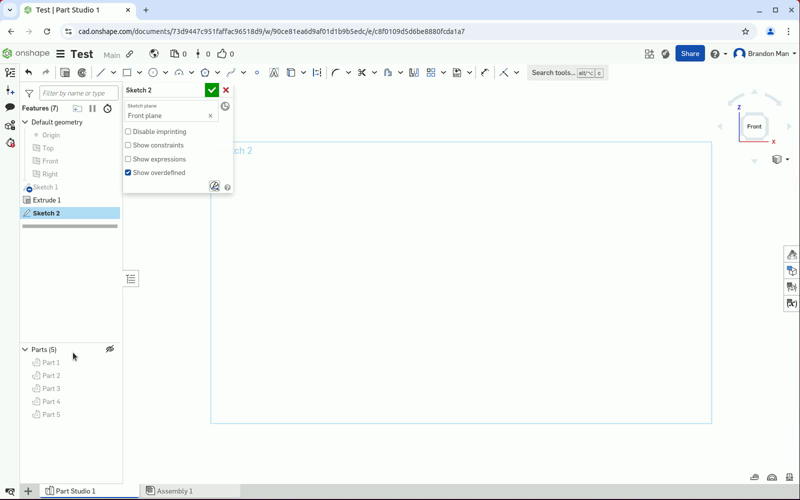
key_down(shift)
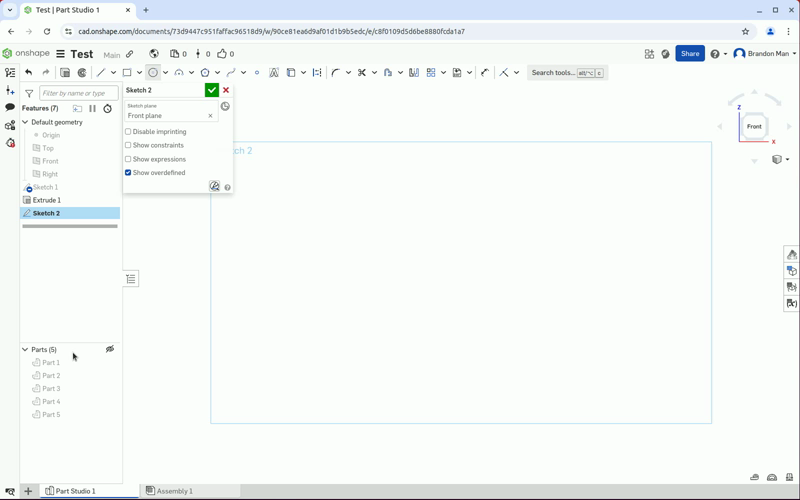
mouse_move(361, 313)
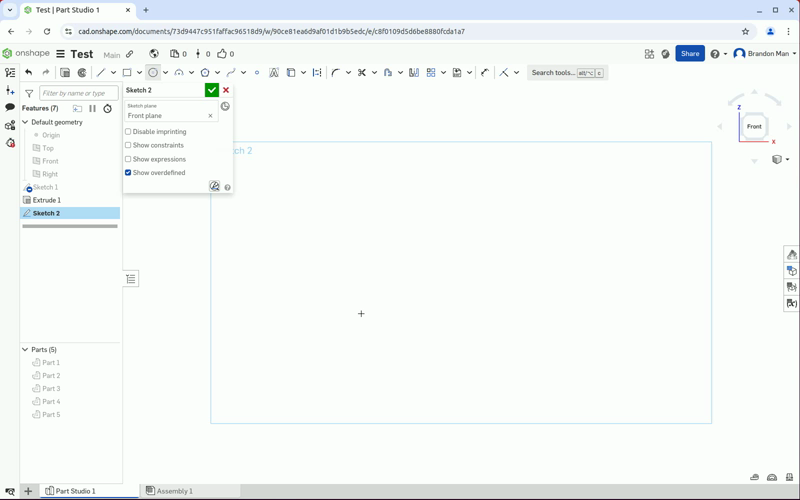
click(361, 313)
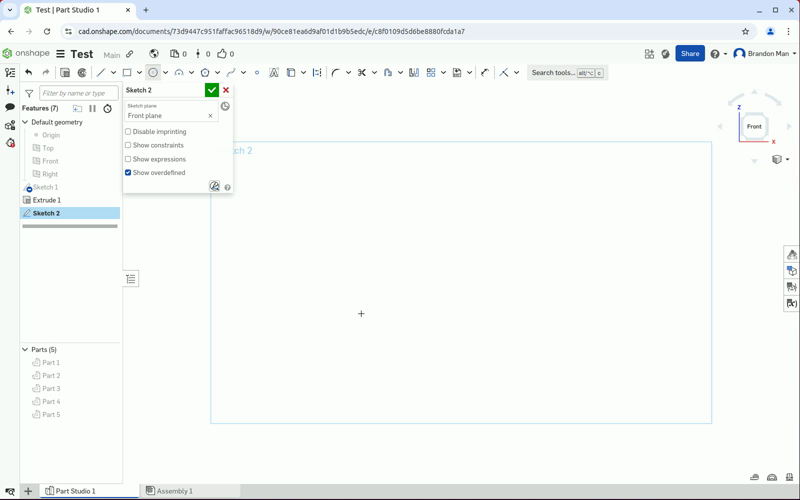
key_up(shift)
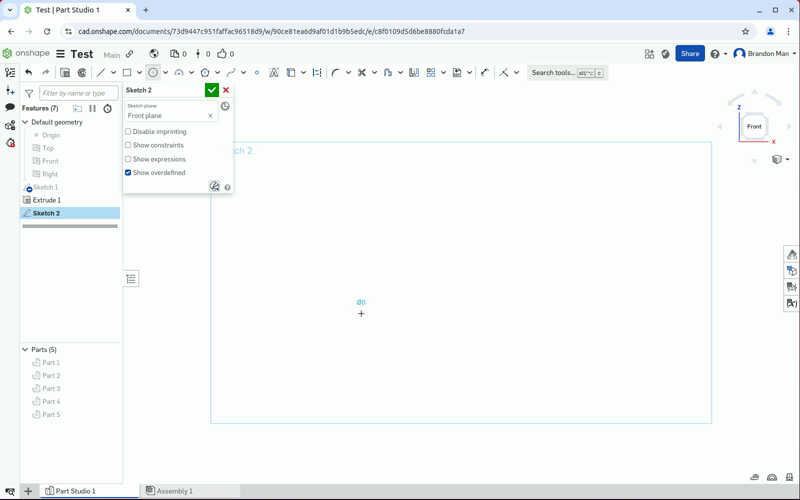
mouse_move(374, 313)
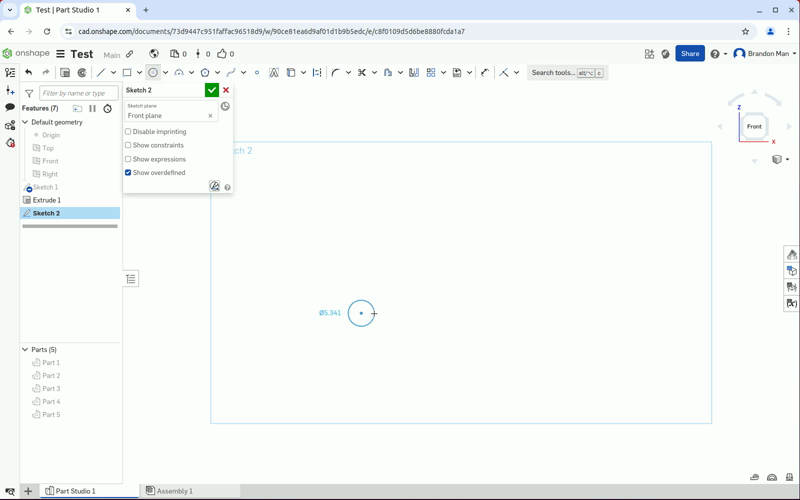
click(374, 313)
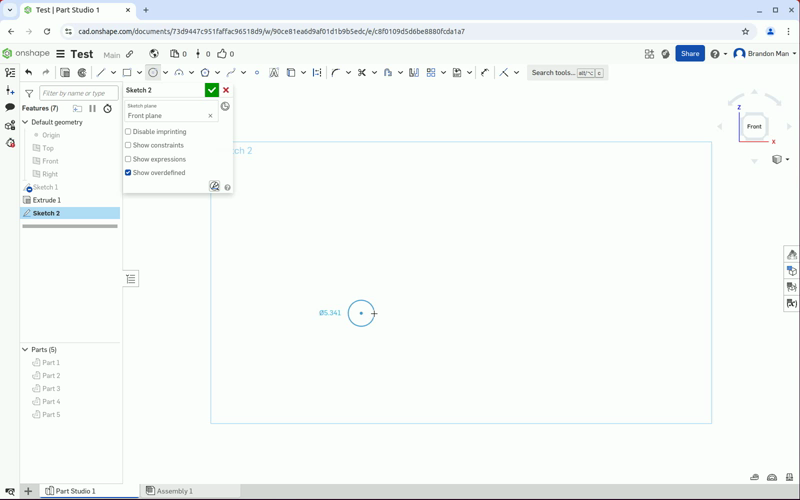
key(esc)
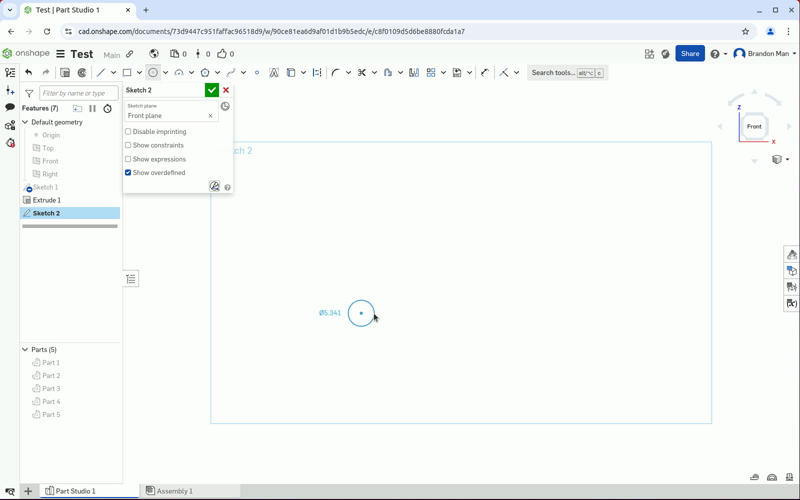
key(c)
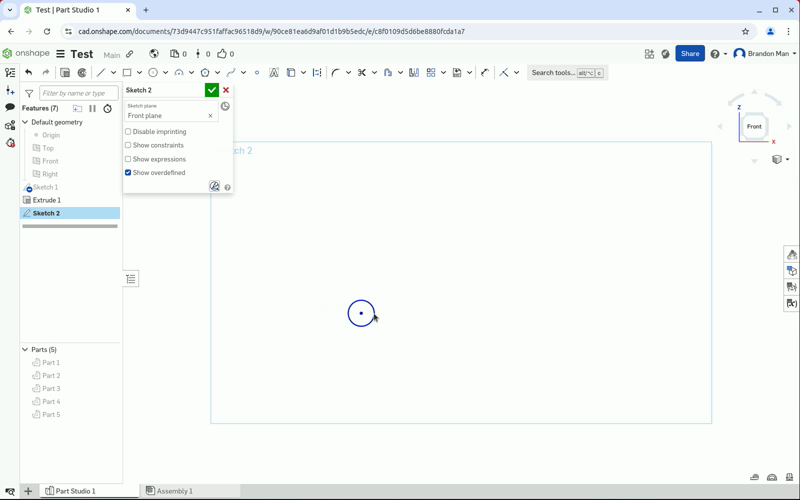
key_down(shift)
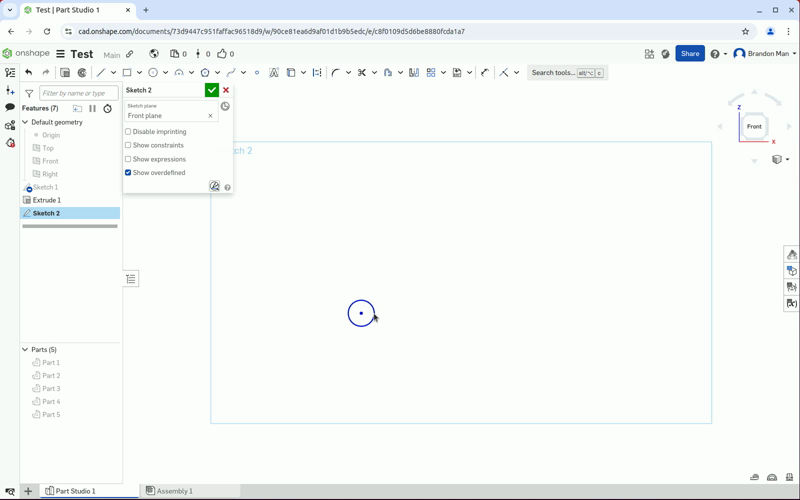
mouse_move(361, 313)
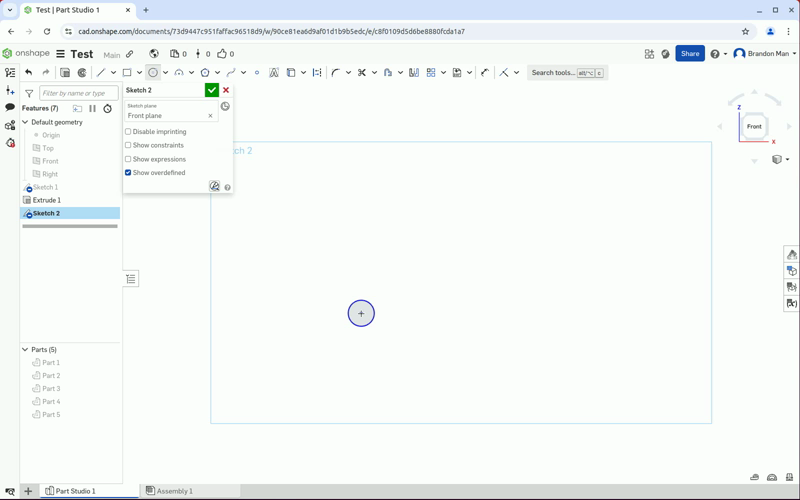
click(361, 313)
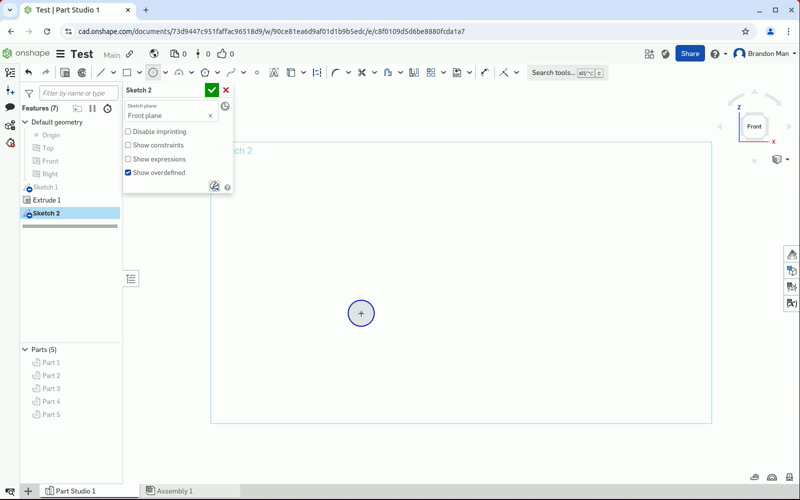
key_up(shift)
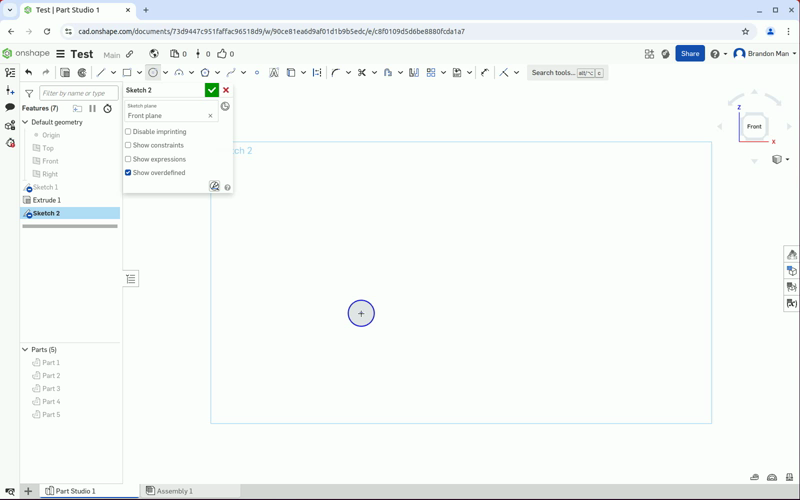
mouse_move(367, 313)
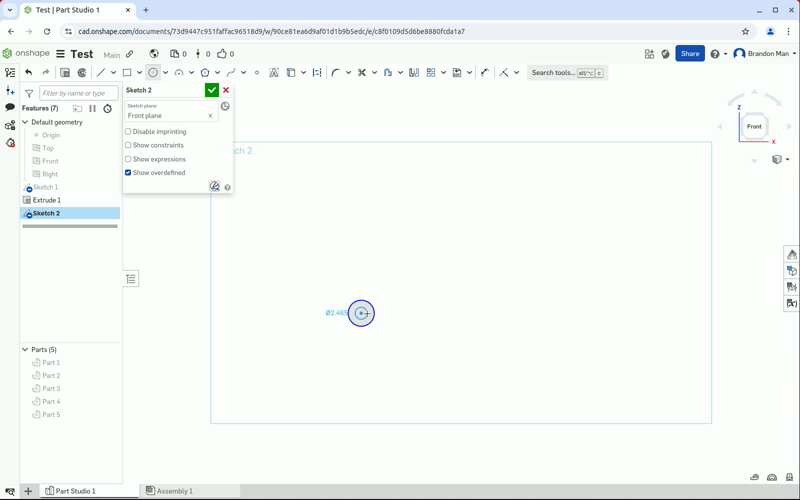
click(367, 313)
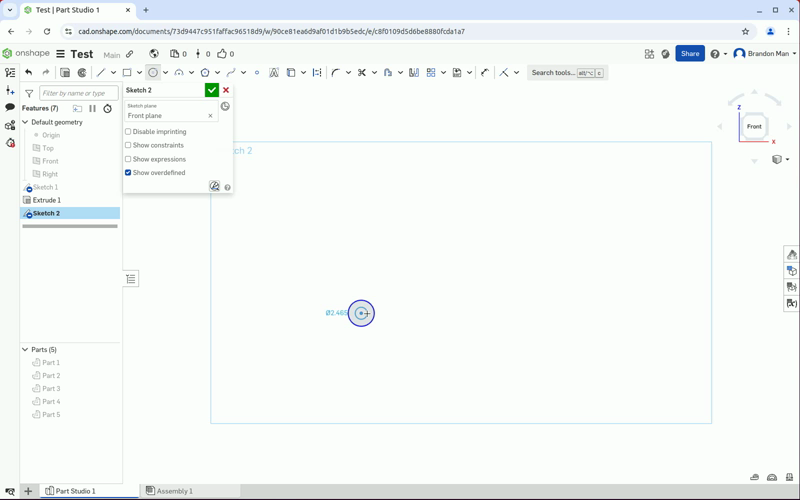
key(esc)
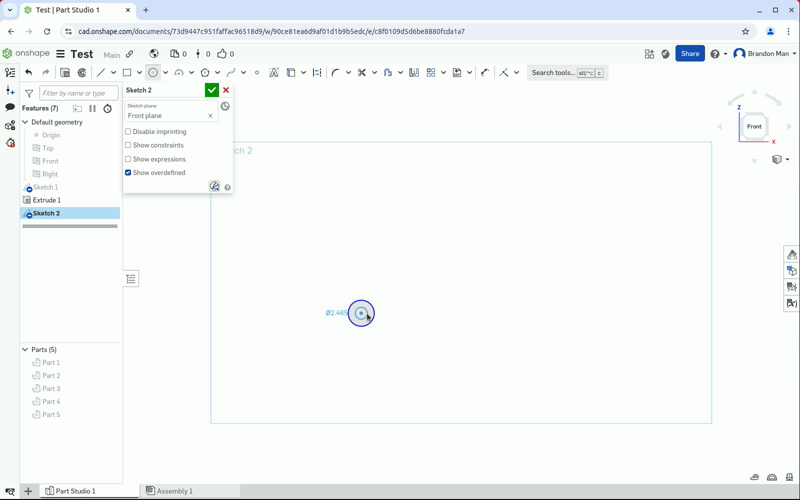
mouse_move(362, 301)
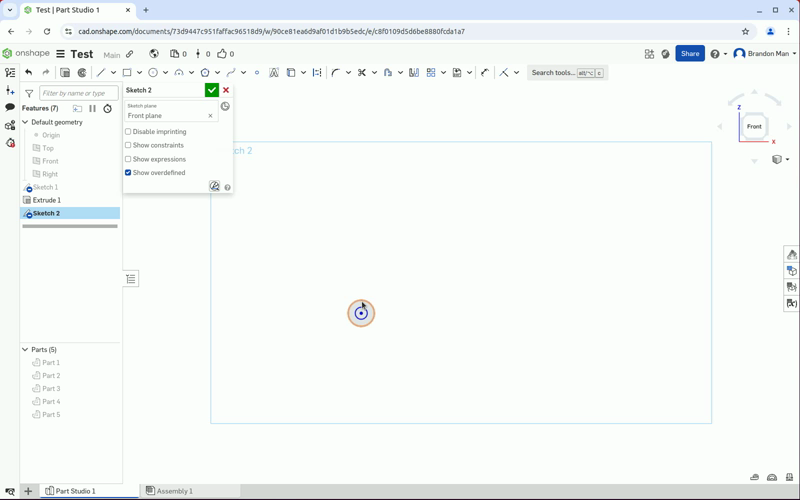
scroll(6)
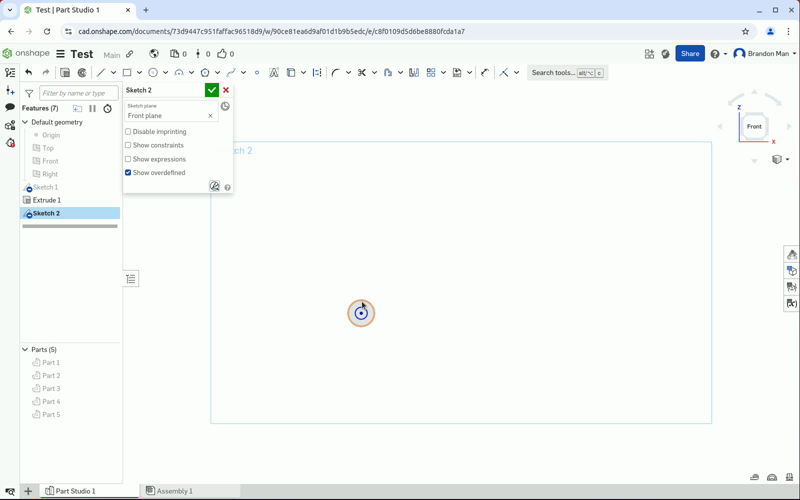
scroll(6)
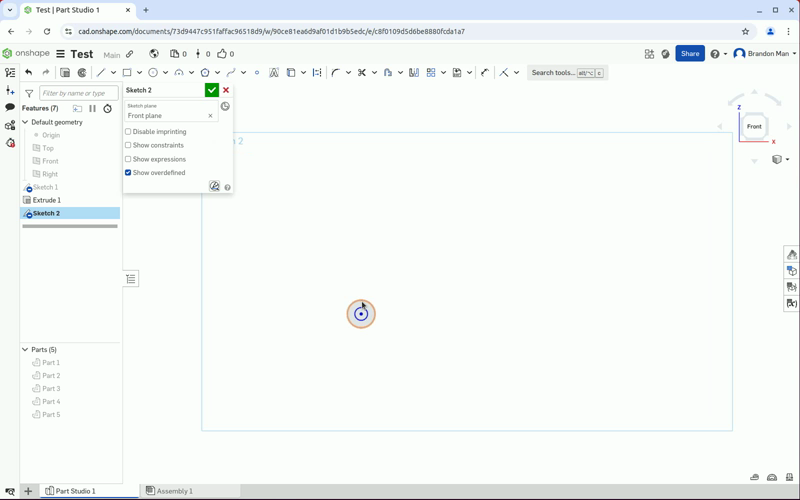
scroll(6)
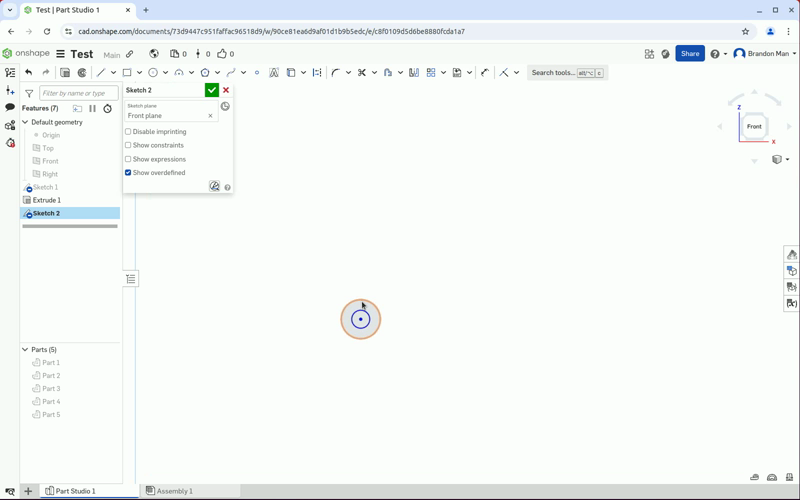
scroll(6)
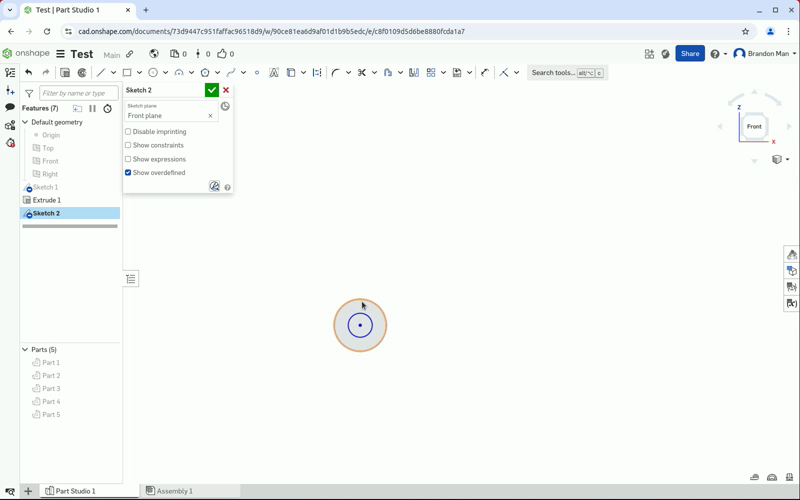
scroll(6)
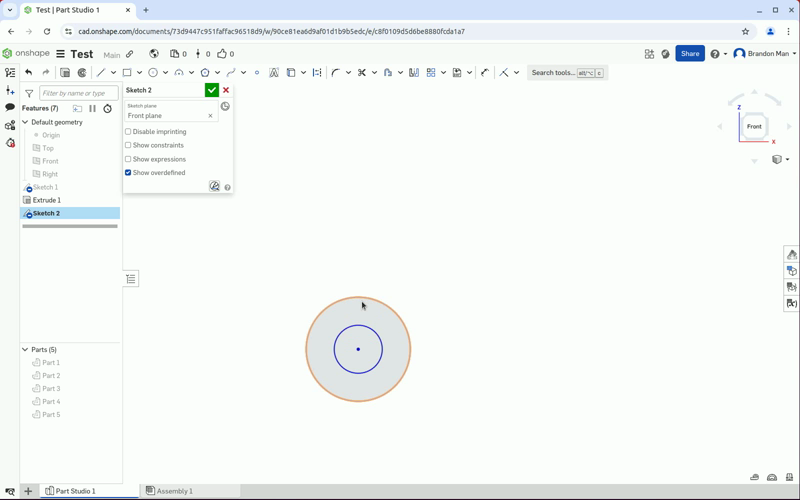
scroll(6)
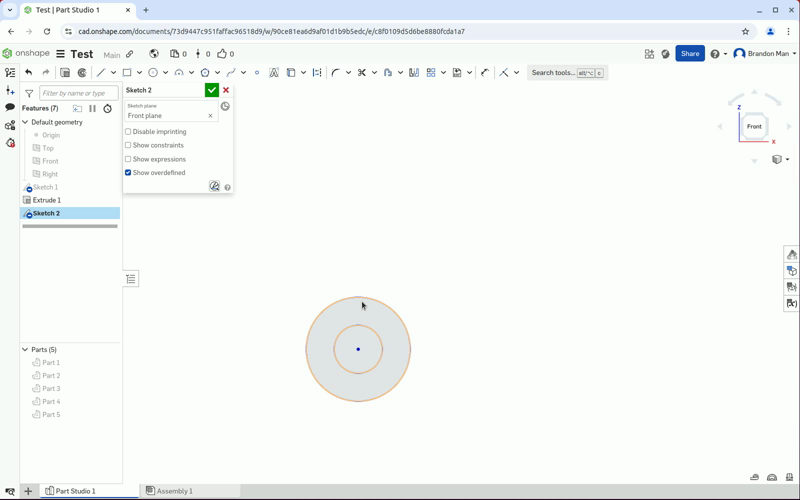
scroll(6)
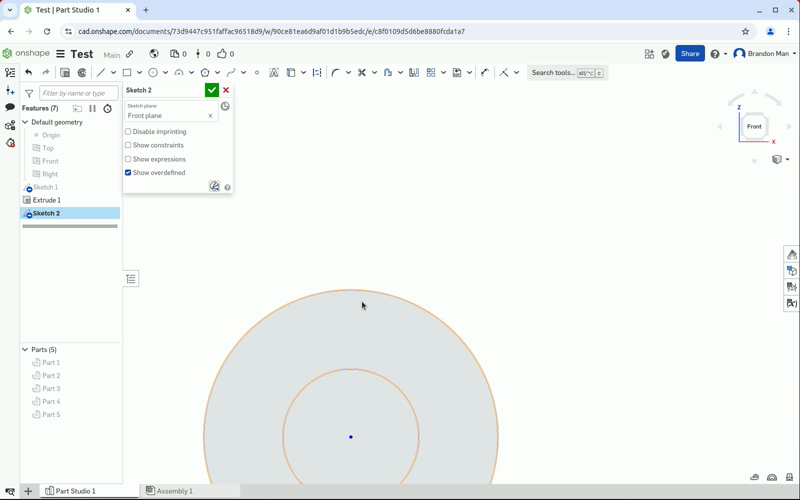
click(362, 301)
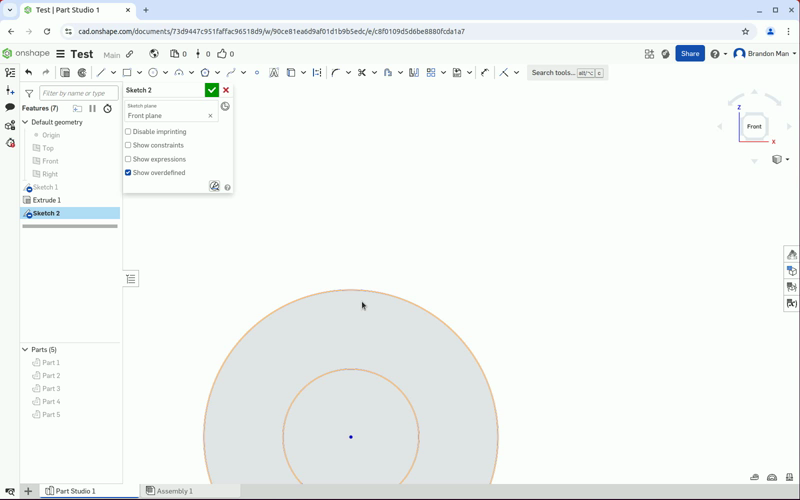
scroll(-6)
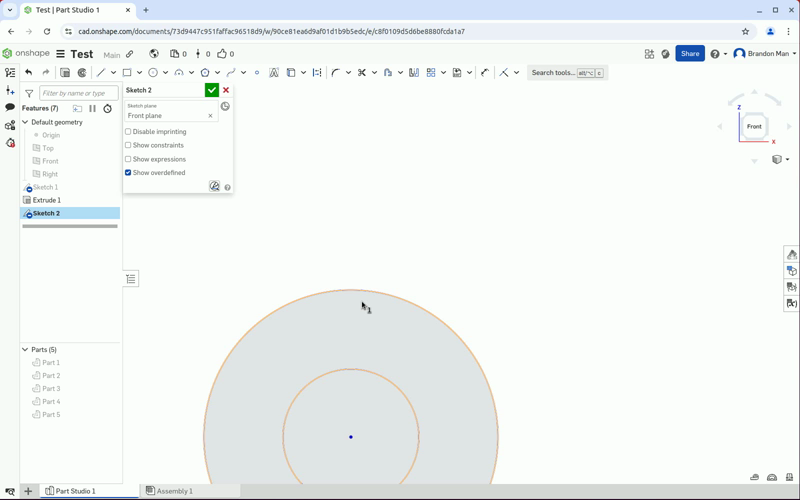
scroll(-6)
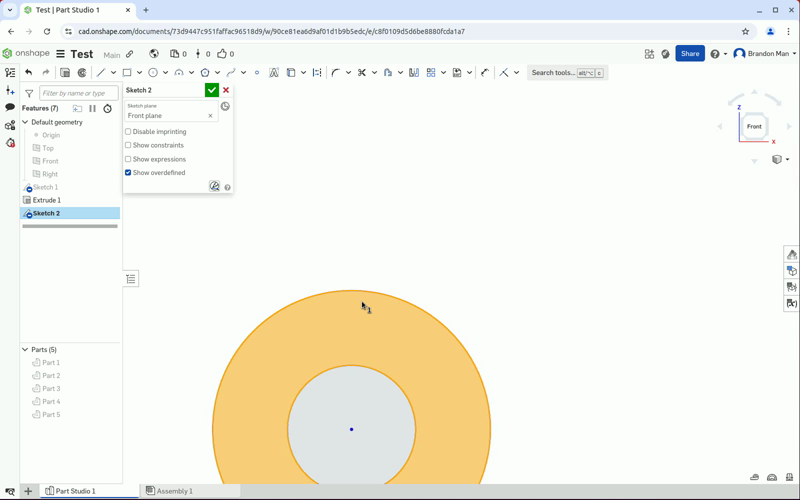
scroll(-6)
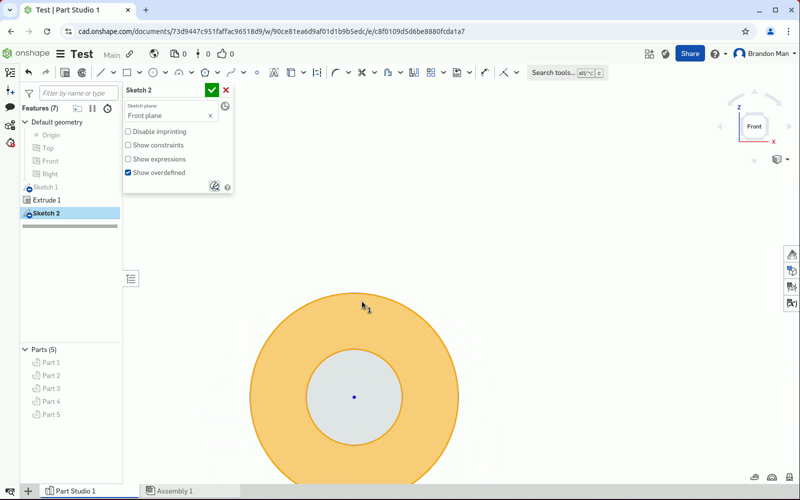
scroll(-6)
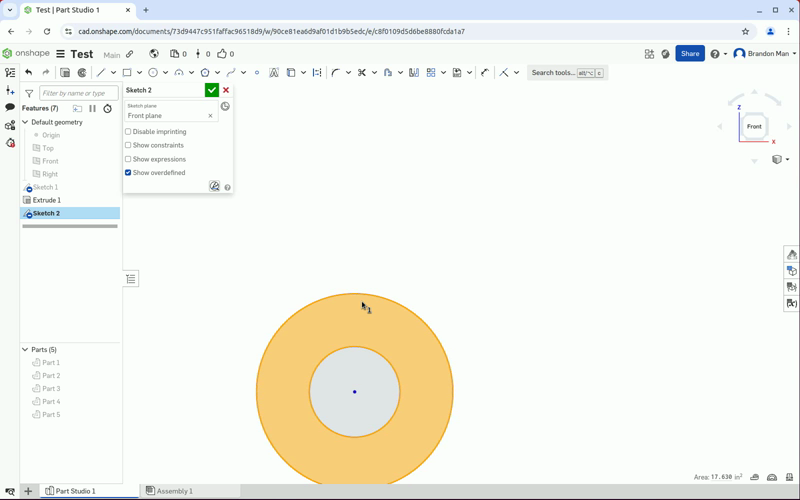
scroll(-6)
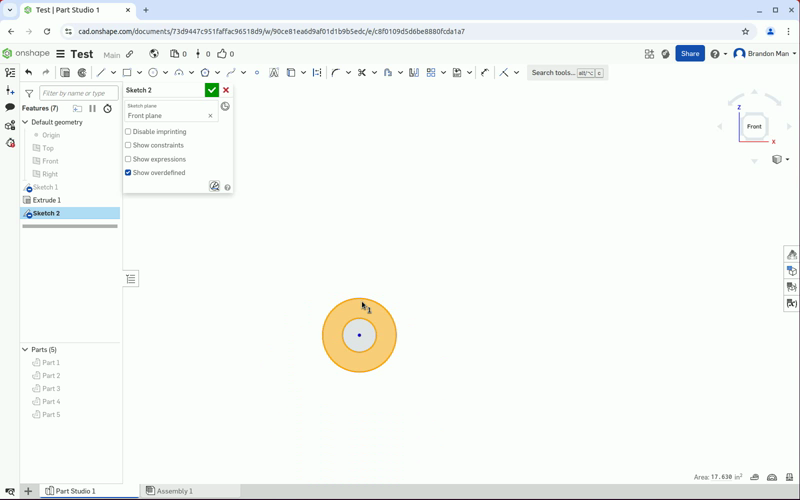
scroll(-6)
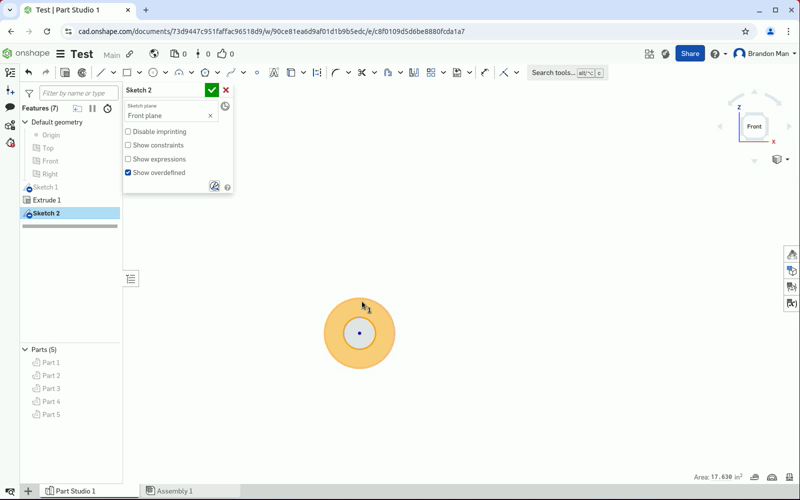
scroll(-6)
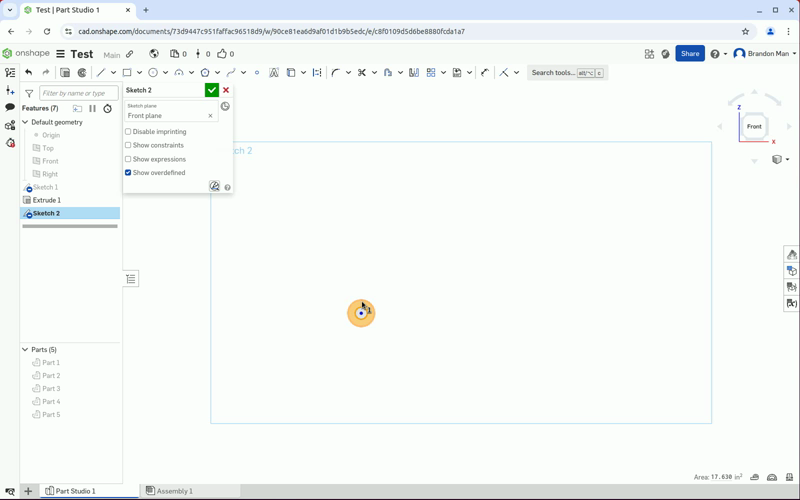
mouse_move(73, 352)
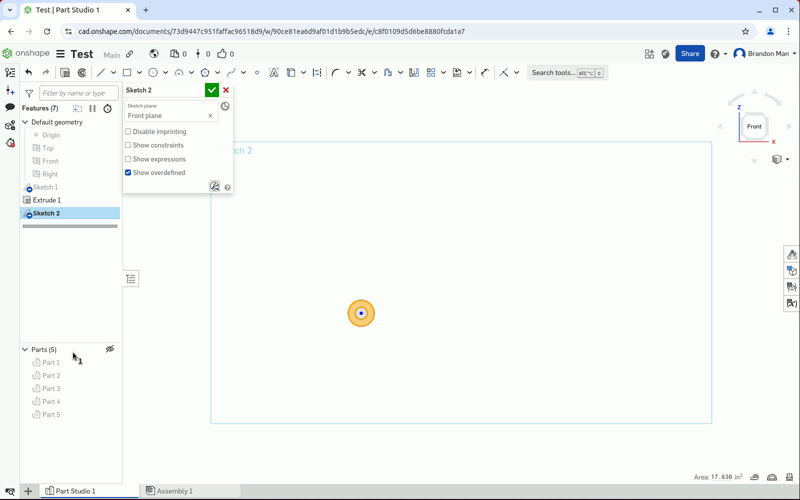
key(shift+y)
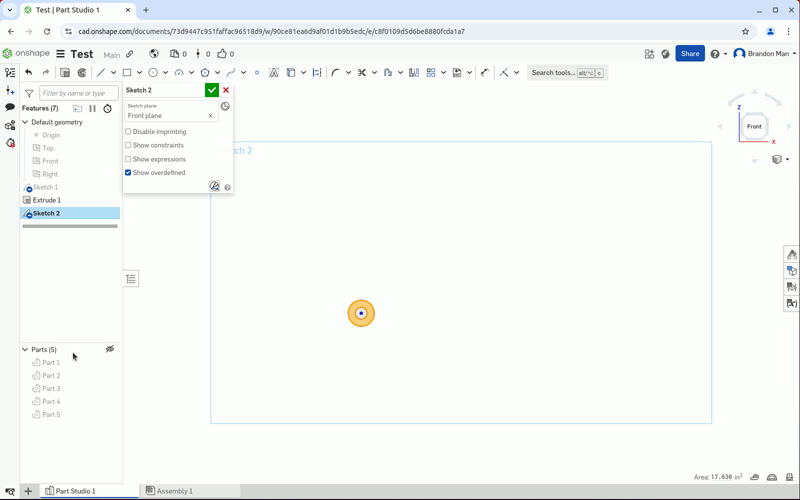
key(shift+e)
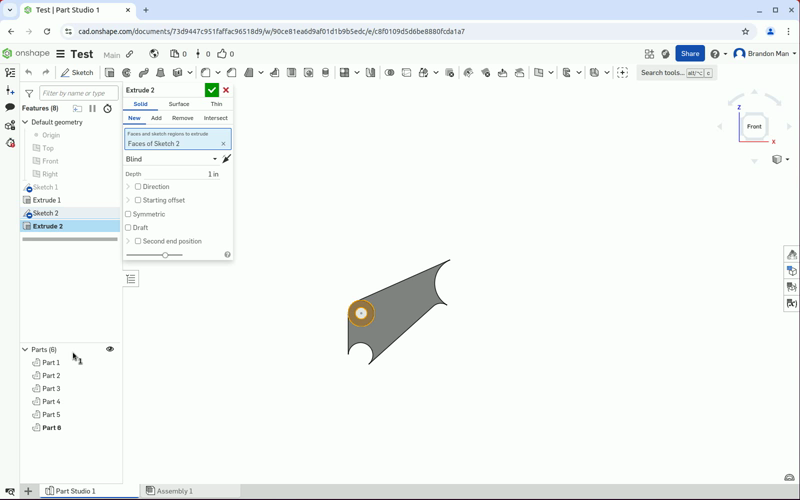
mouse_move(143, 106)
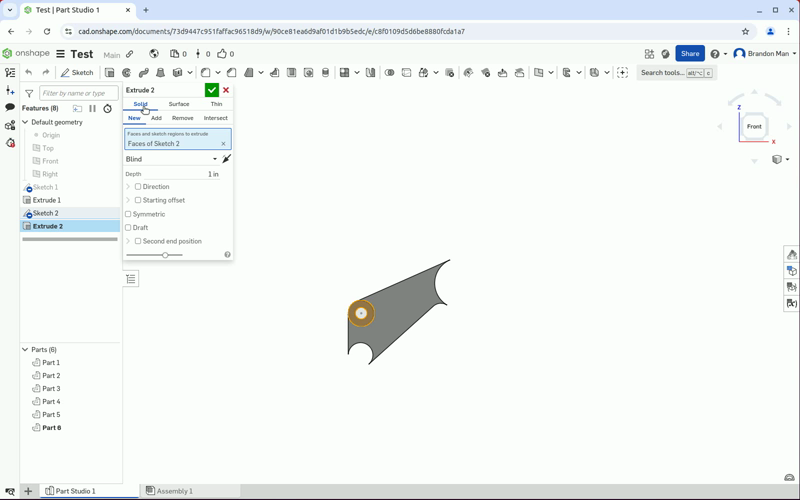
click(143, 106)
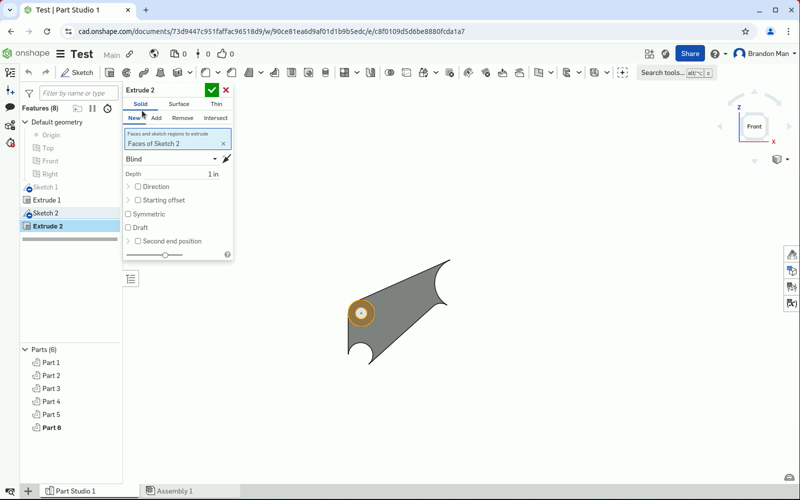
mouse_move(137, 120)
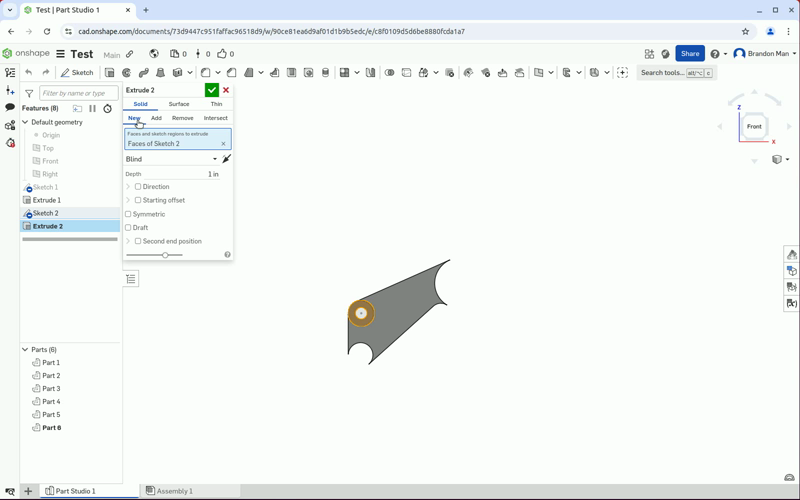
click(137, 120)
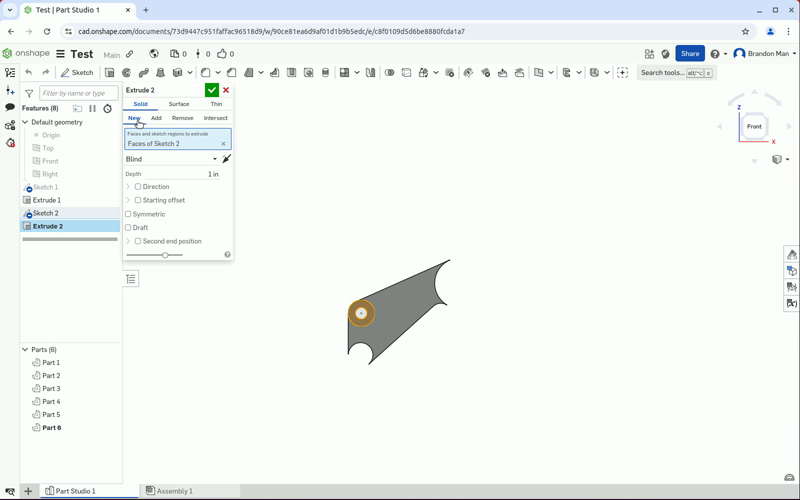
key(tab, 4)
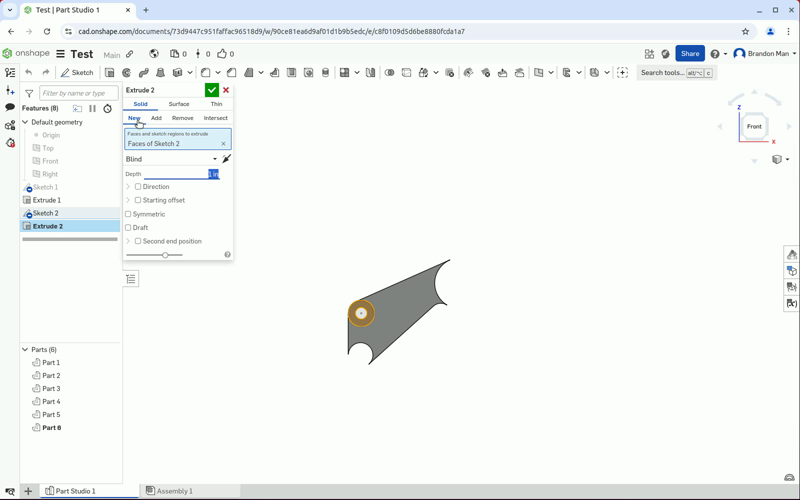
text(5.296)
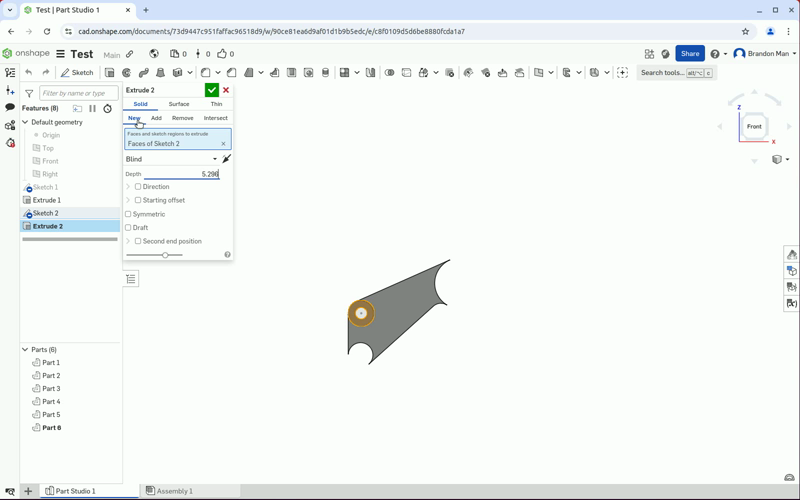
key(tab, 3)
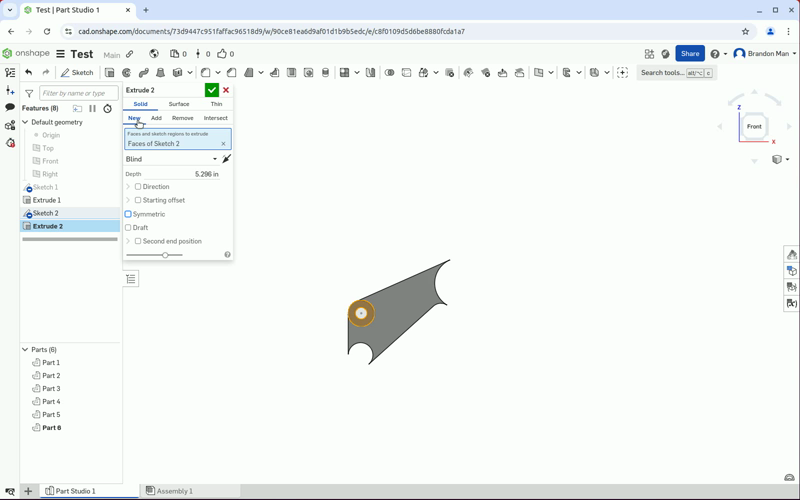
key(space)
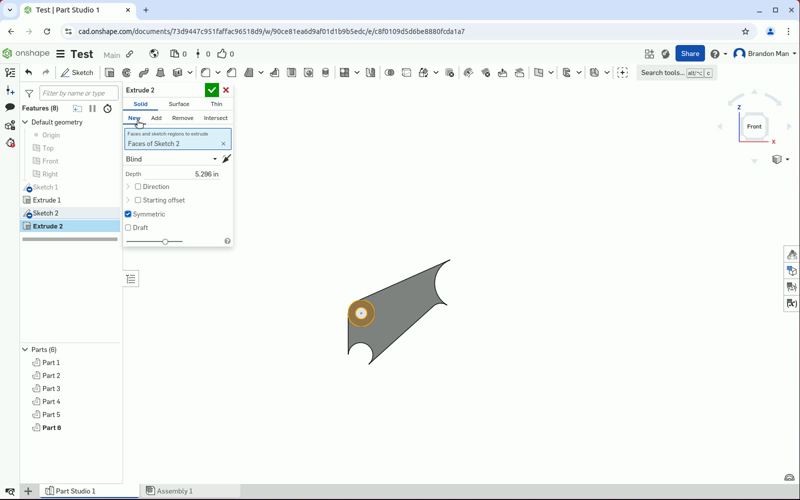
key(enter)
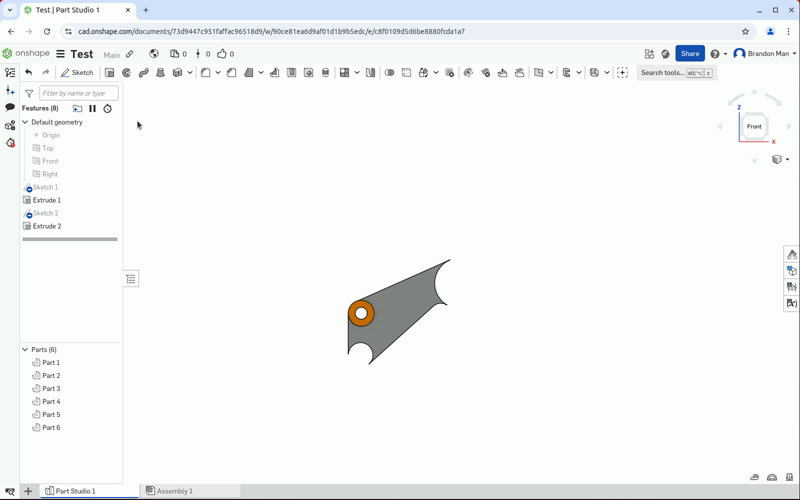
key(shift+h)
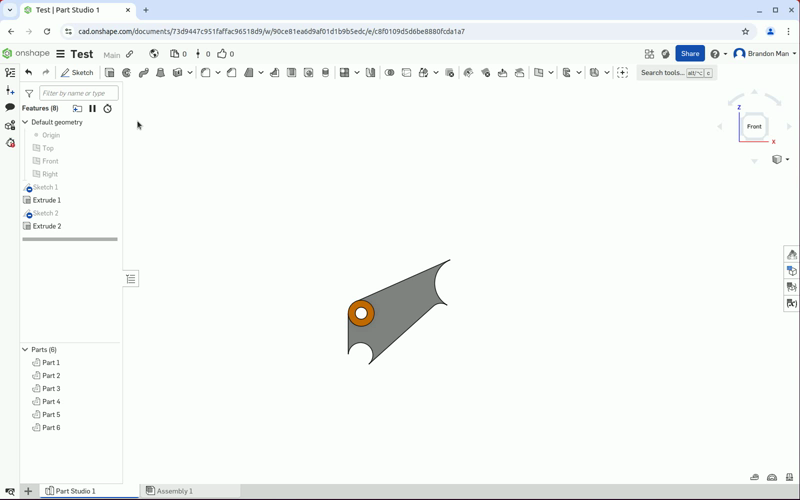
key(shift+h)
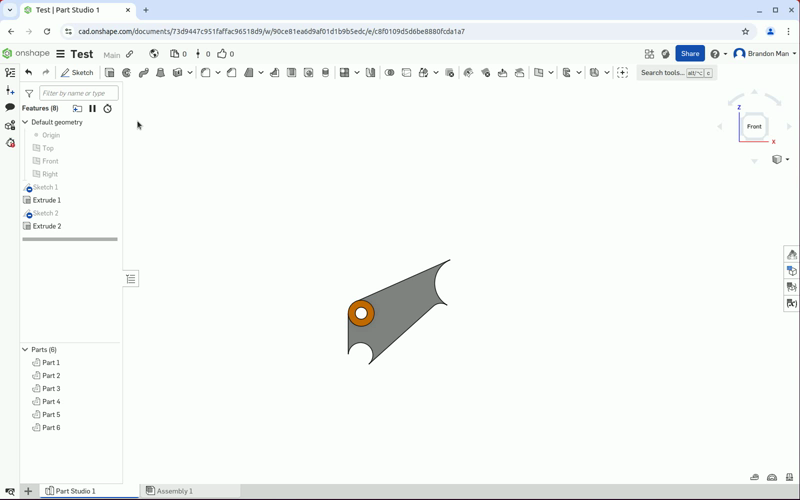
mouse_move(73, 189)
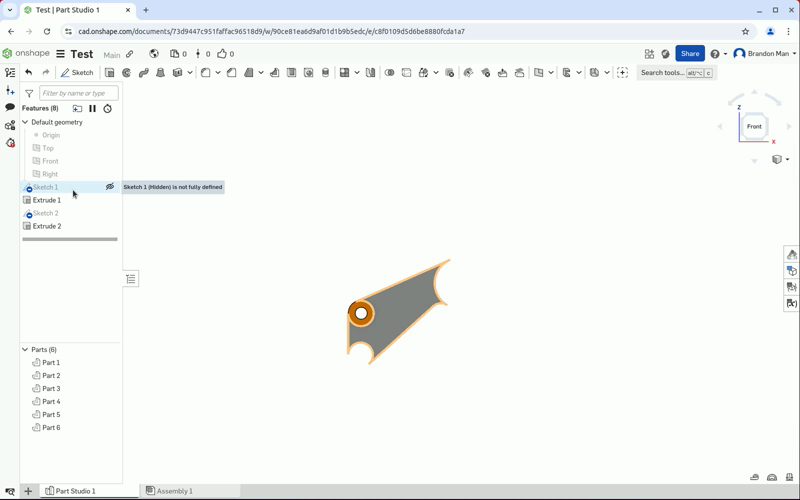
click(73, 189)
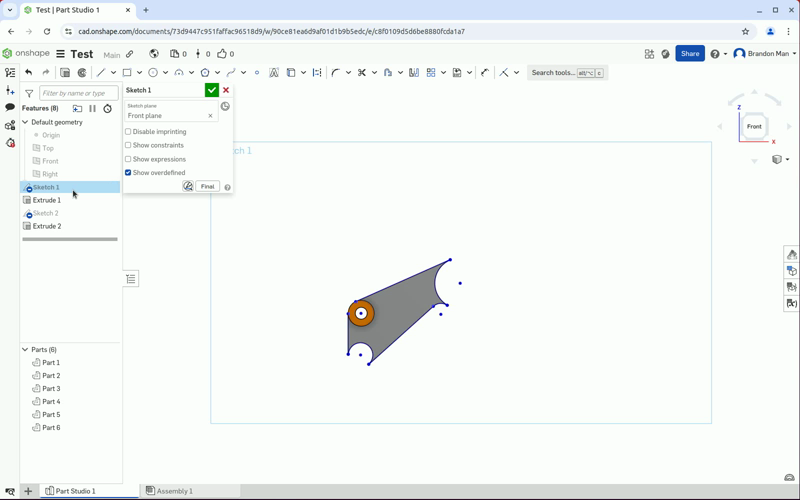
mouse_move(229, 92)
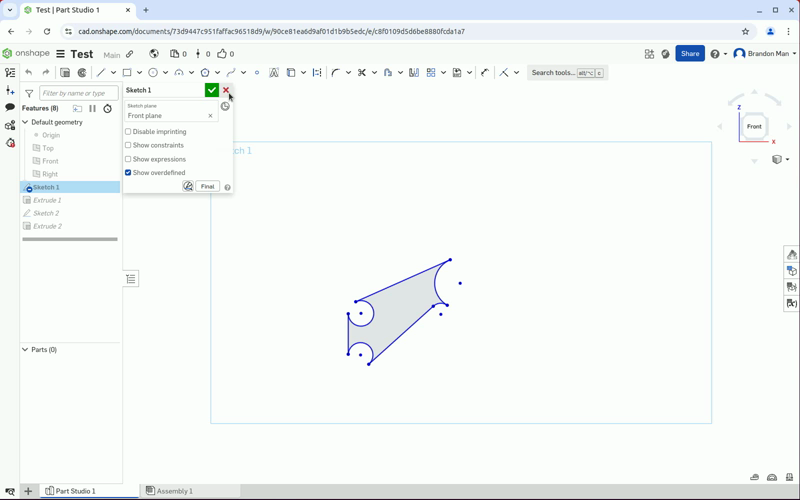
click(229, 92)
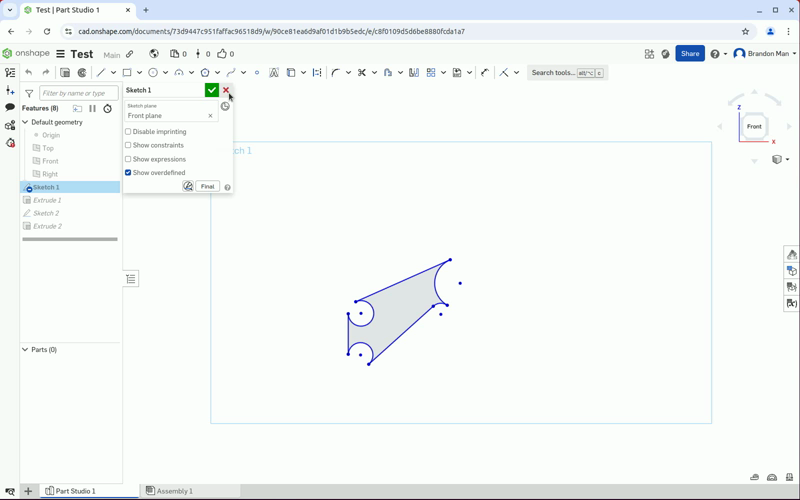
key(shift+s)
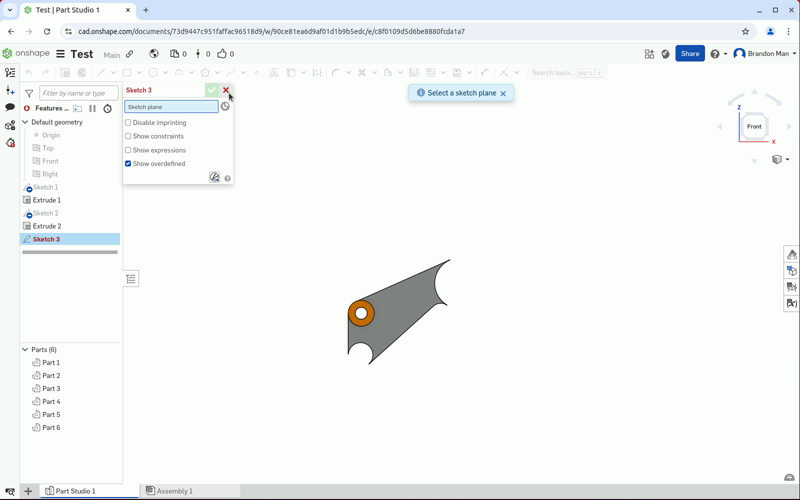
mouse_move(73, 163)
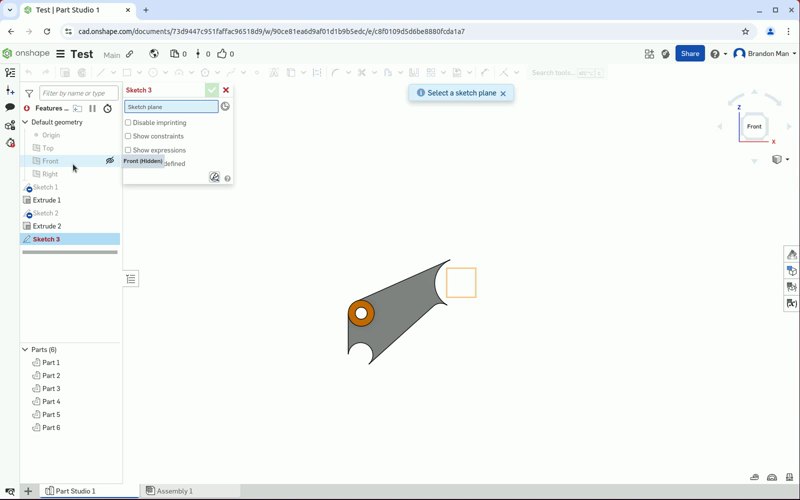
click(73, 163)
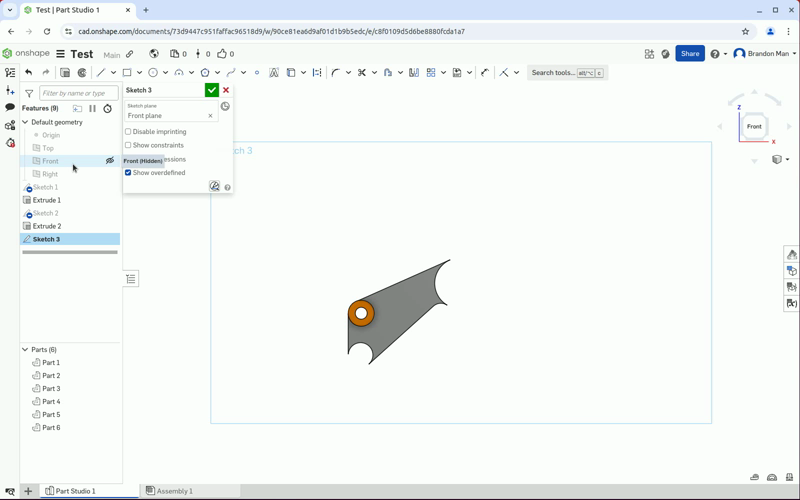
mouse_move(73, 352)
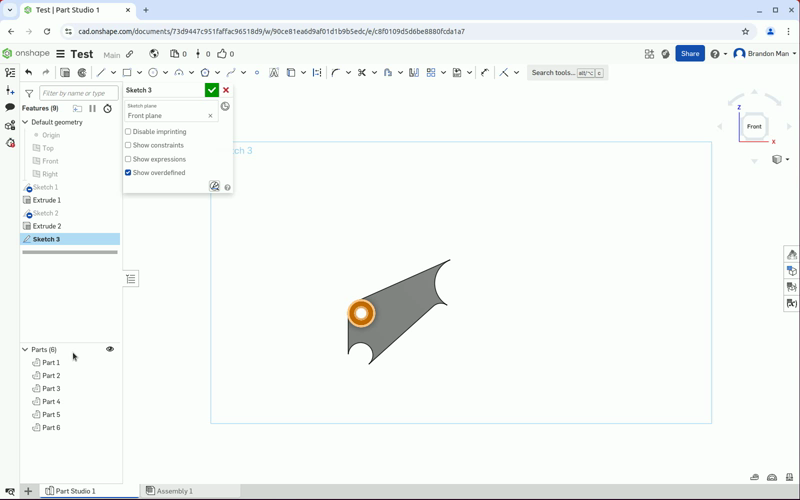
key(y)
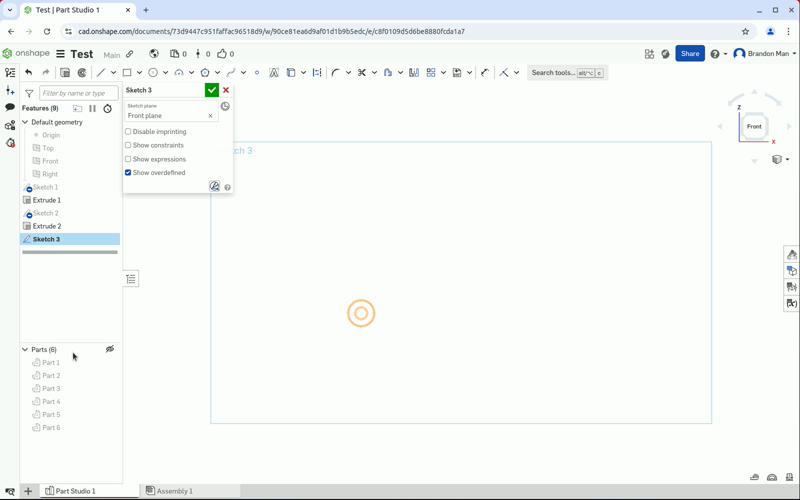
key(c)
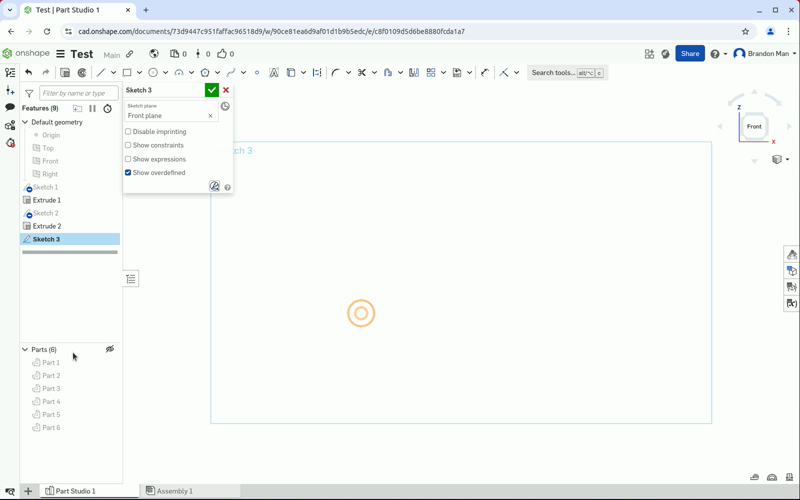
key_down(shift)
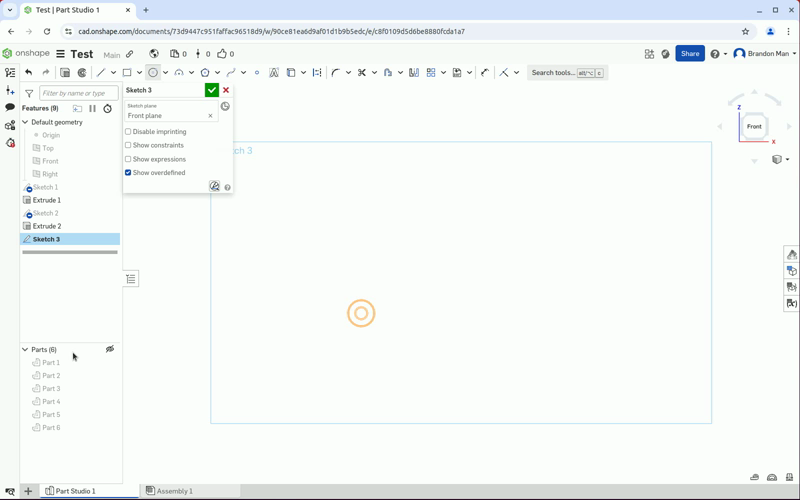
mouse_move(361, 354)
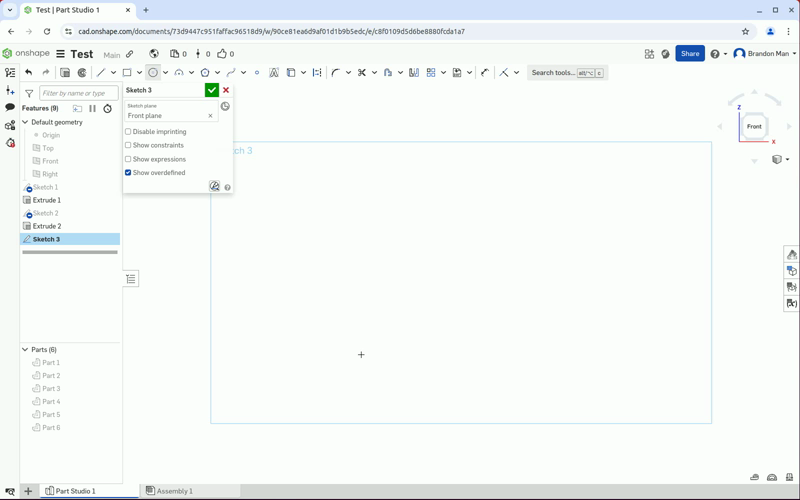
click(361, 354)
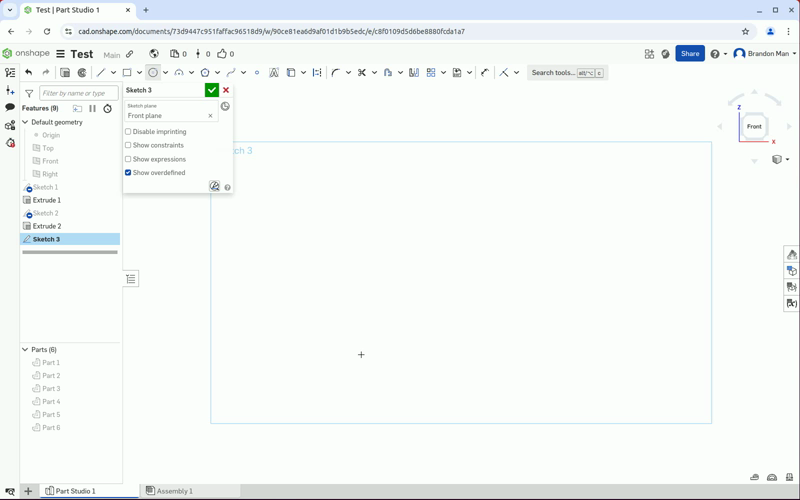
key_up(shift)
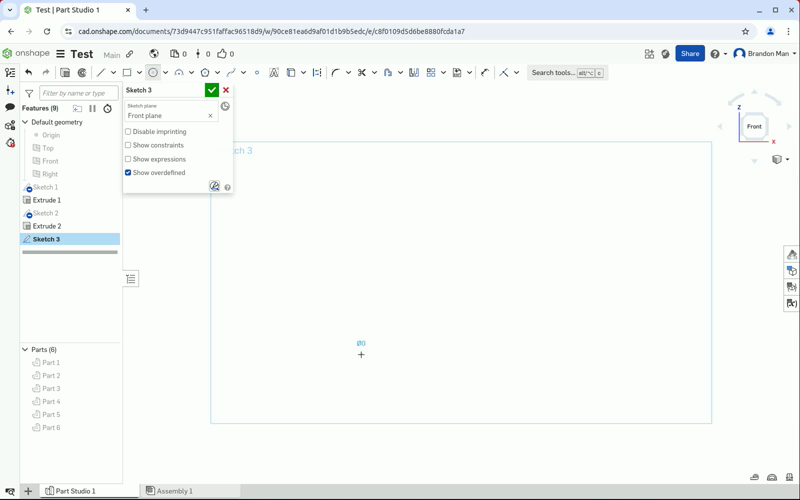
mouse_move(374, 354)
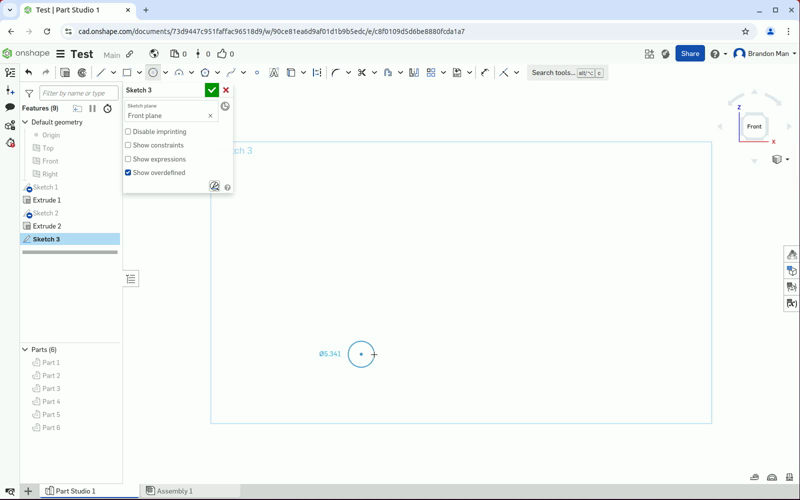
click(374, 354)
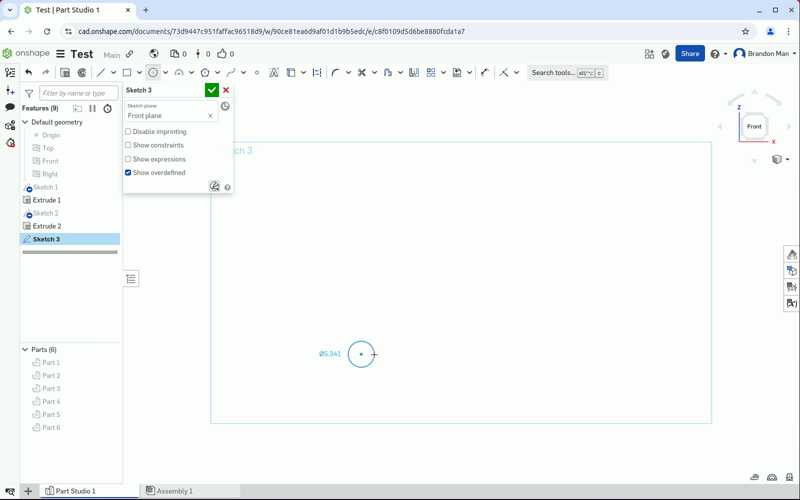
key(esc)
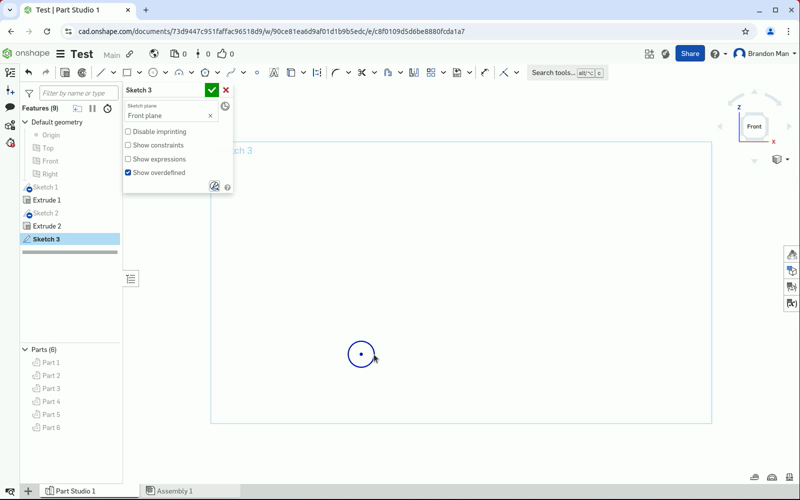
key(c)
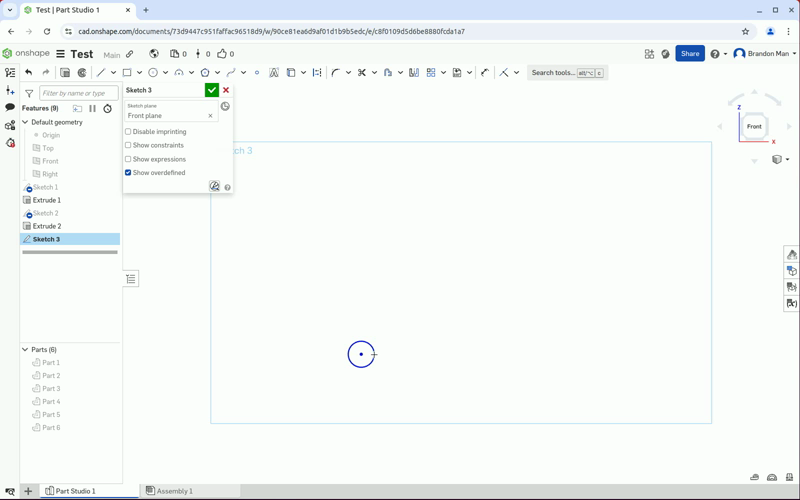
key_down(shift)
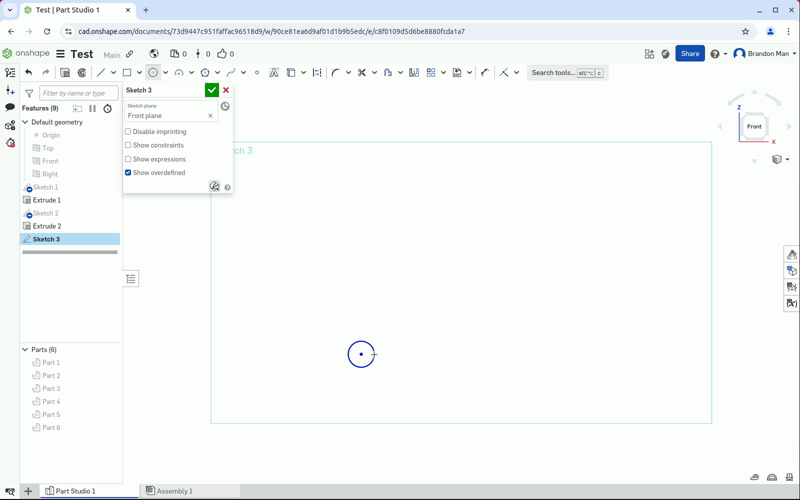
mouse_move(361, 354)
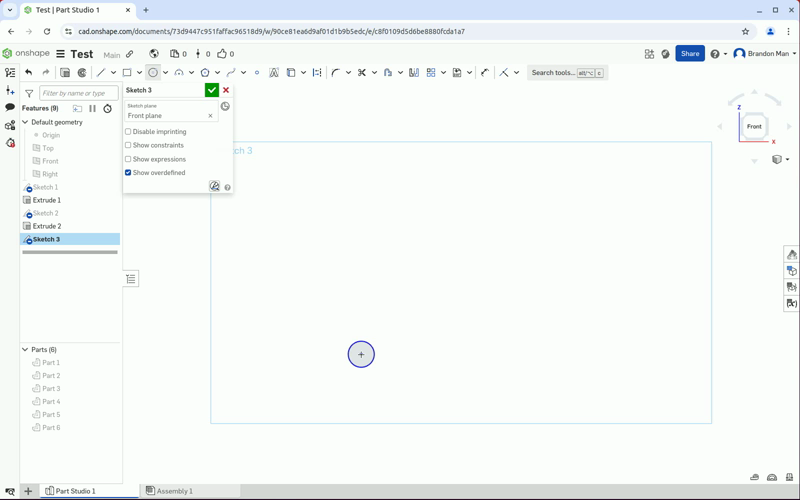
click(361, 354)
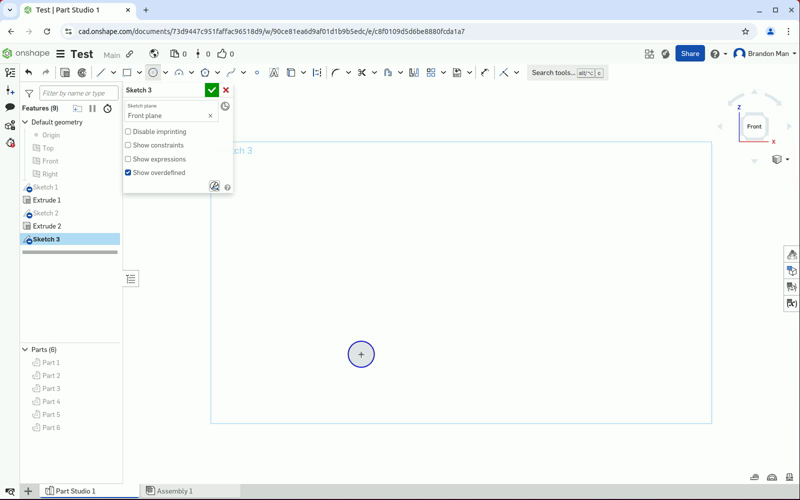
key_up(shift)
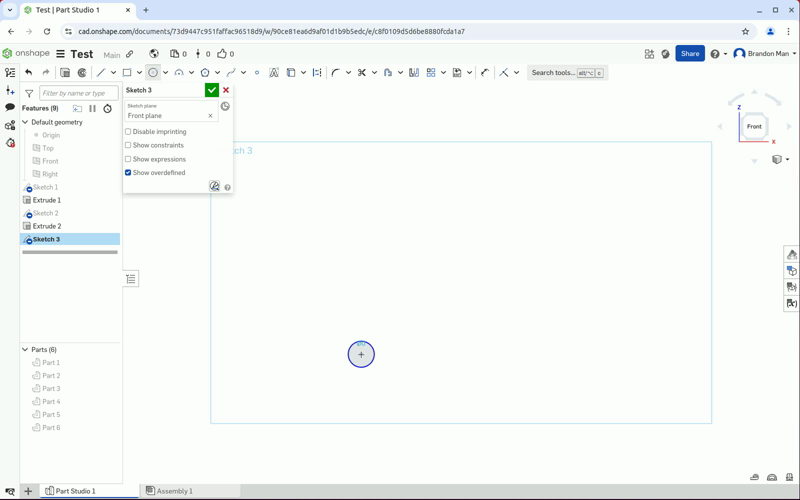
mouse_move(367, 354)
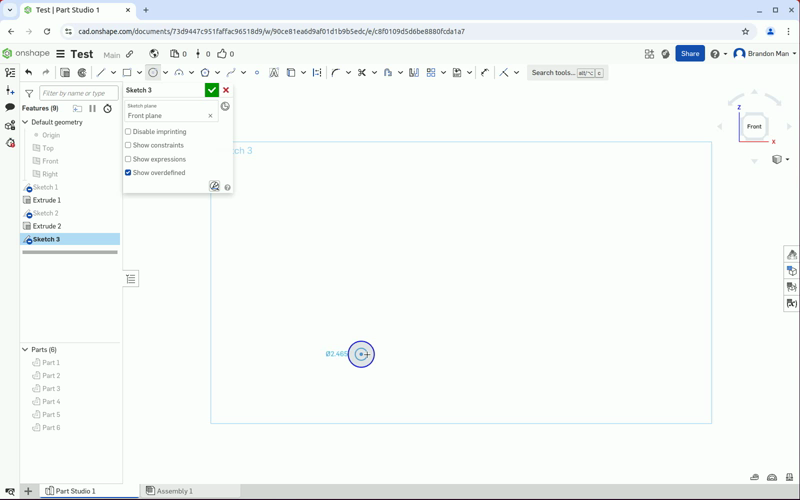
click(367, 354)
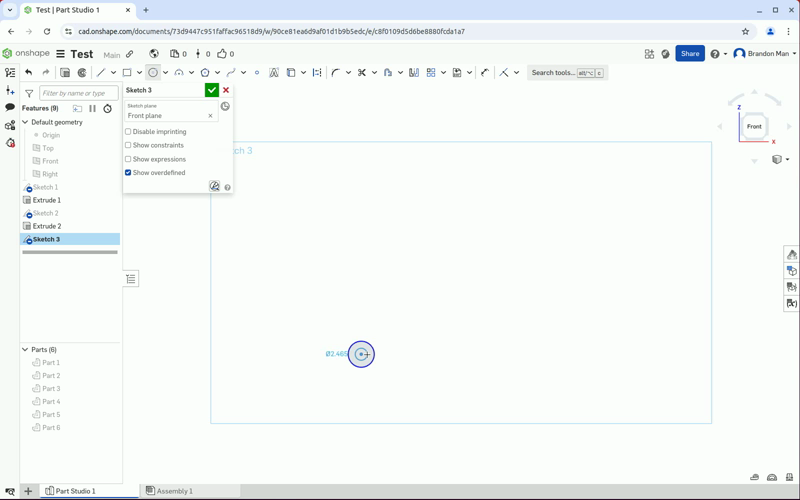
key(esc)
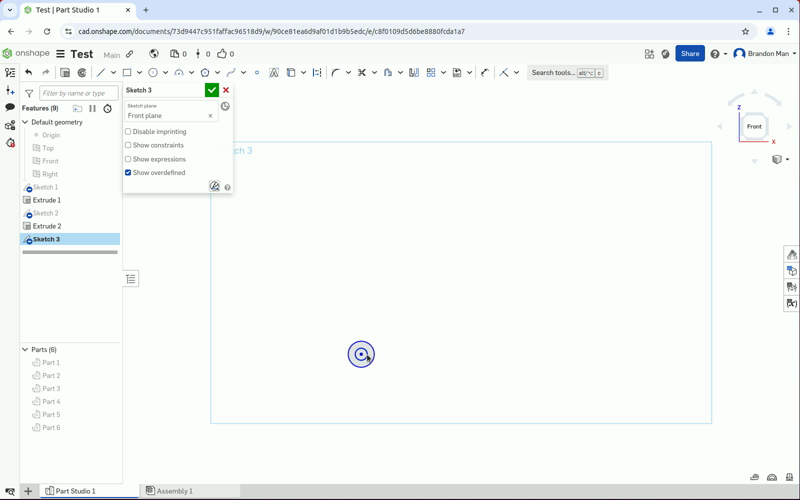
mouse_move(351, 354)
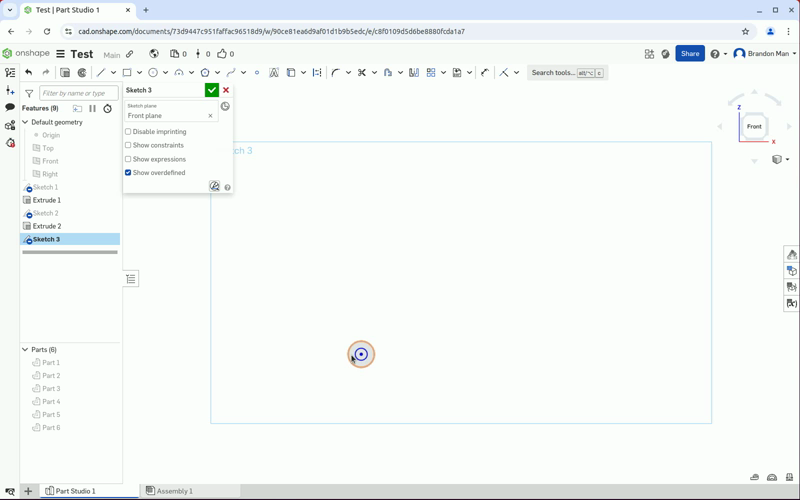
scroll(6)
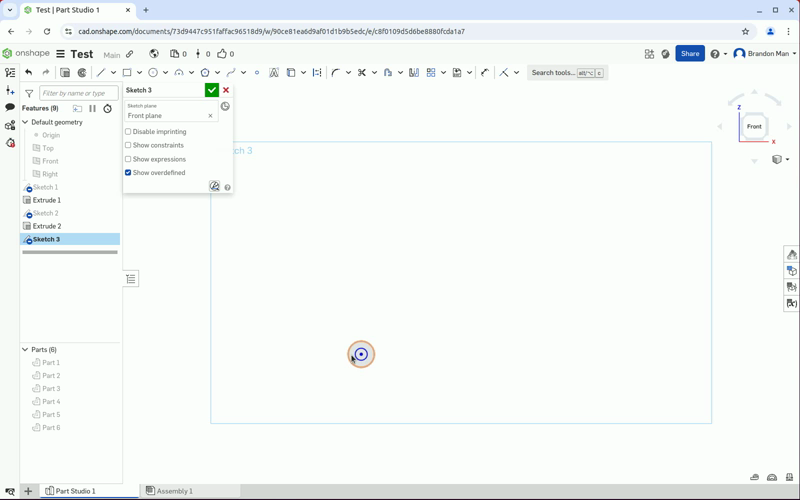
scroll(6)
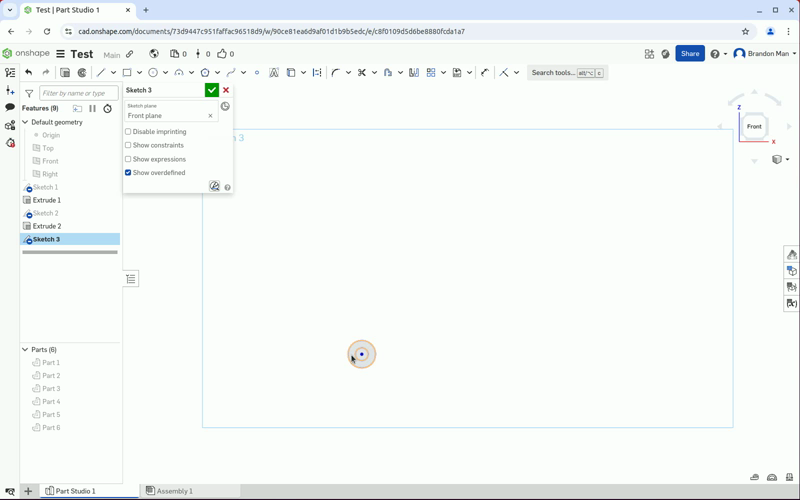
scroll(6)
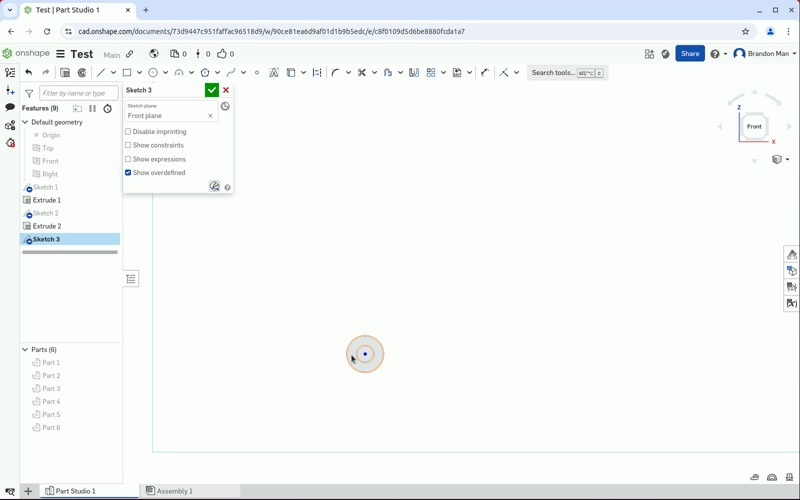
scroll(6)
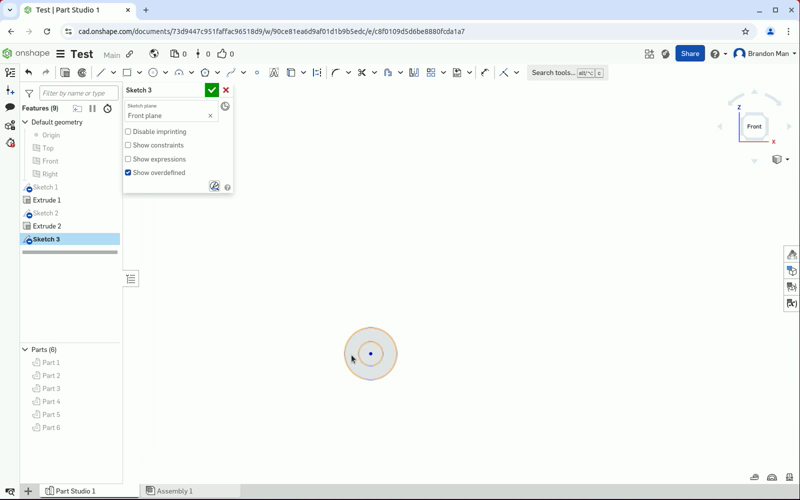
scroll(6)
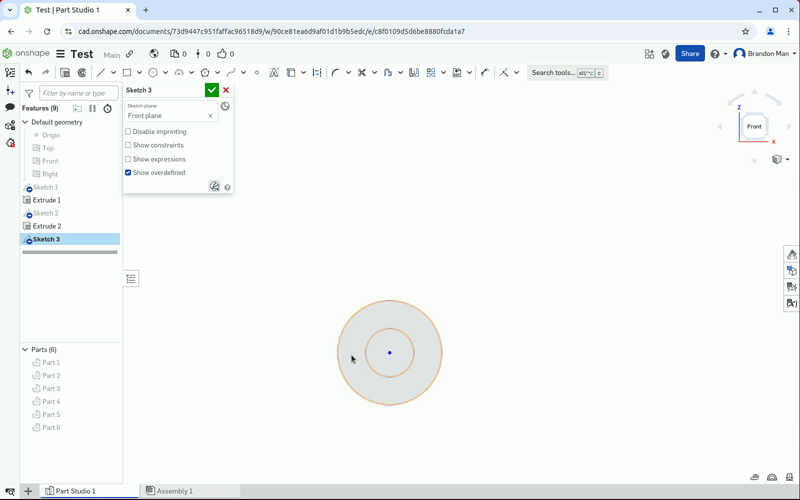
scroll(6)
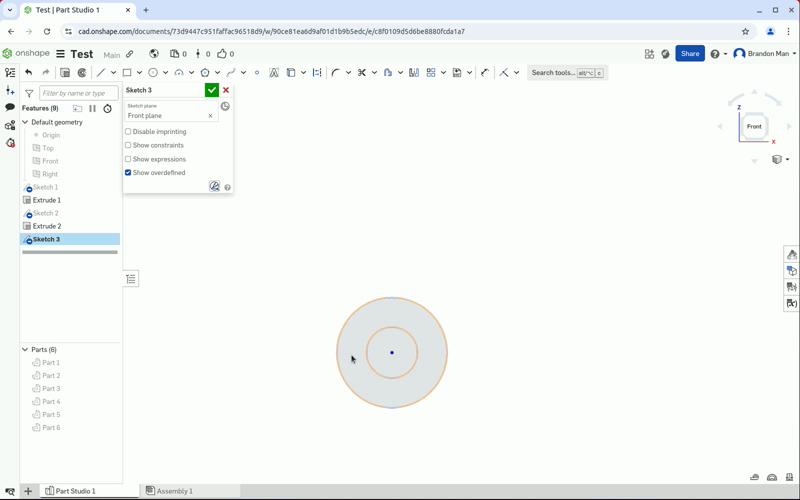
scroll(6)
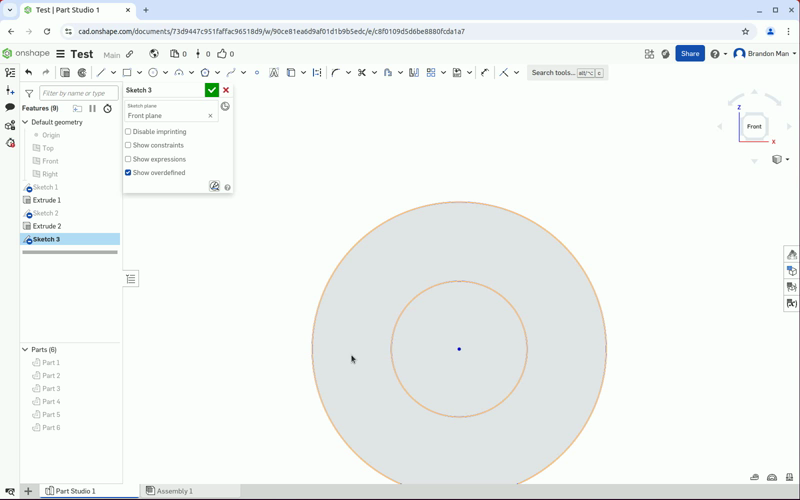
click(351, 354)
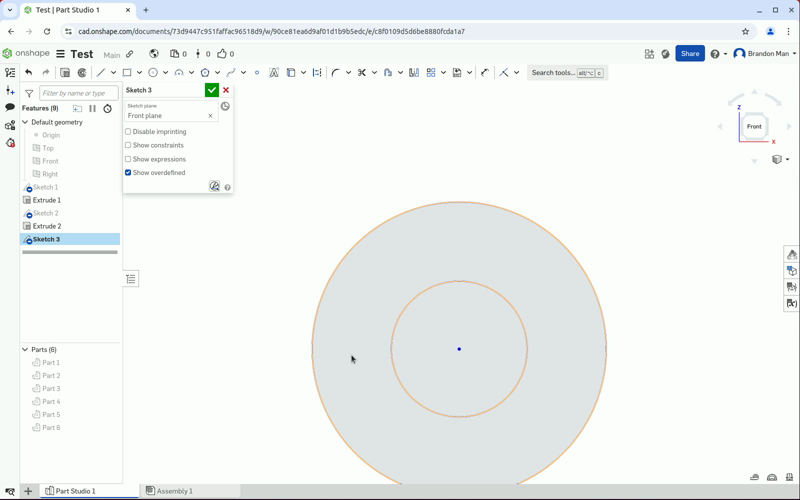
scroll(-6)
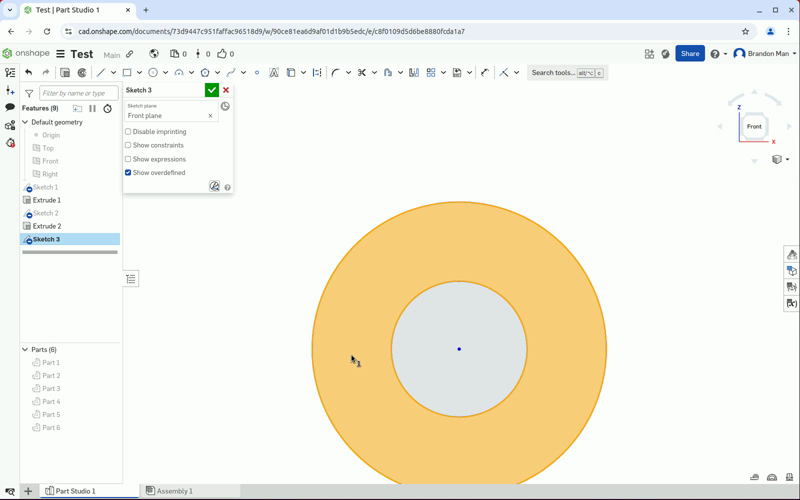
scroll(-6)
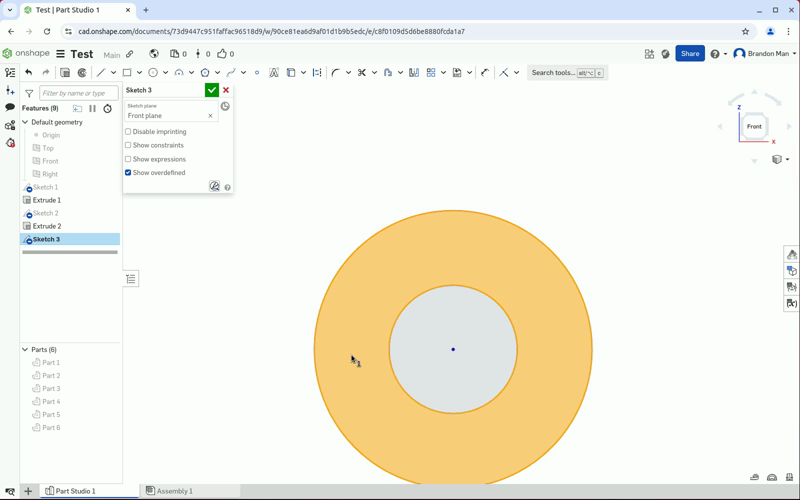
scroll(-6)
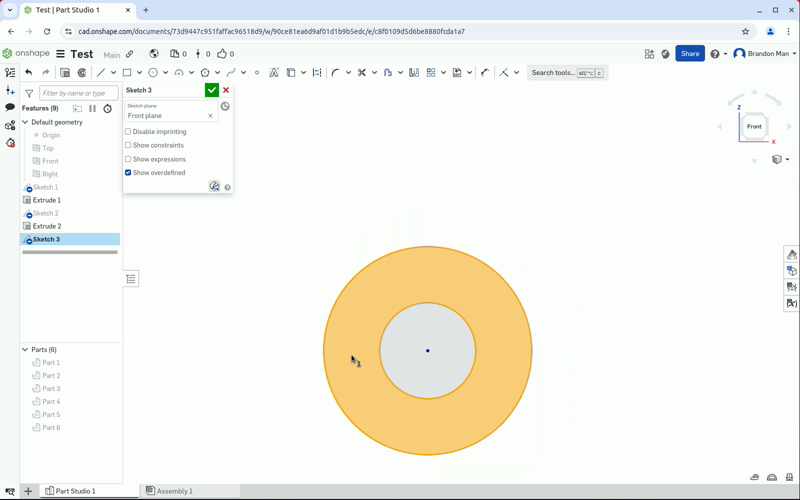
scroll(-6)
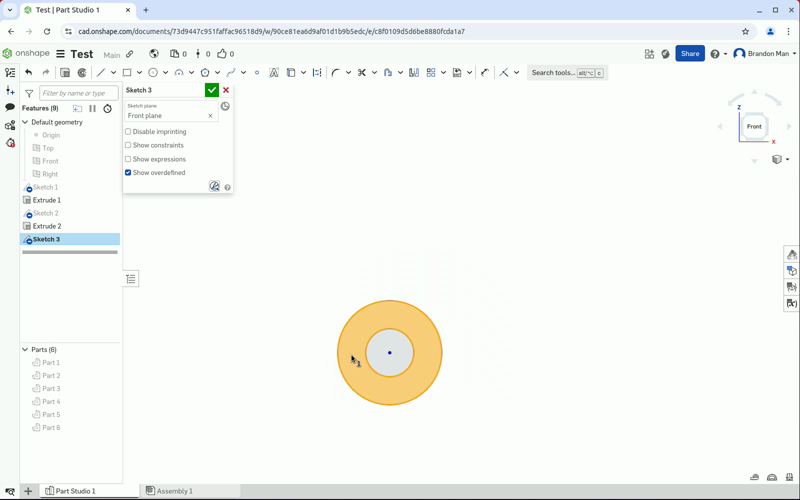
scroll(-6)
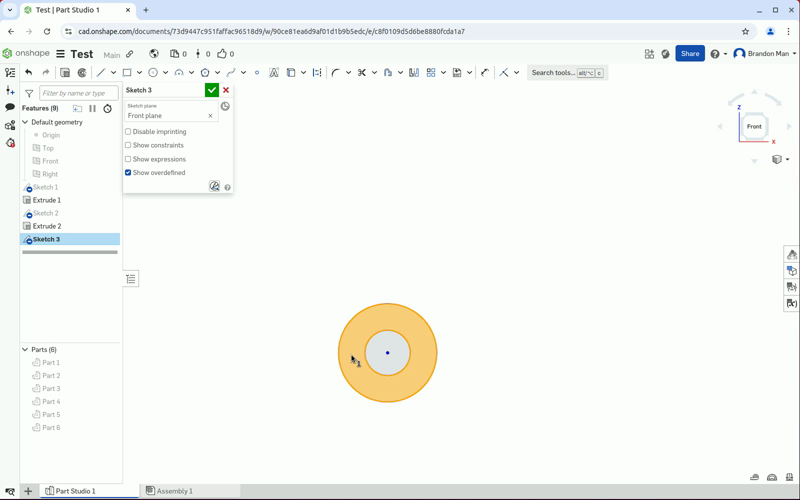
scroll(-6)
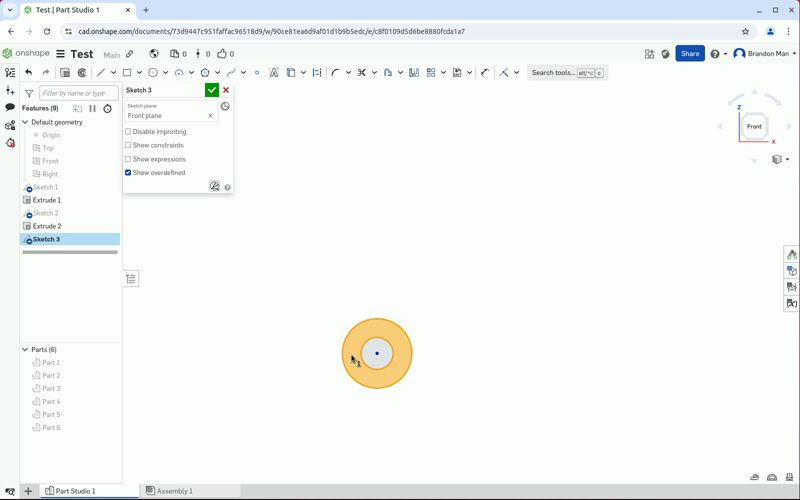
scroll(-6)
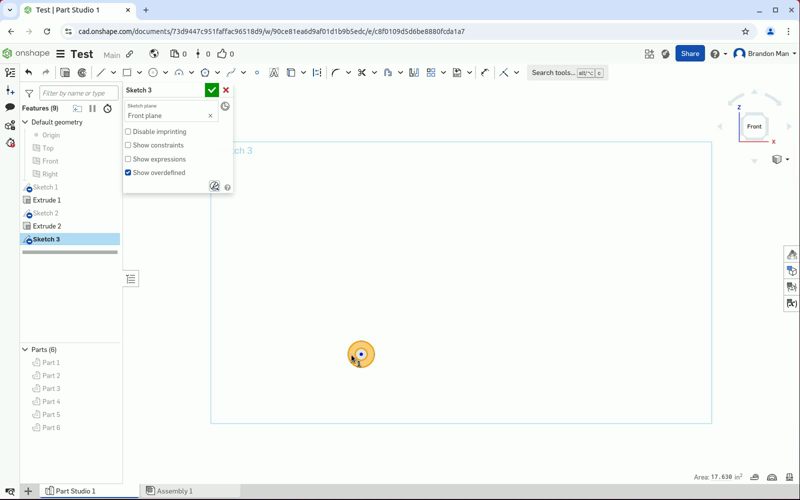
mouse_move(73, 352)
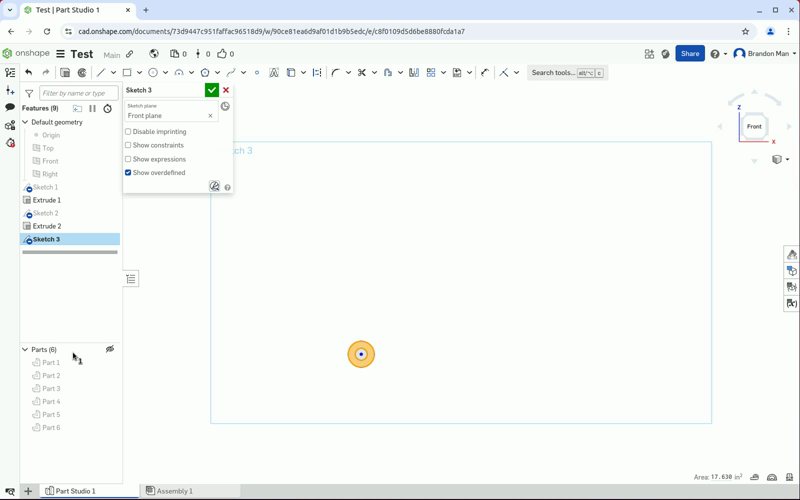
key(shift+y)
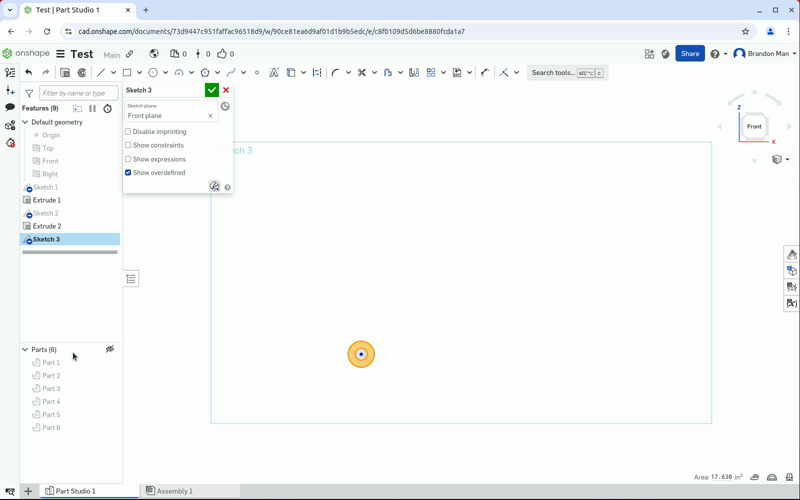
key(shift+e)
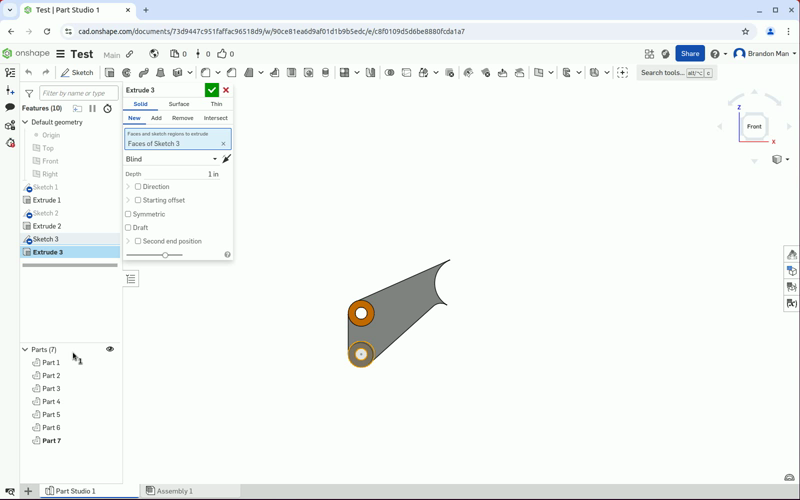
mouse_move(143, 106)
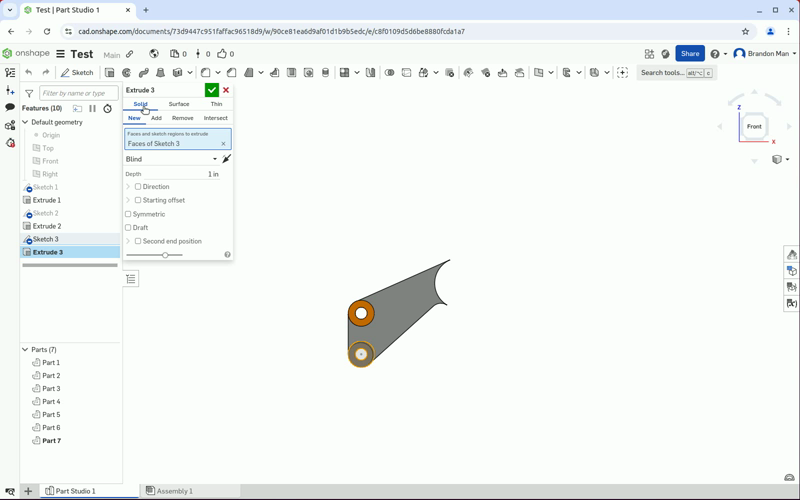
click(143, 106)
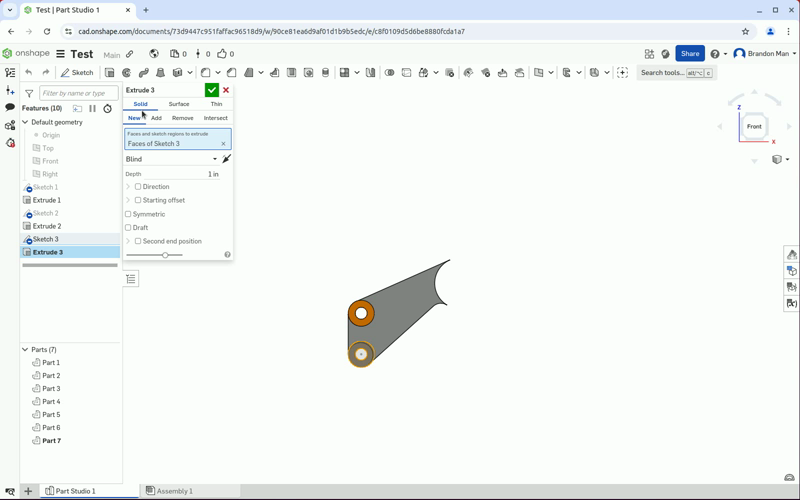
mouse_move(137, 120)
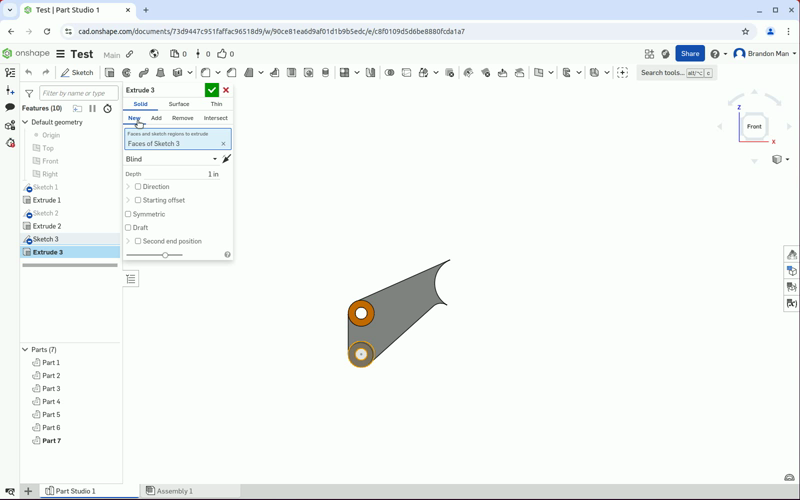
click(137, 120)
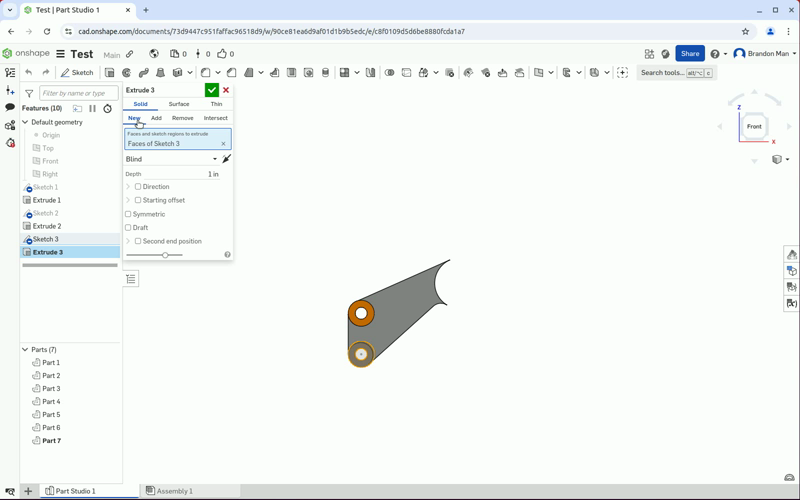
key(tab, 4)
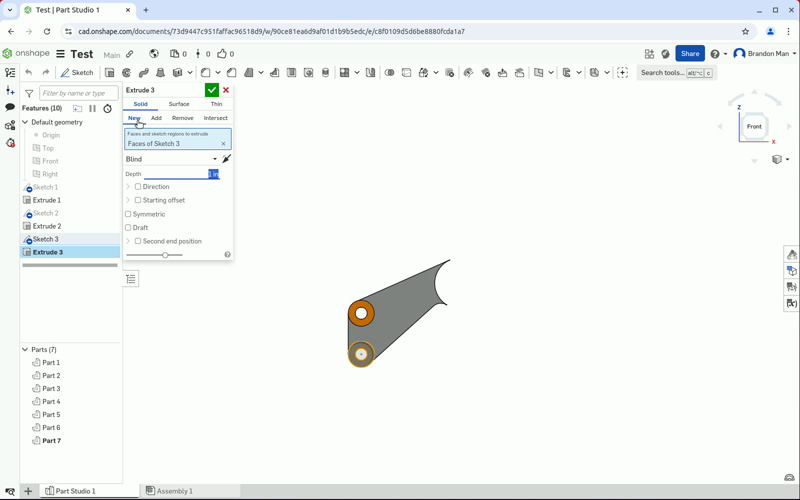
text(5.296)
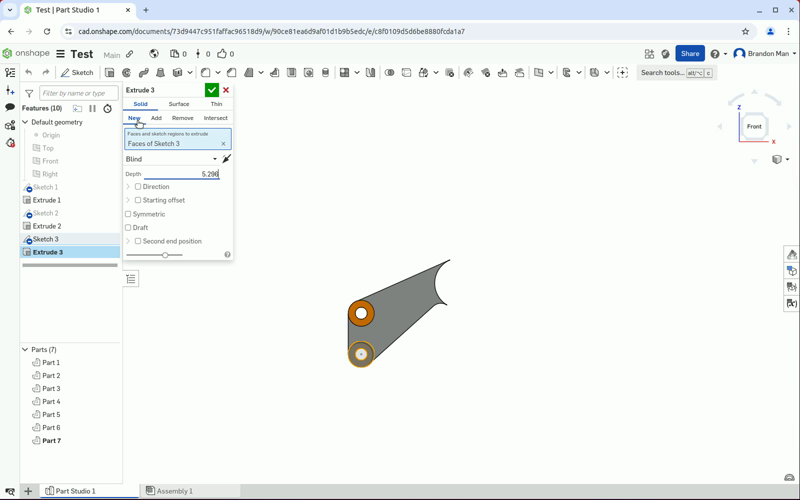
key(tab, 3)
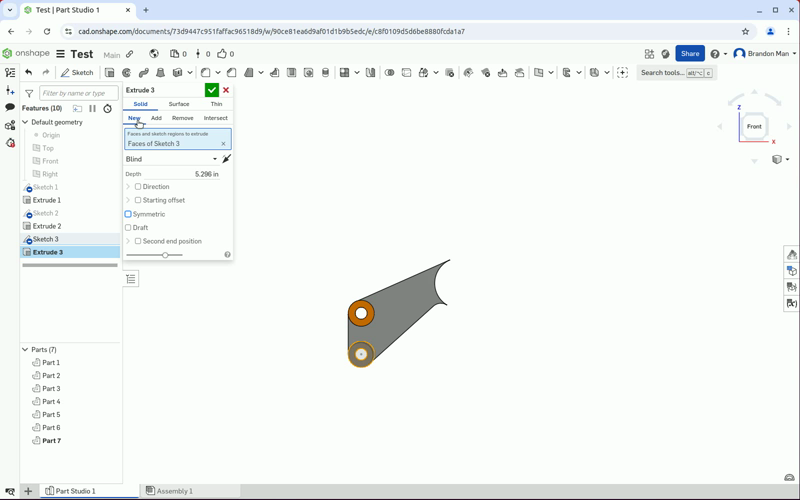
key(space)
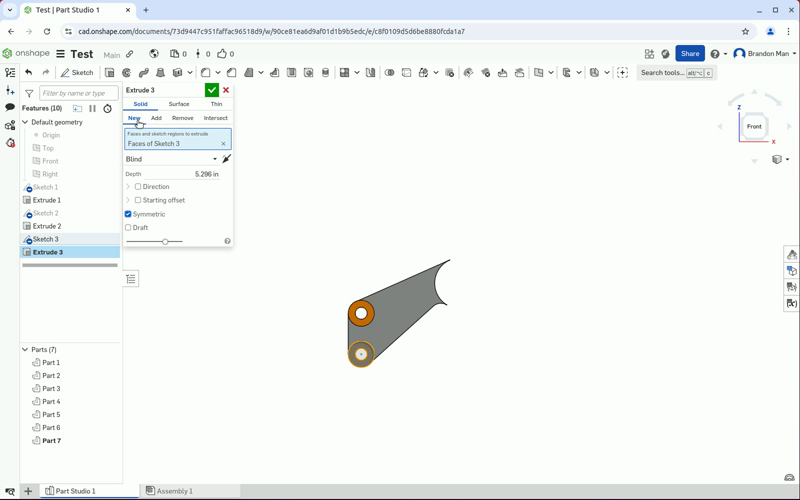
key(enter)
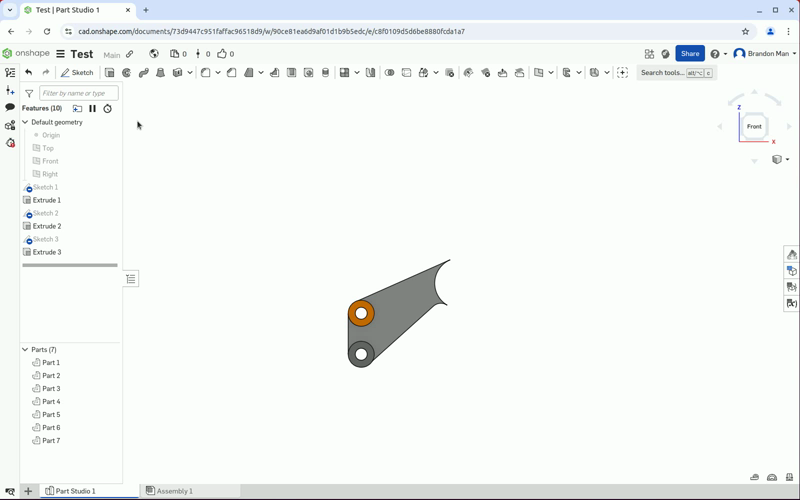
key(shift+h)
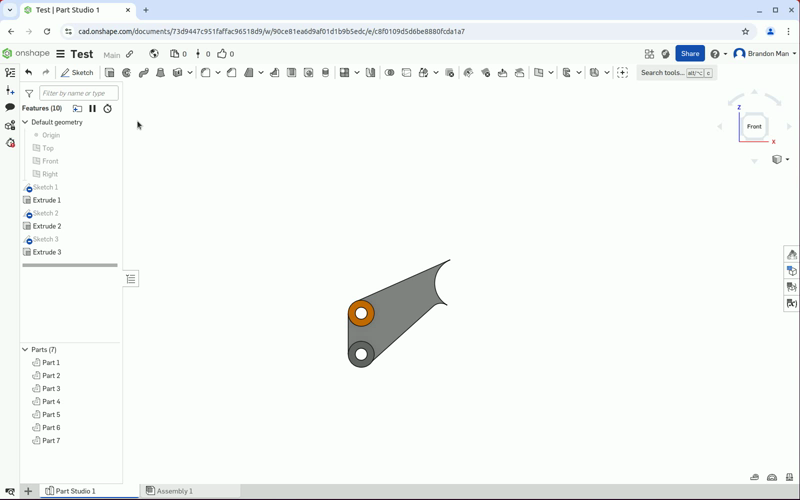
key(shift+h)
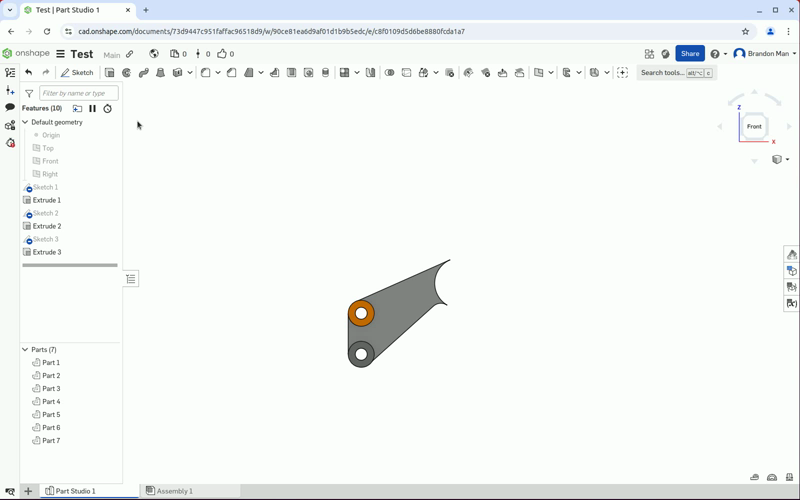
mouse_move(73, 189)
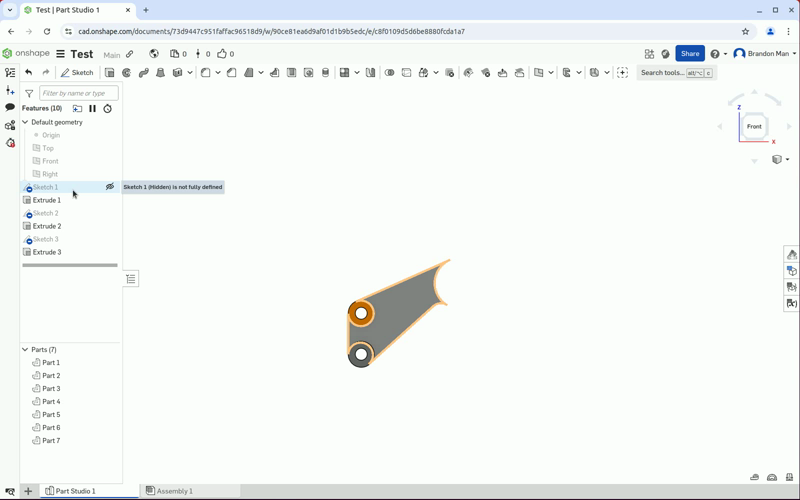
click(73, 189)
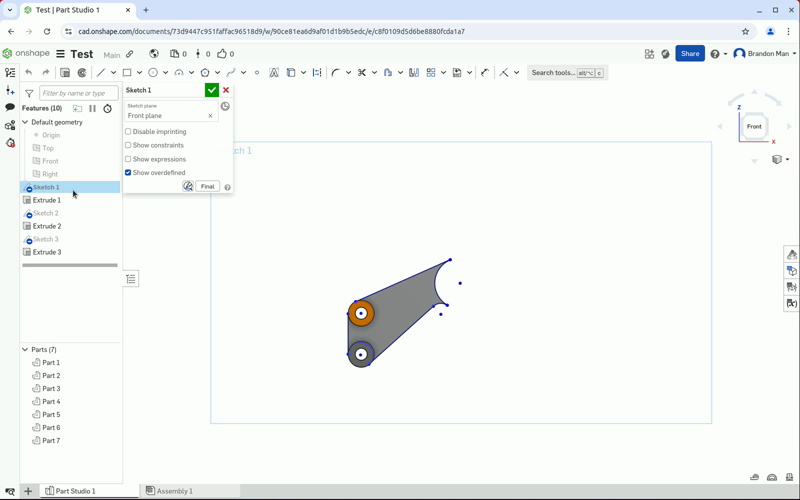
mouse_move(229, 92)
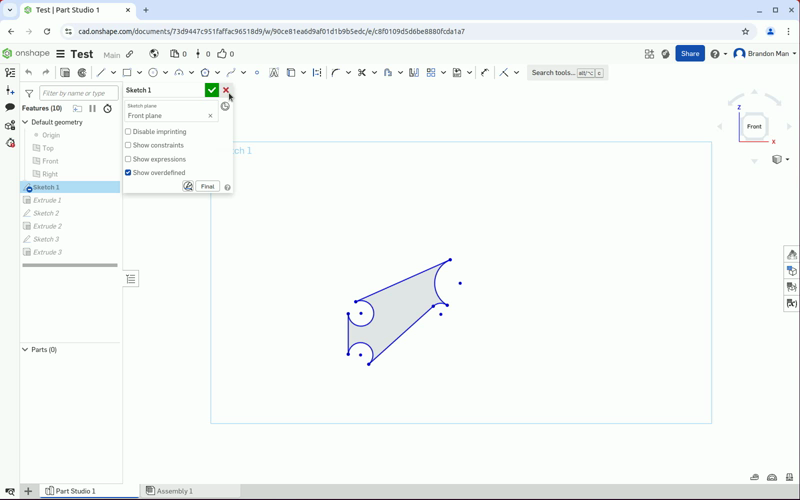
click(229, 92)
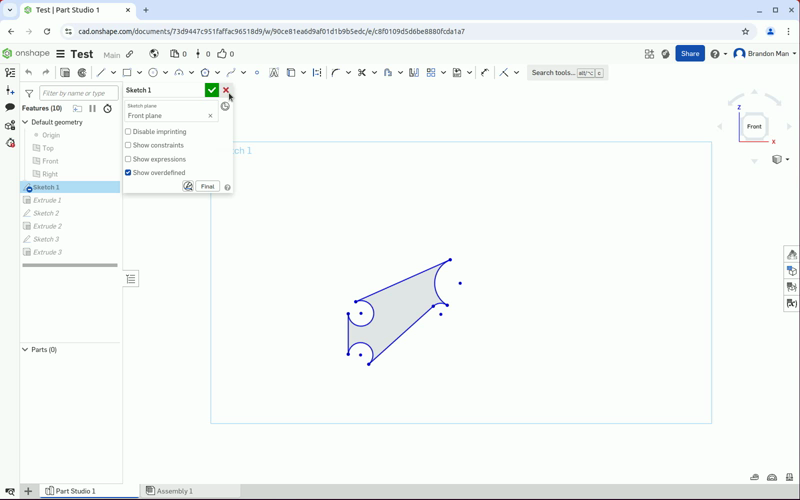
key(shift+s)
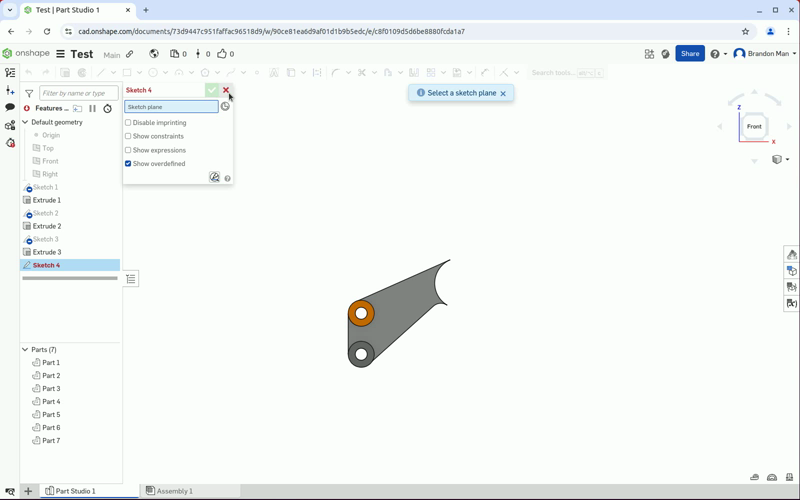
mouse_move(73, 163)
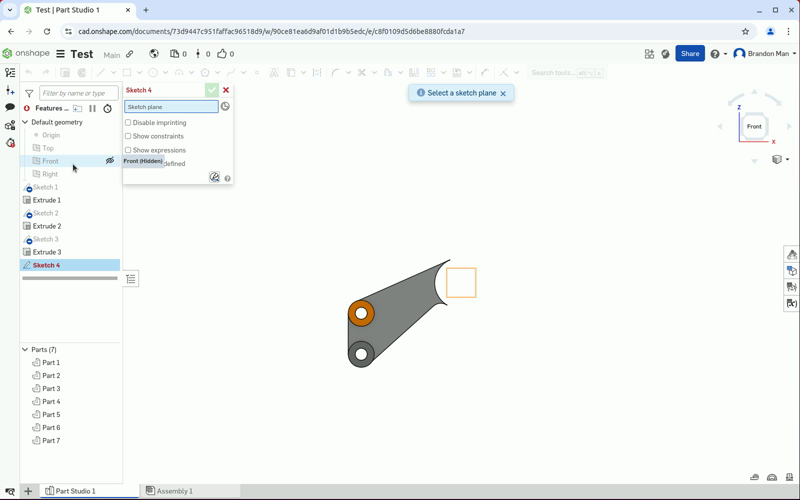
click(73, 163)
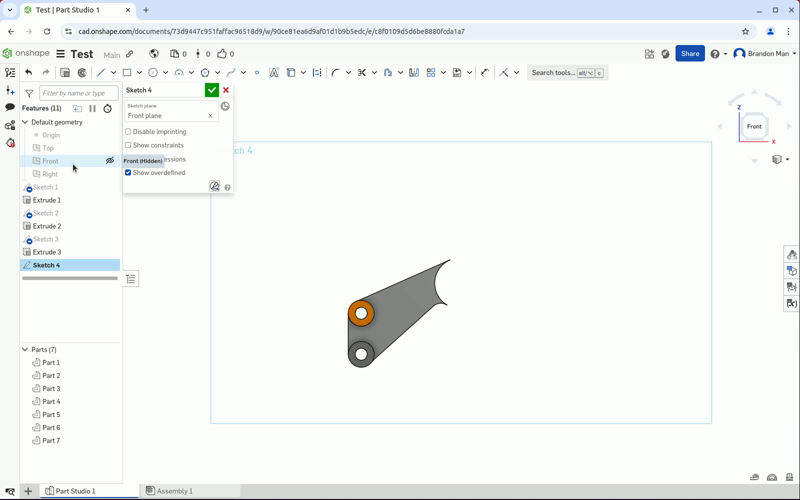
mouse_move(73, 352)
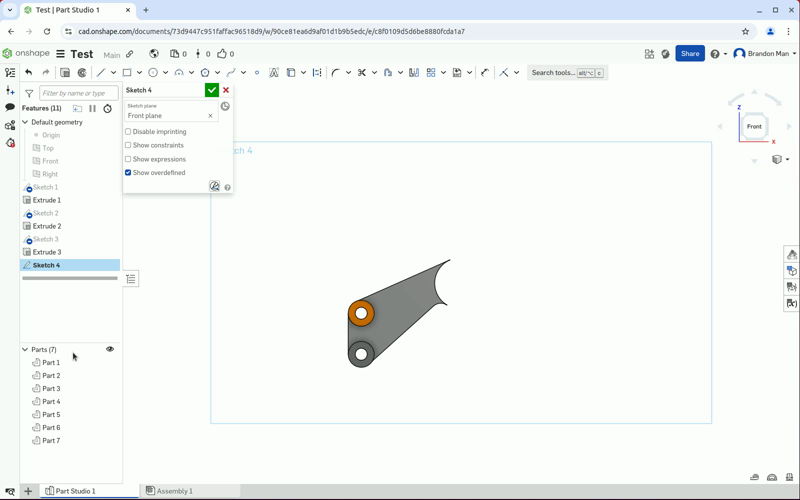
key(y)
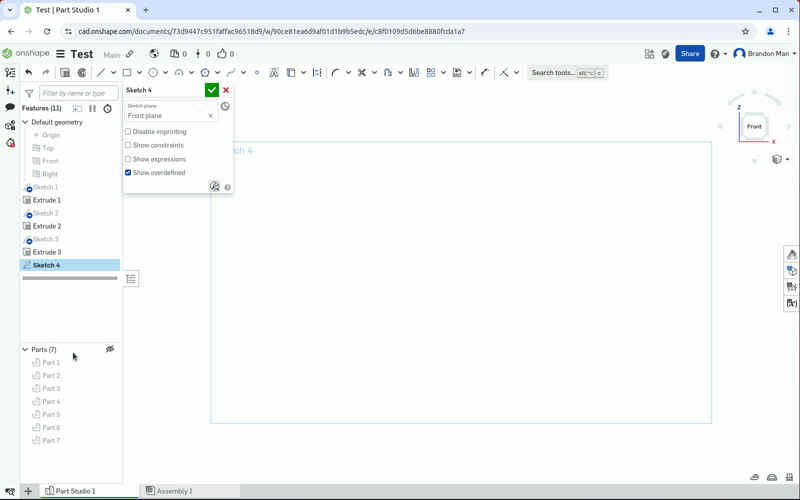
key(c)
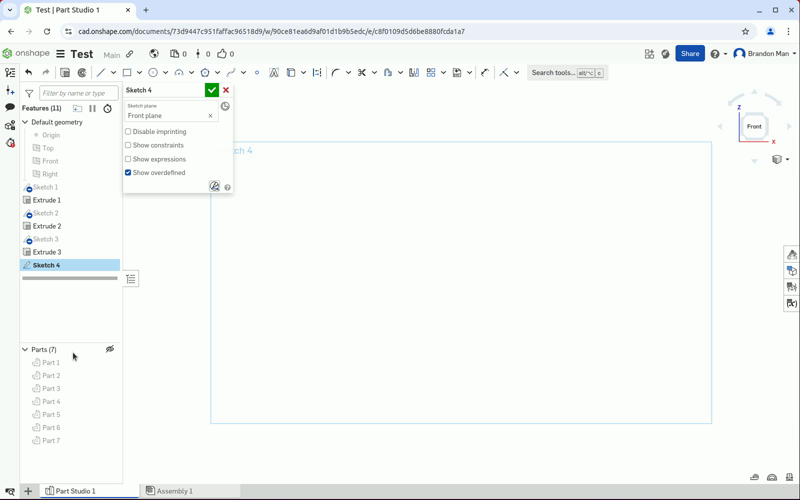
key_down(shift)
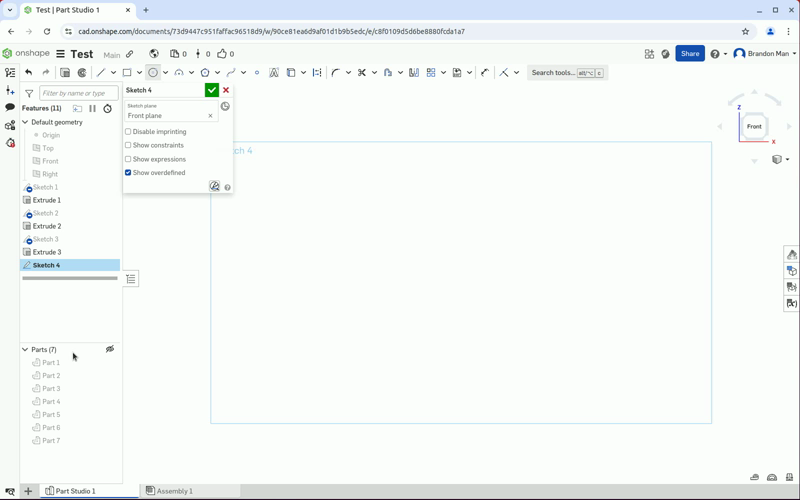
mouse_move(461, 282)
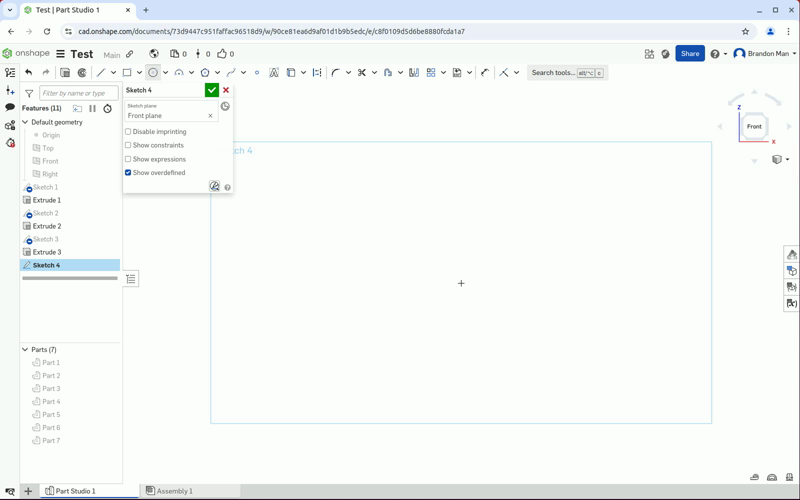
click(461, 282)
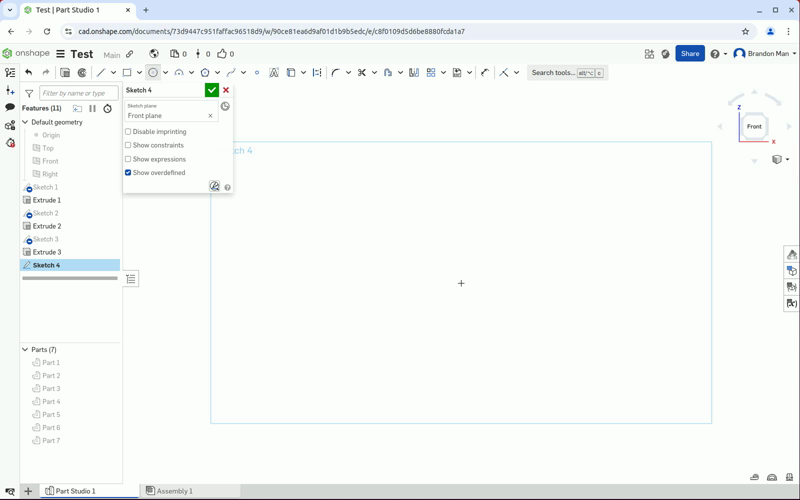
key_up(shift)
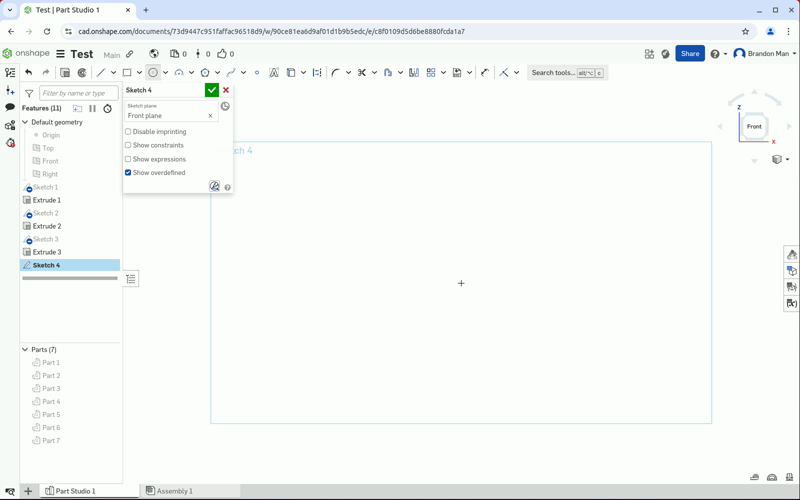
mouse_move(487, 282)
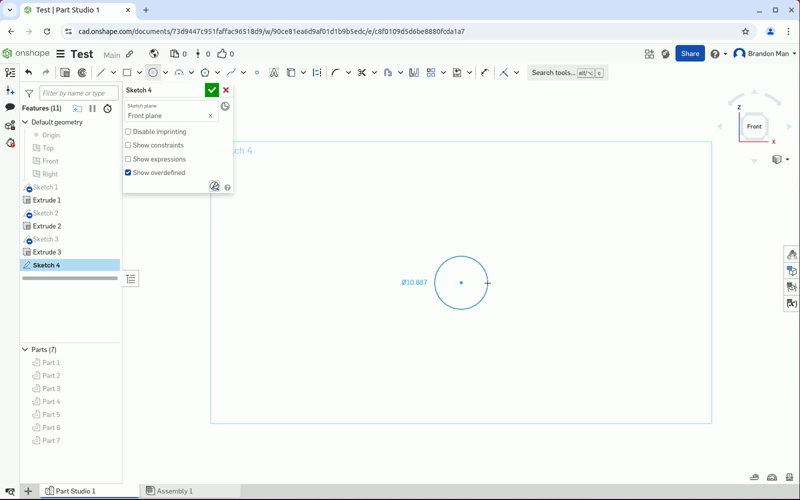
click(487, 282)
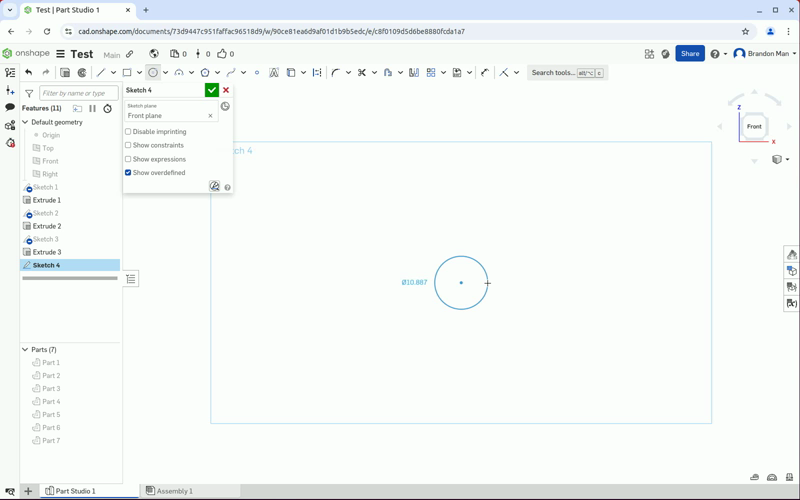
key(esc)
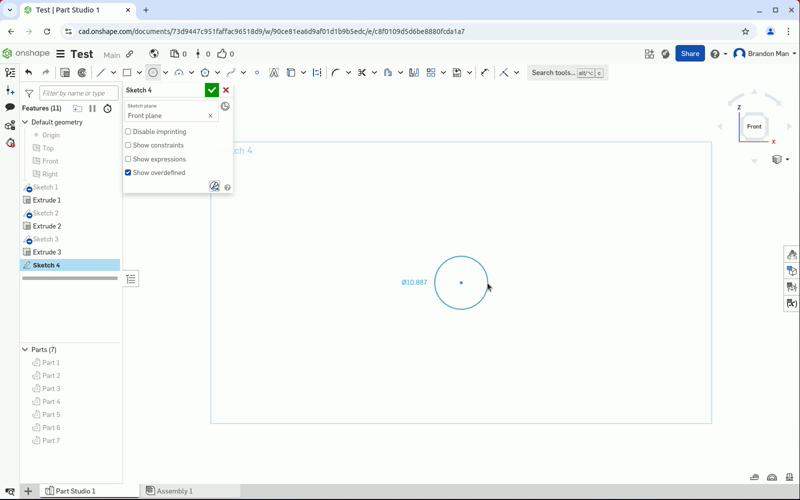
key(c)
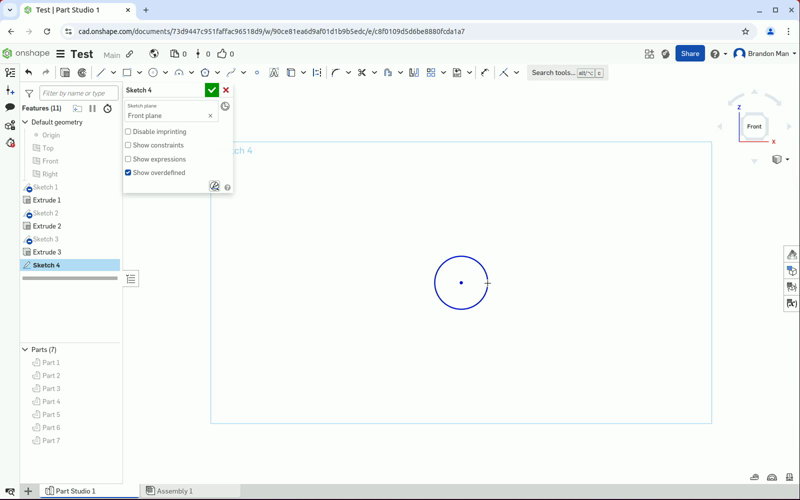
key_down(shift)
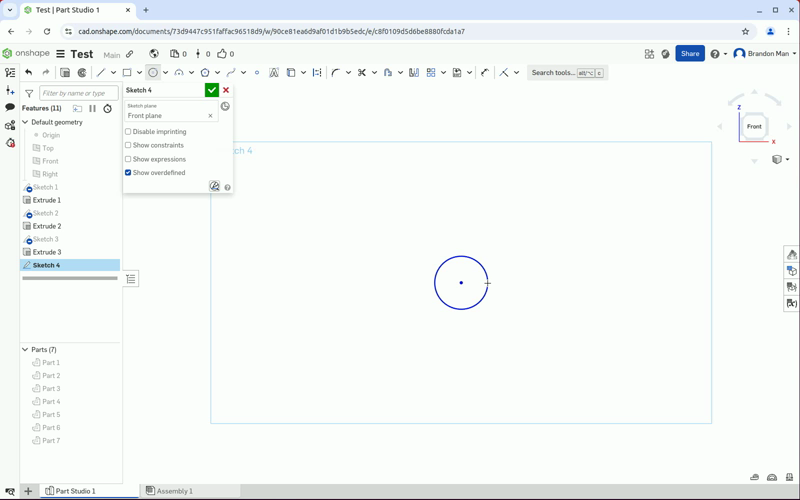
mouse_move(461, 282)
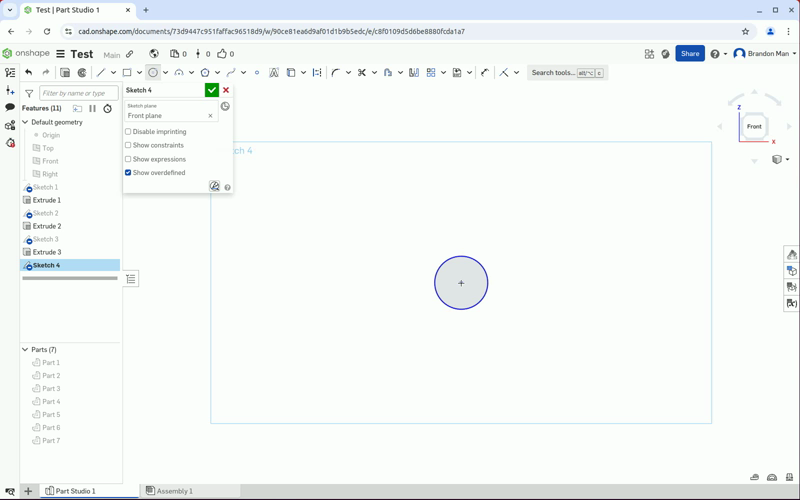
click(461, 282)
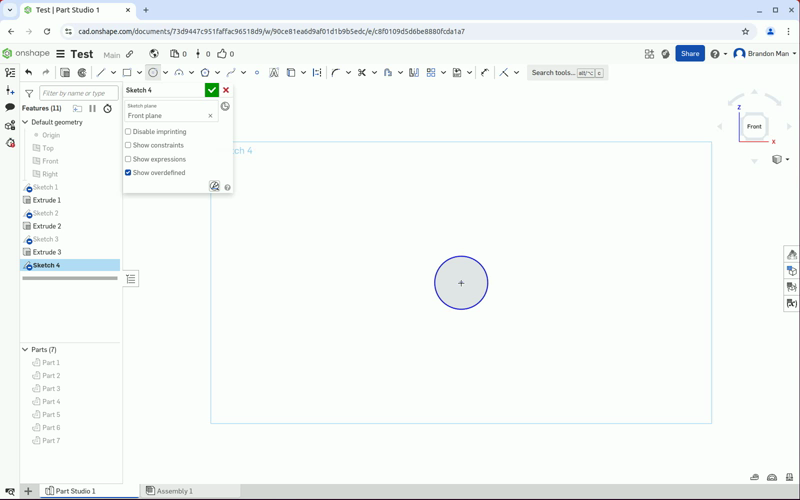
key_up(shift)
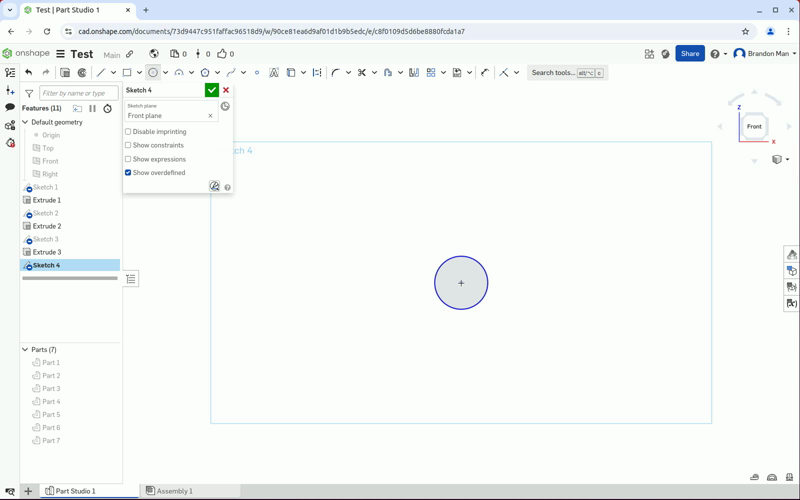
mouse_move(475, 282)
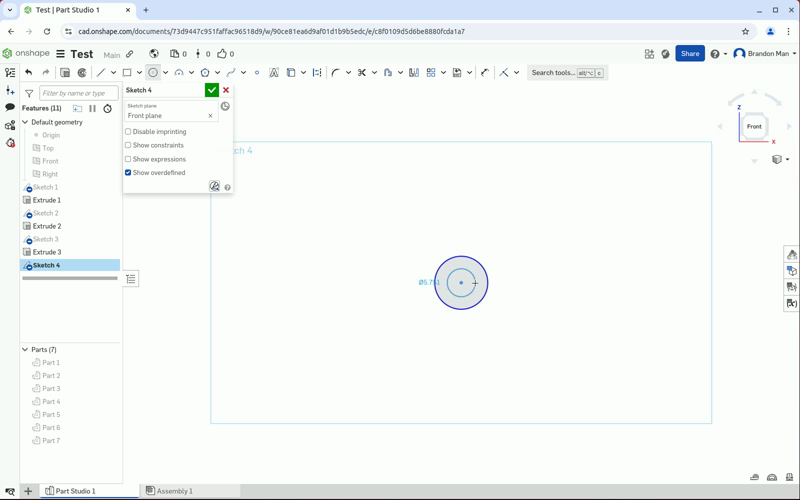
click(475, 282)
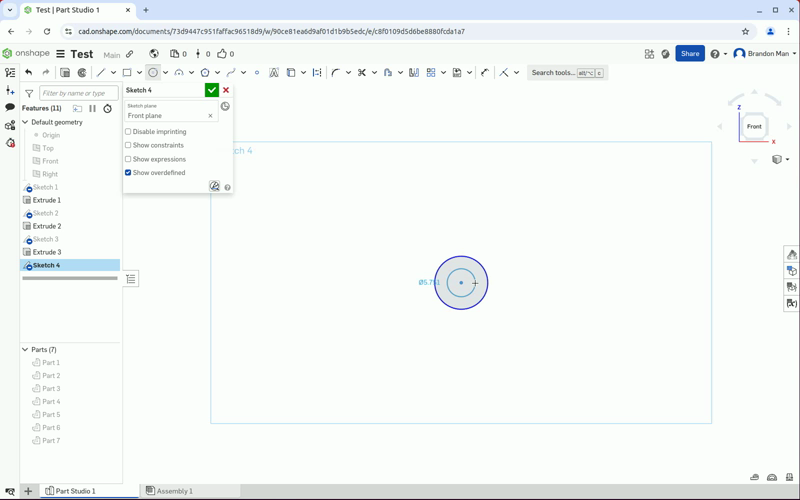
key(esc)
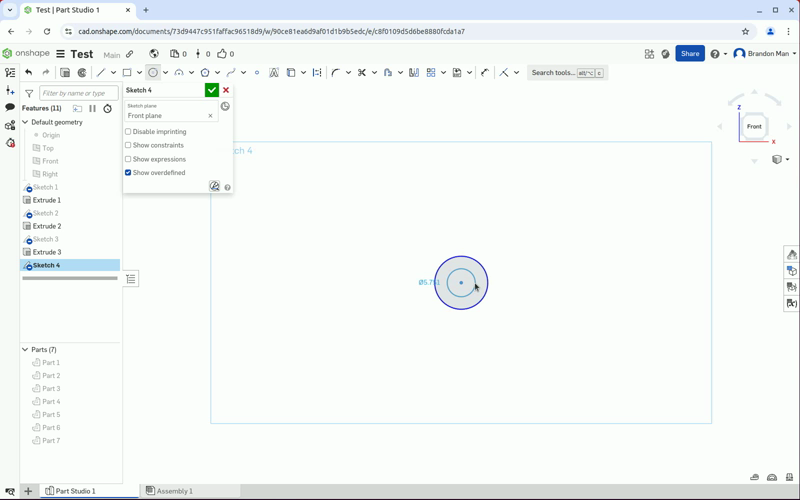
mouse_move(477, 293)
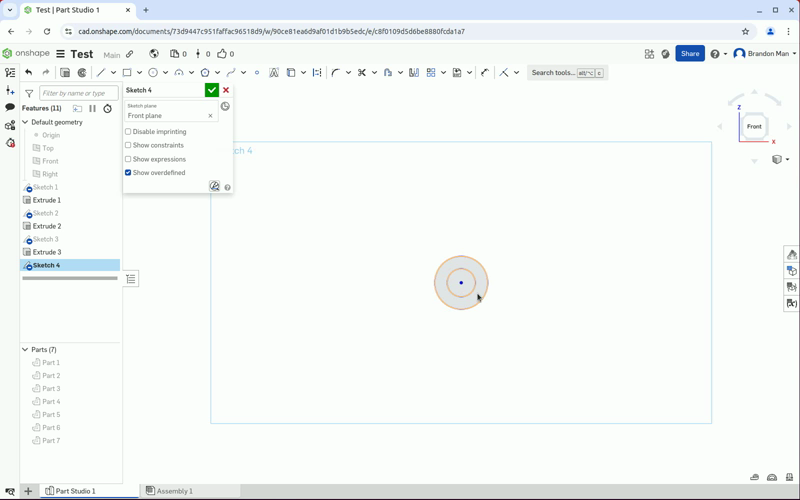
scroll(6)
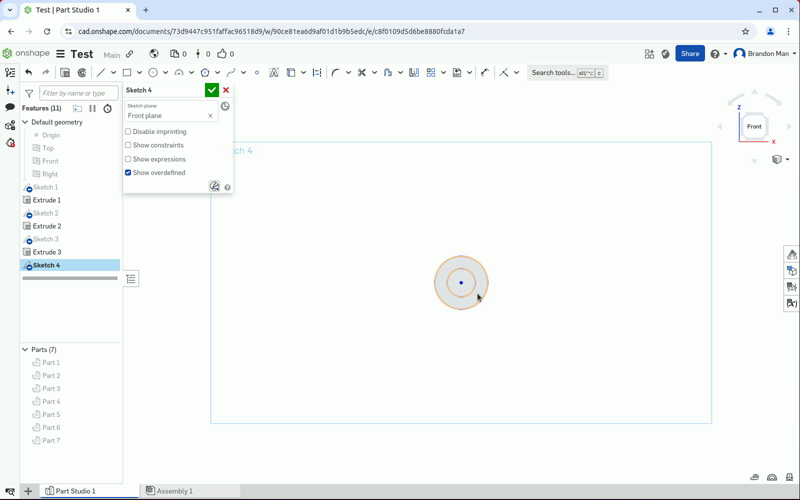
scroll(6)
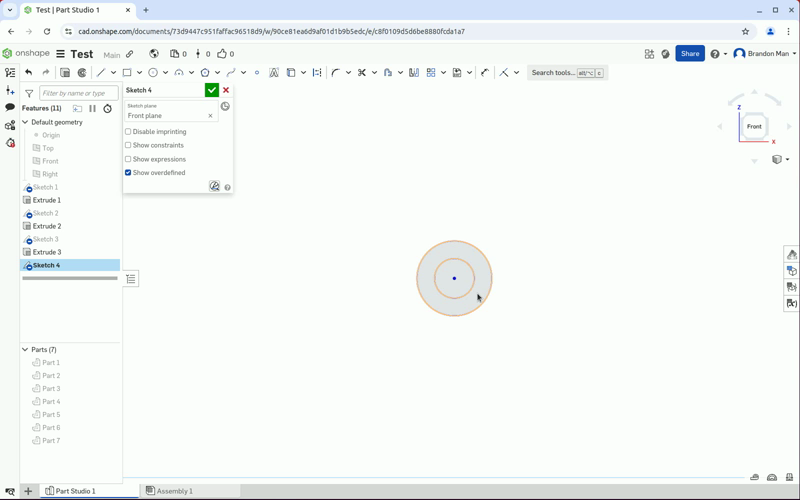
scroll(6)
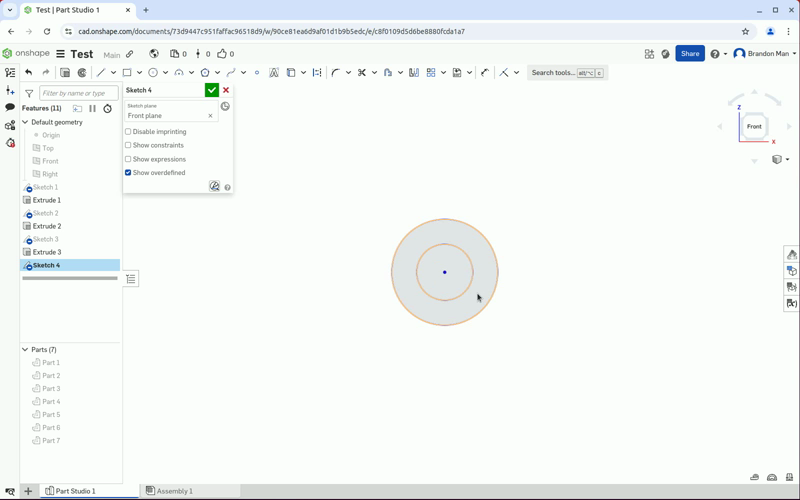
scroll(6)
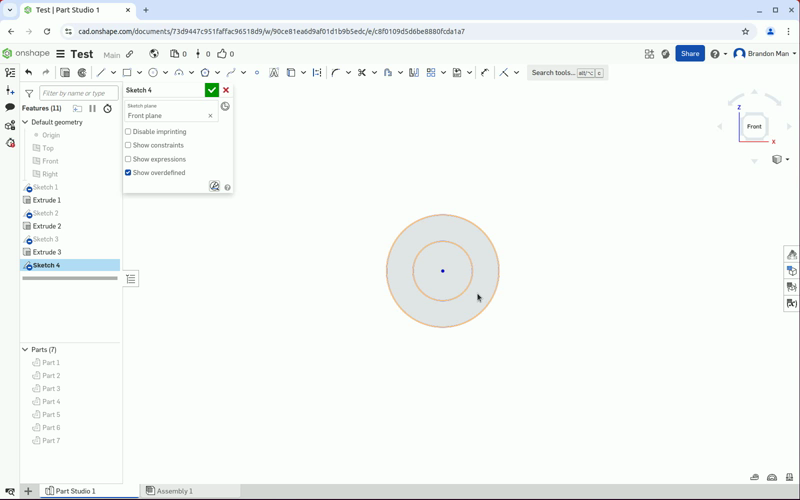
scroll(6)
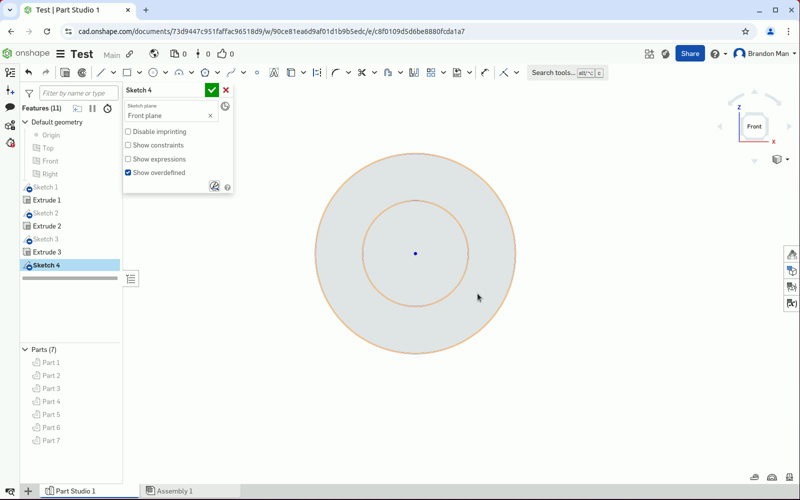
scroll(6)
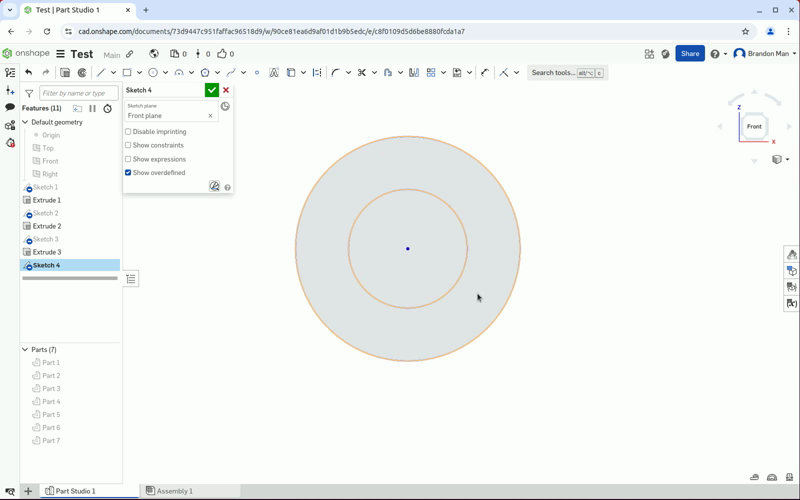
scroll(6)
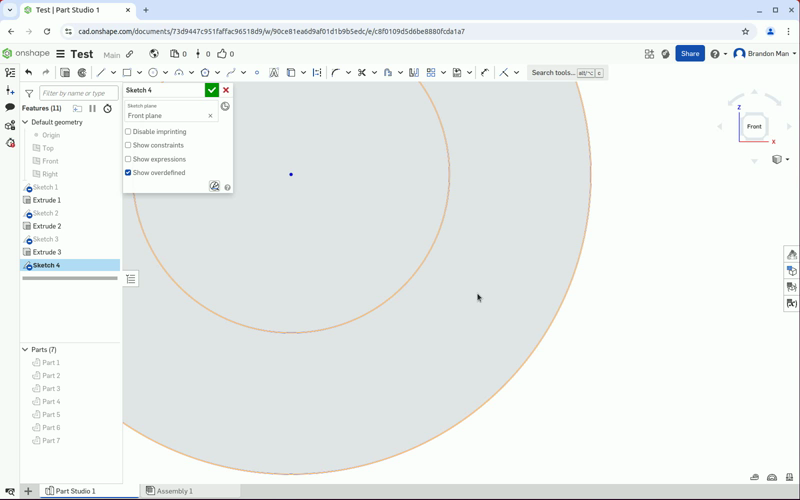
click(477, 293)
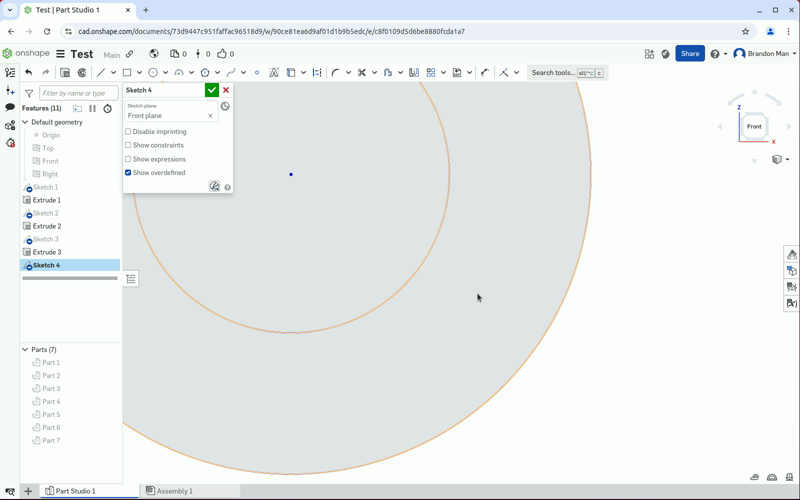
scroll(-6)
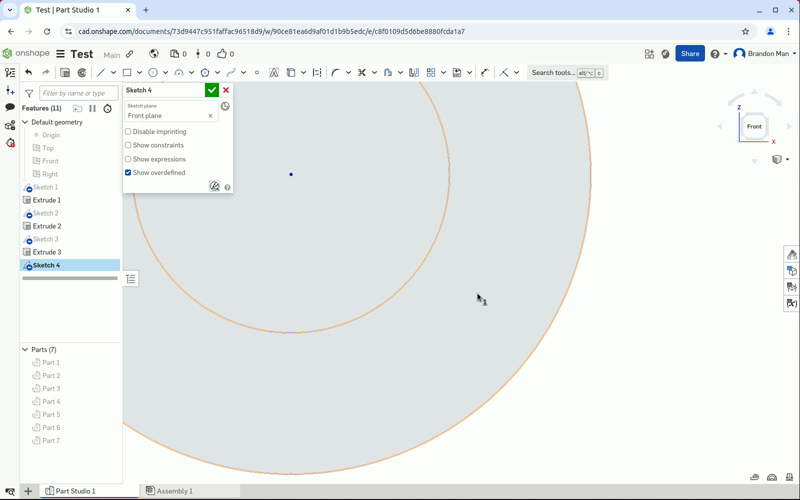
scroll(-6)
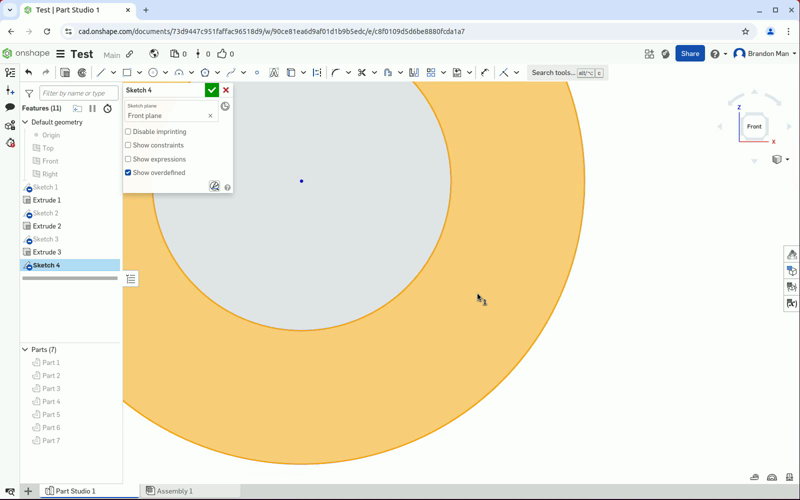
scroll(-6)
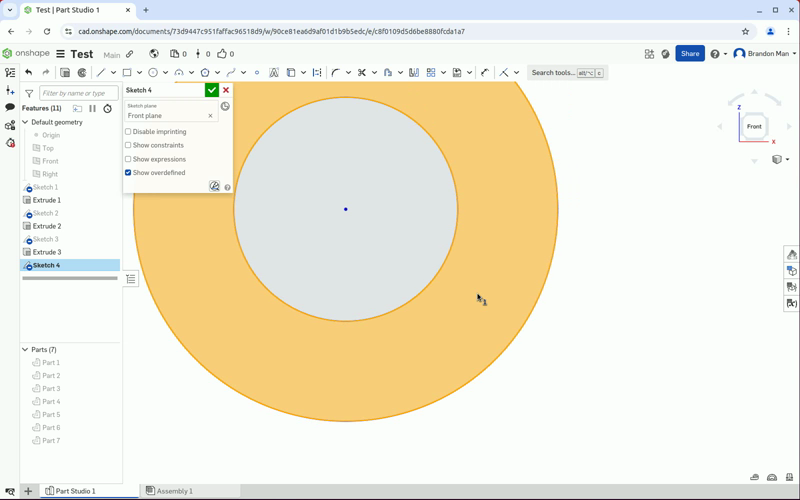
scroll(-6)
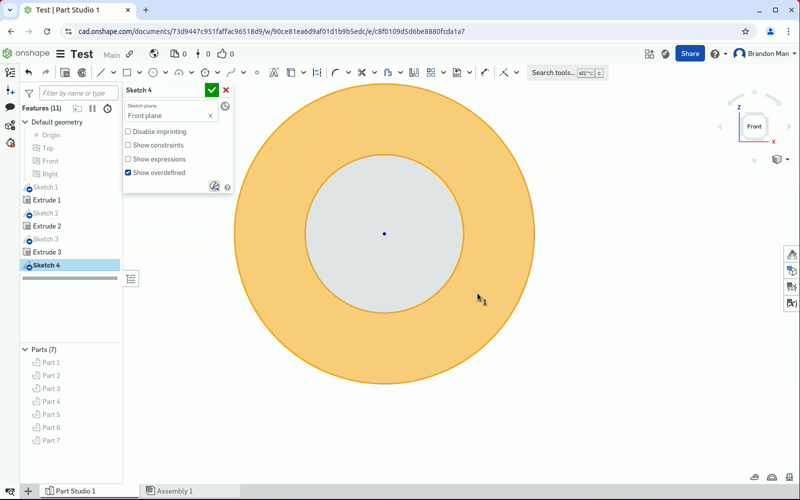
scroll(-6)
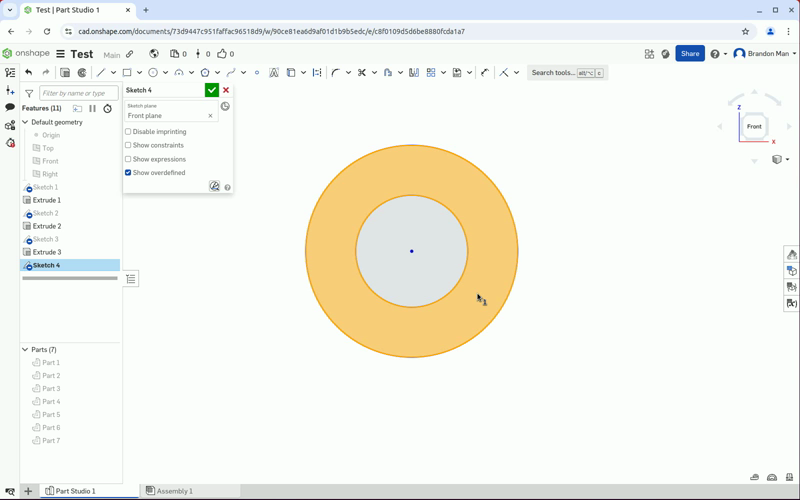
scroll(-6)
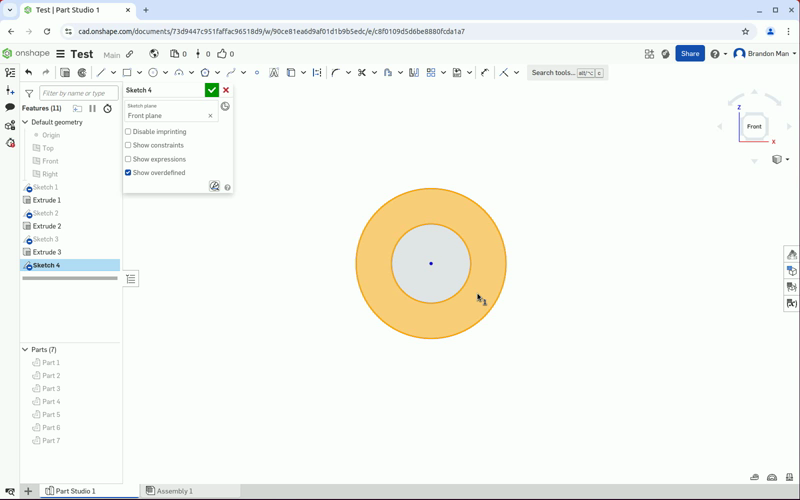
scroll(-6)
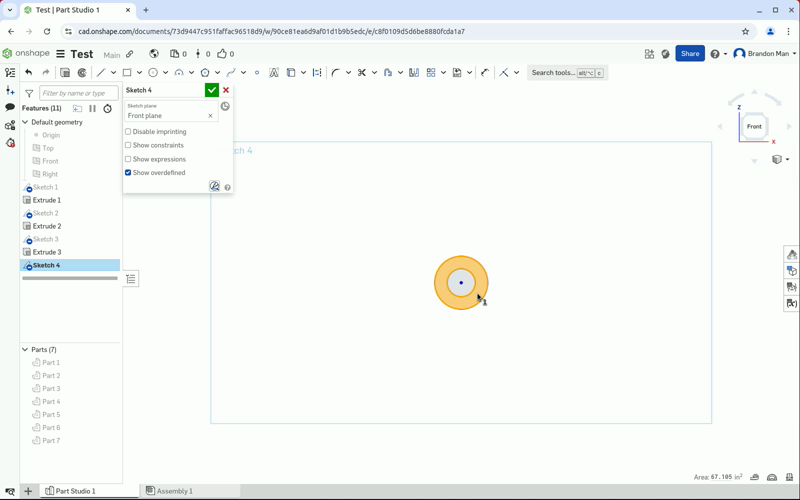
mouse_move(73, 352)
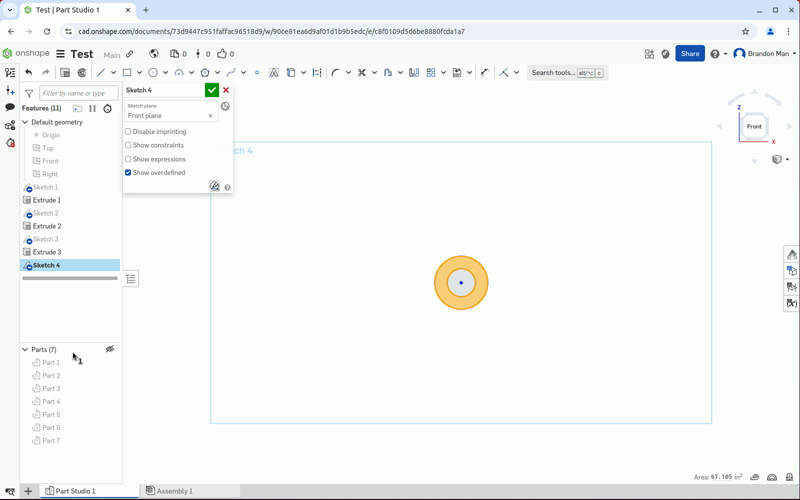
key(shift+y)
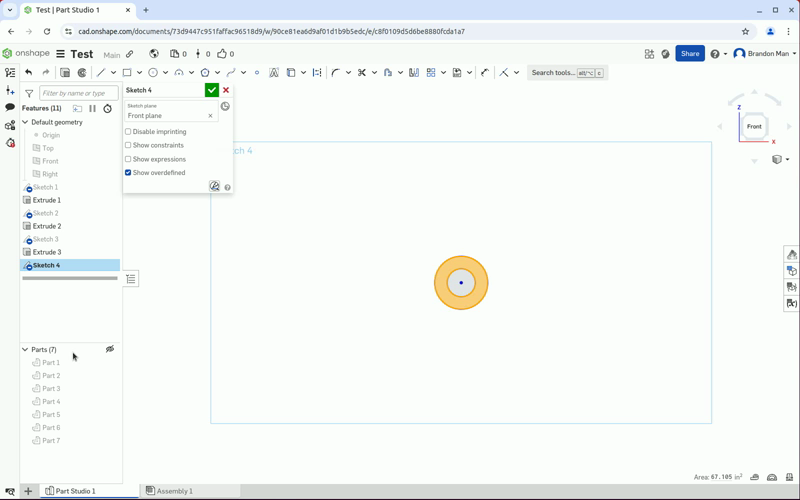
key(shift+e)
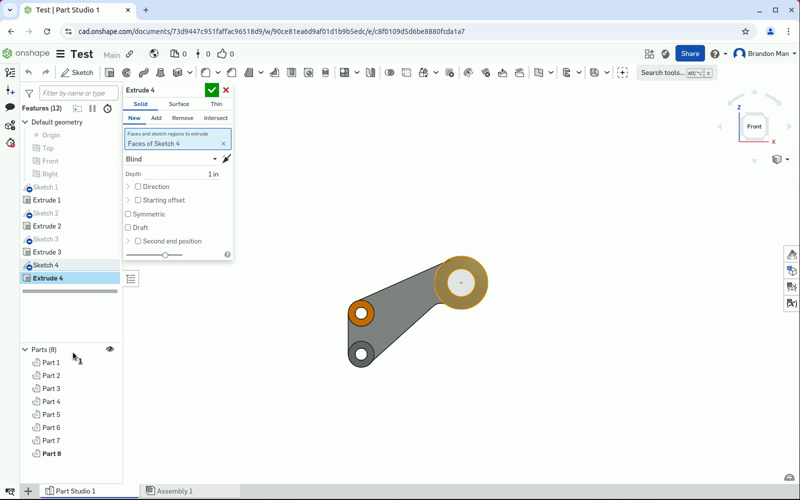
mouse_move(143, 106)
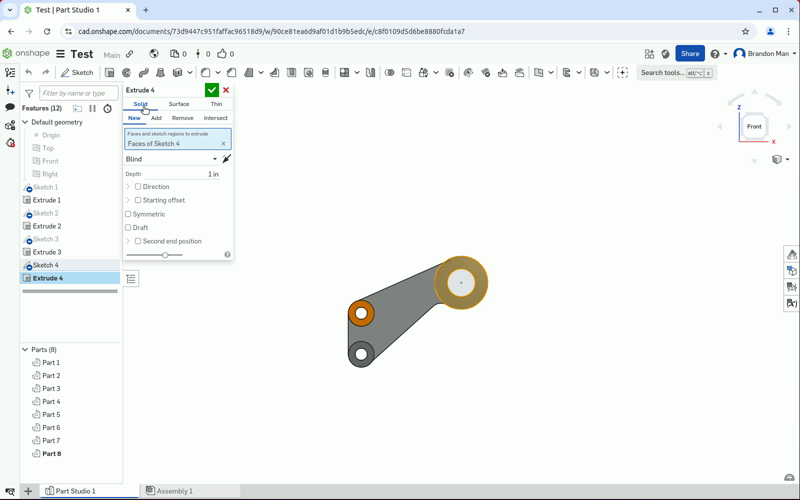
click(143, 106)
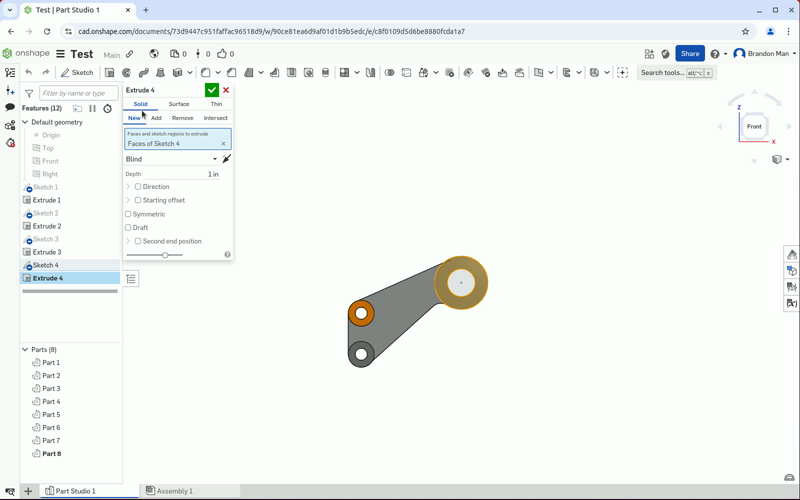
mouse_move(137, 120)
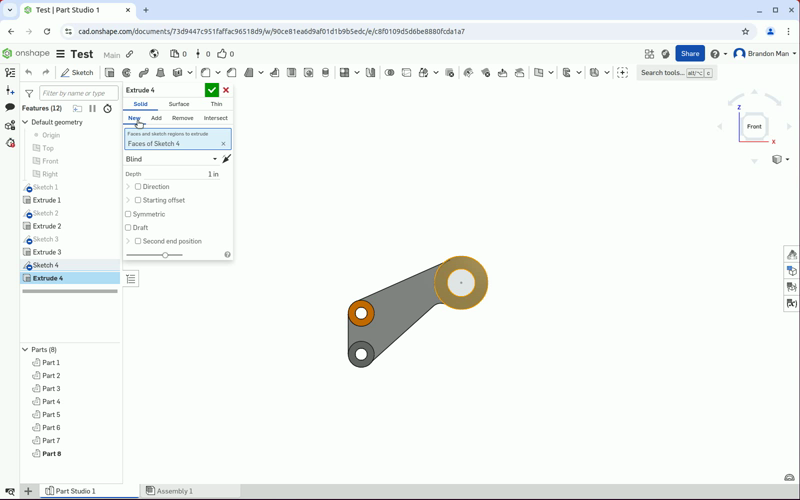
click(137, 120)
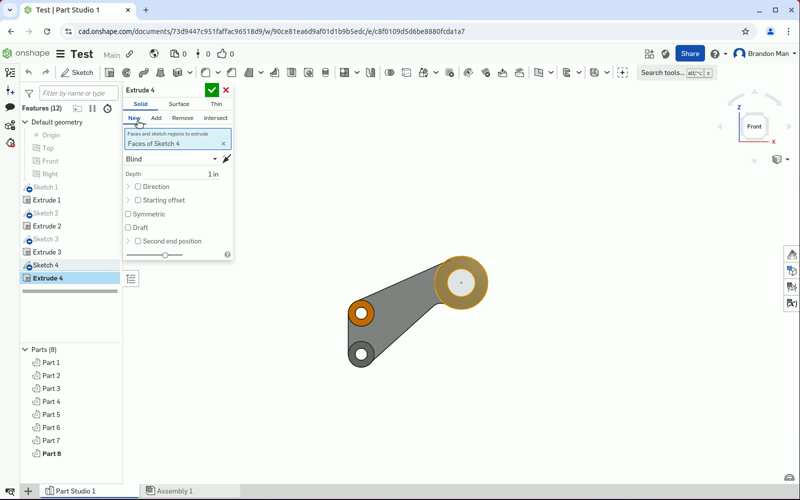
key(tab, 4)
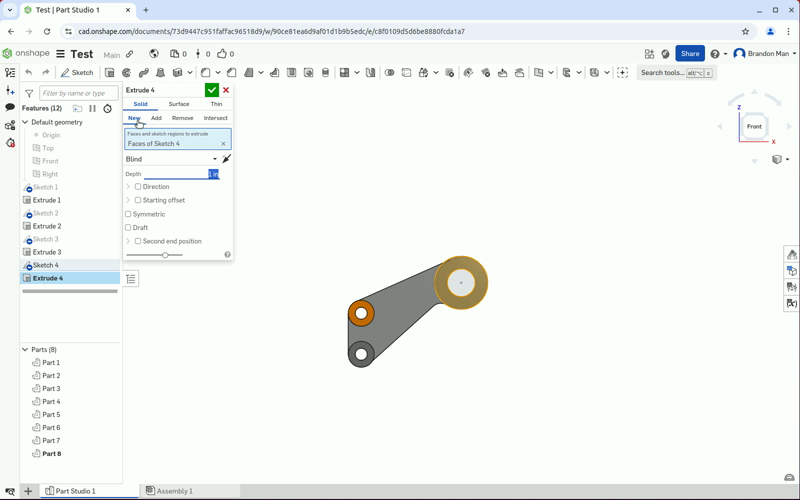
text(8.184)
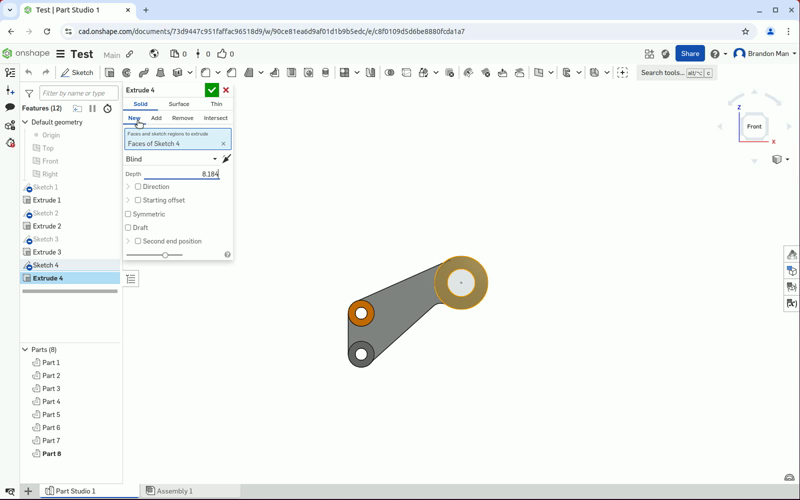
key(tab, 3)
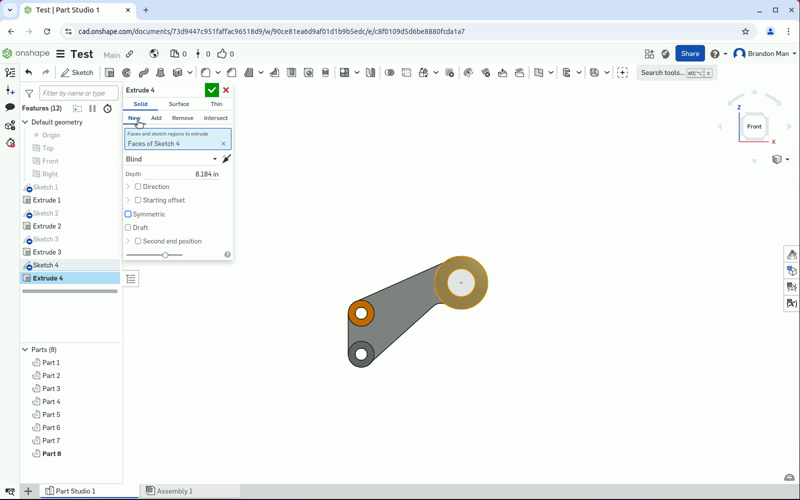
key(space)
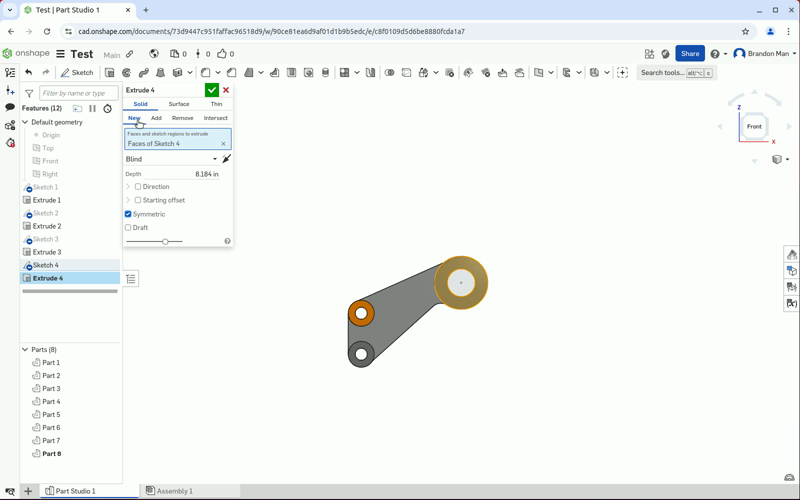
key(enter)
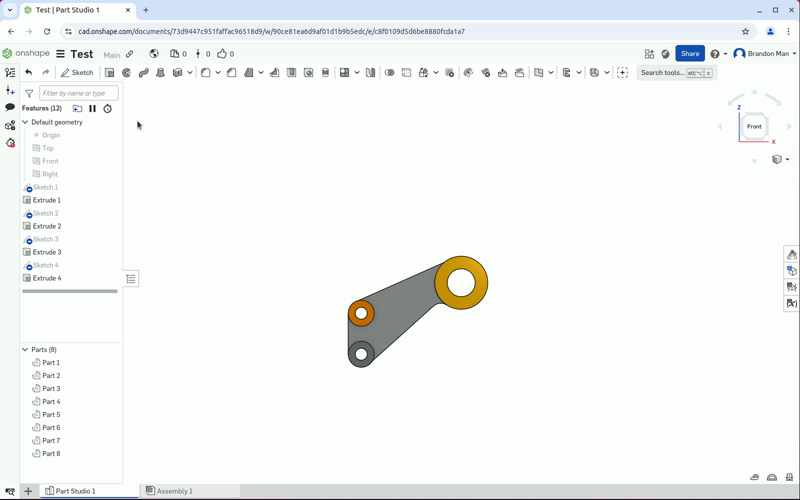
key(shift+h)
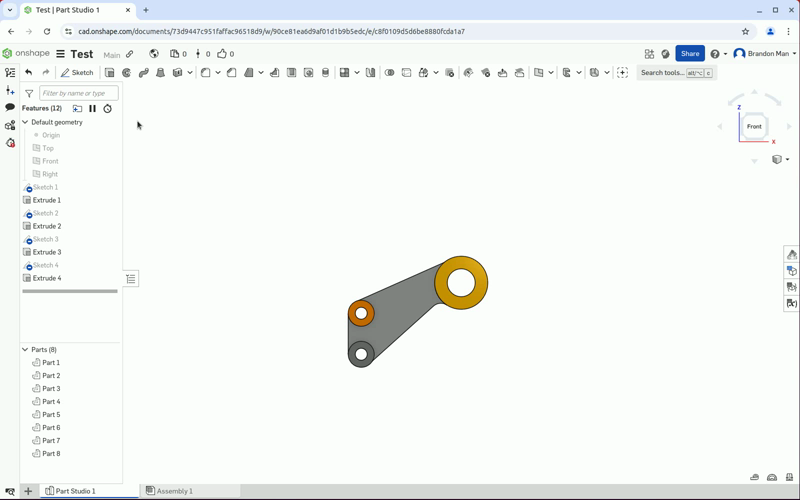
key(shift+h)
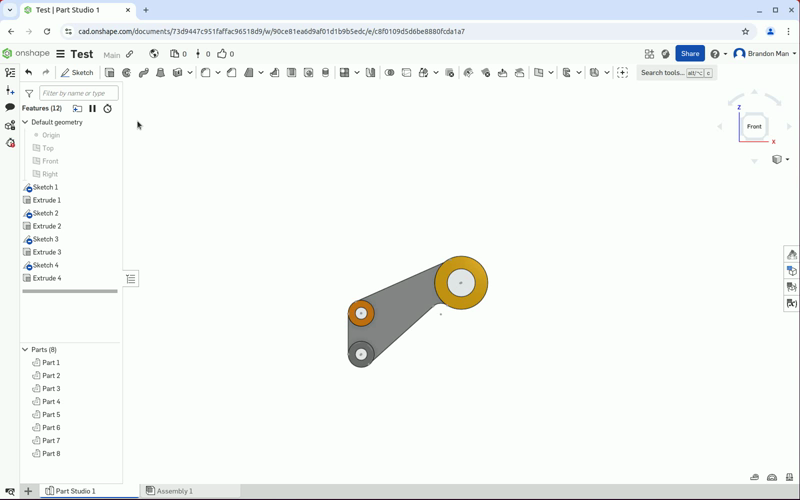
key(shift+7)
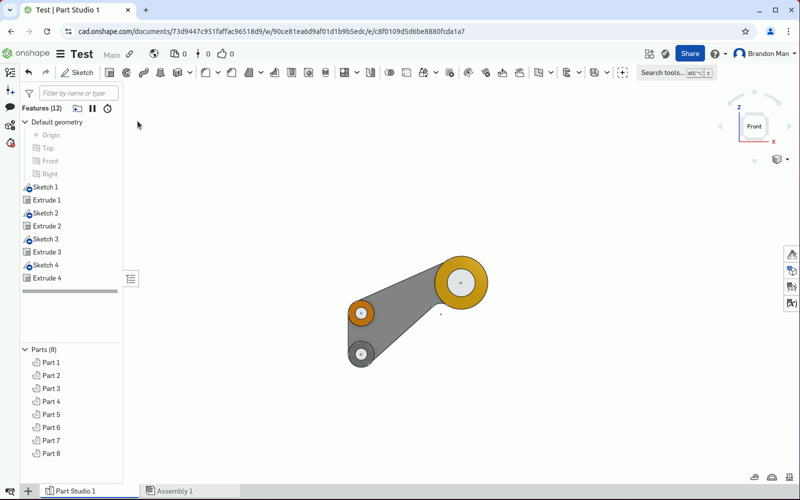
key(left, 2)
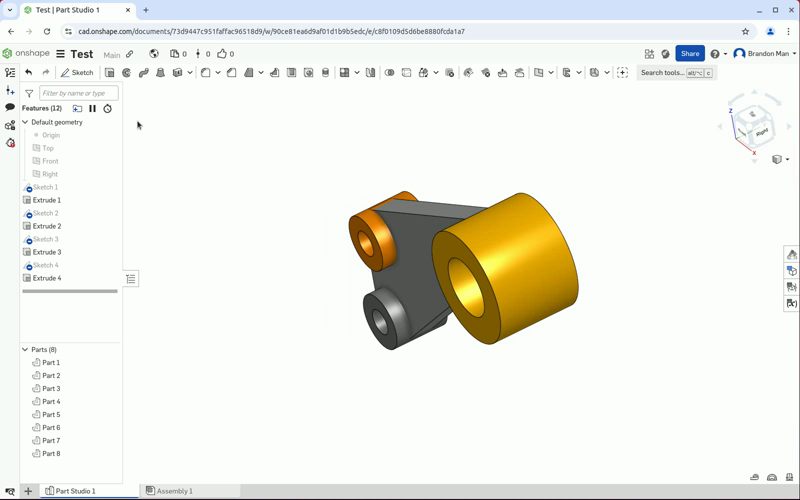
key(down, 2)
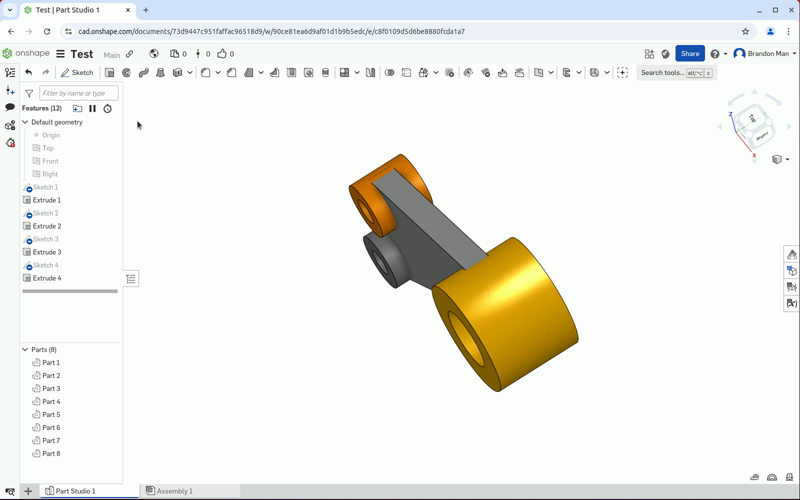
key(up, 2)
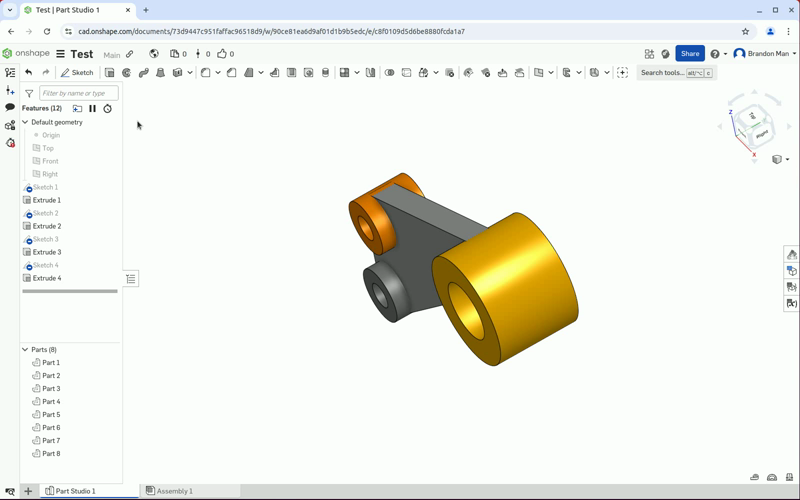
key(right, 2)
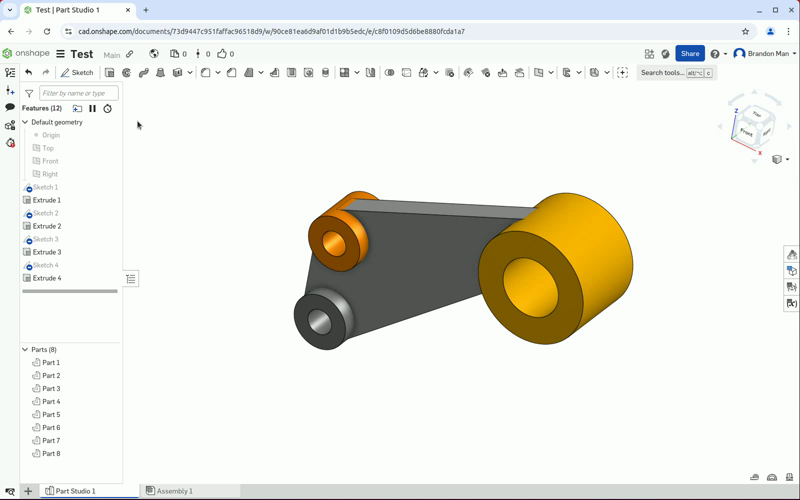
mouse_move(73, 189)
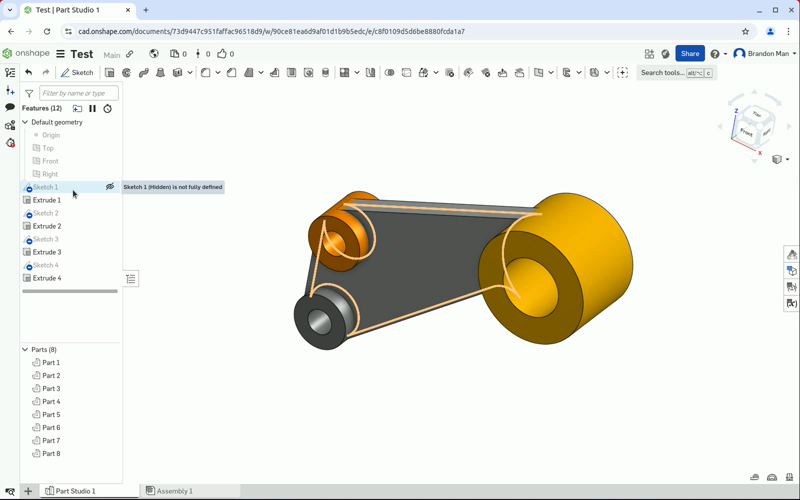
click(73, 189)